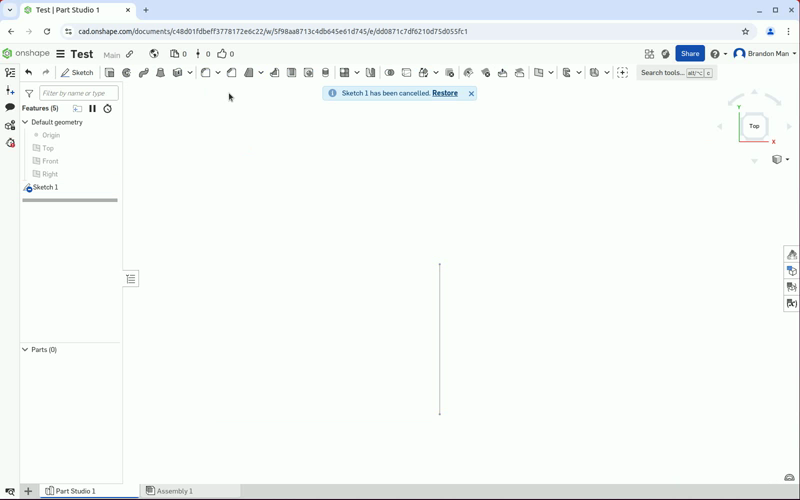
key(shift+h)
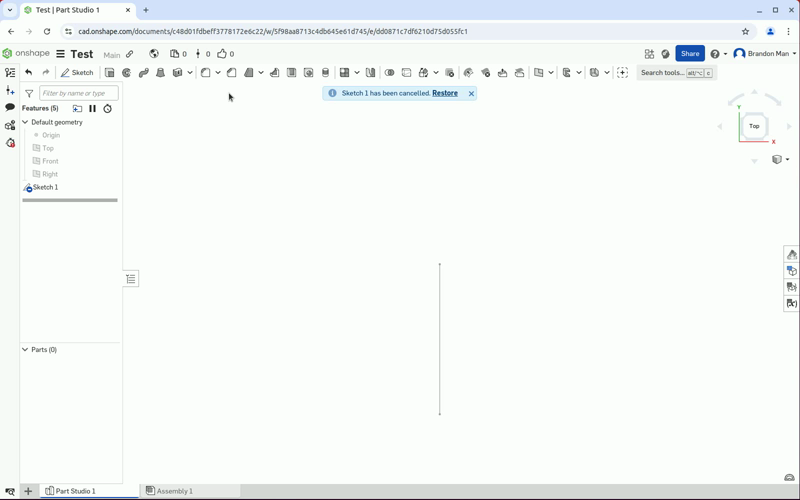
key(shift+s)
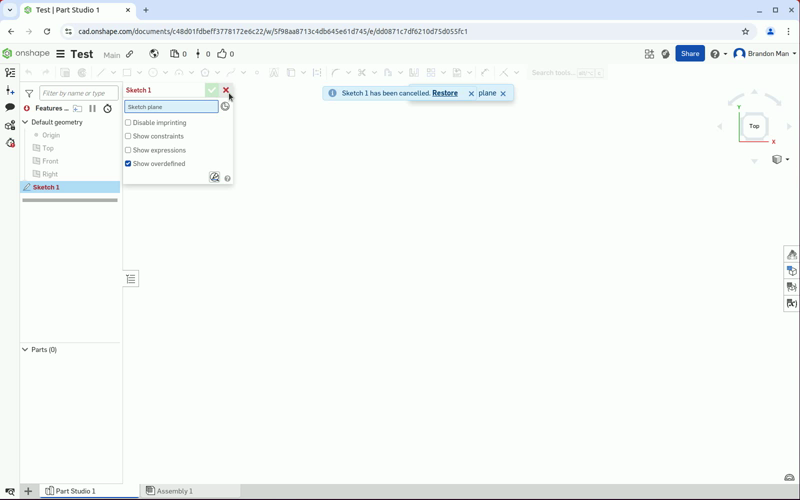
mouse_move(73, 150)
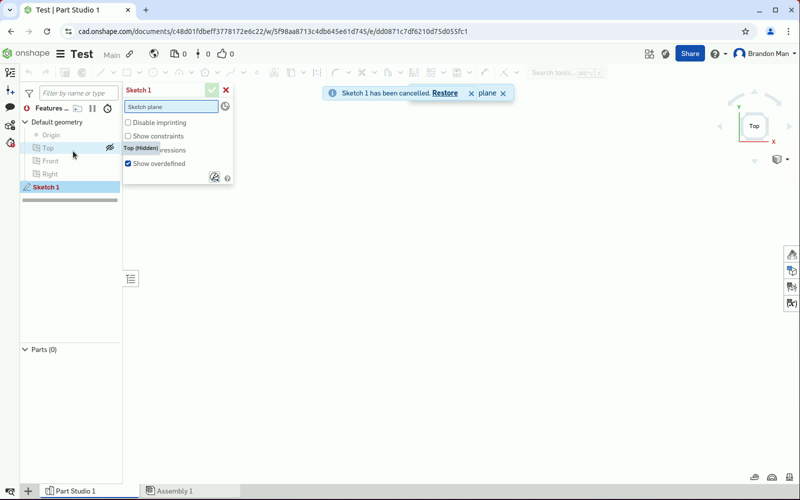
click(73, 150)
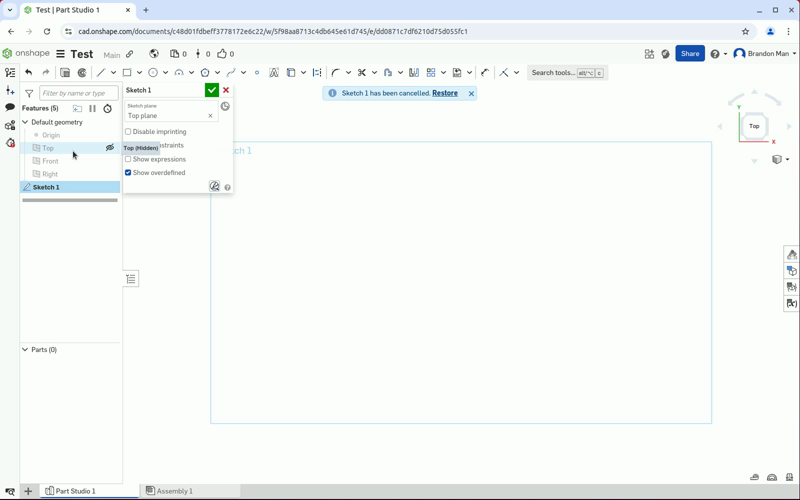
mouse_move(73, 352)
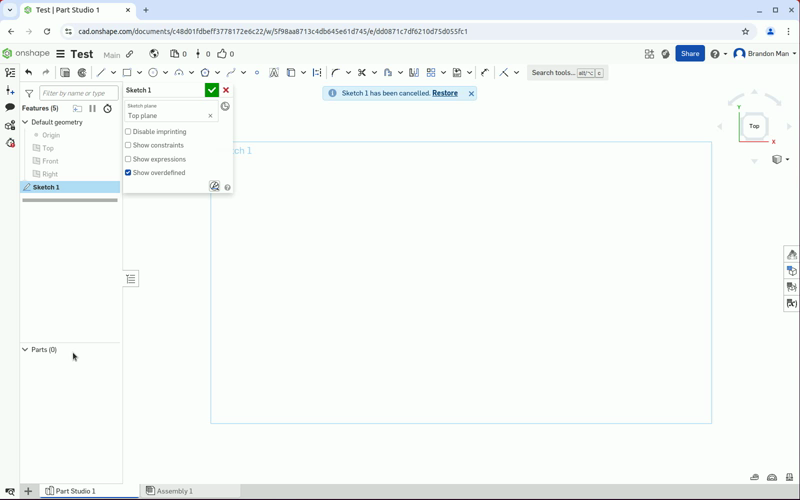
key(y)
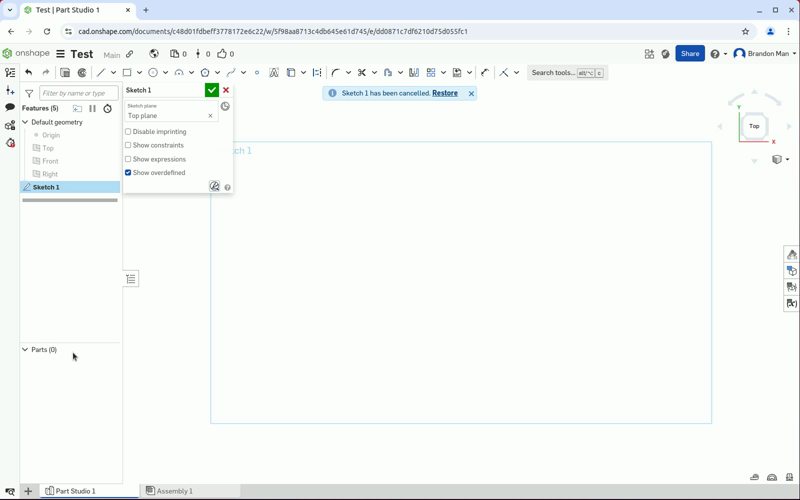
key(l)
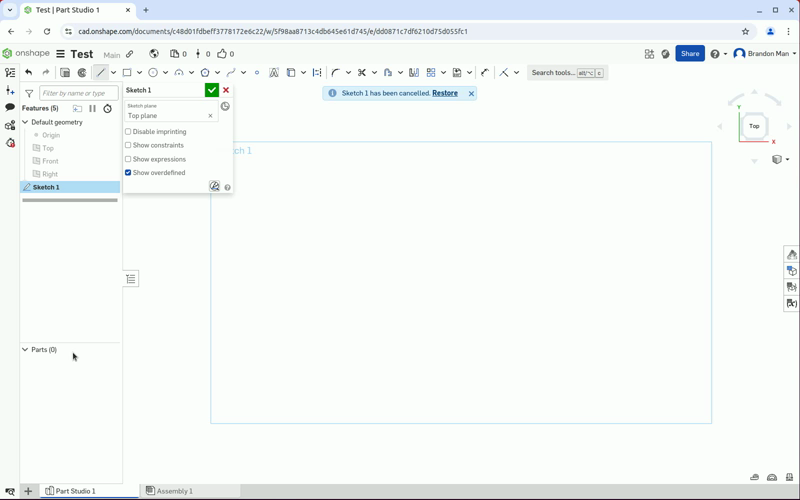
key_down(shift)
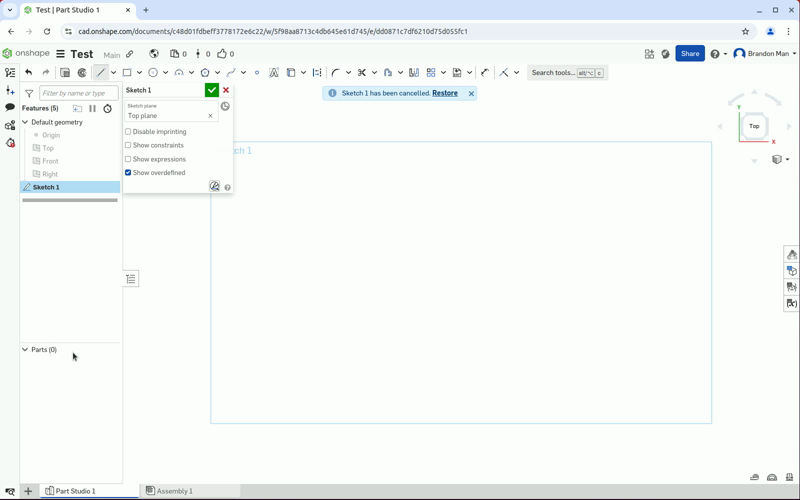
mouse_move(438, 329)
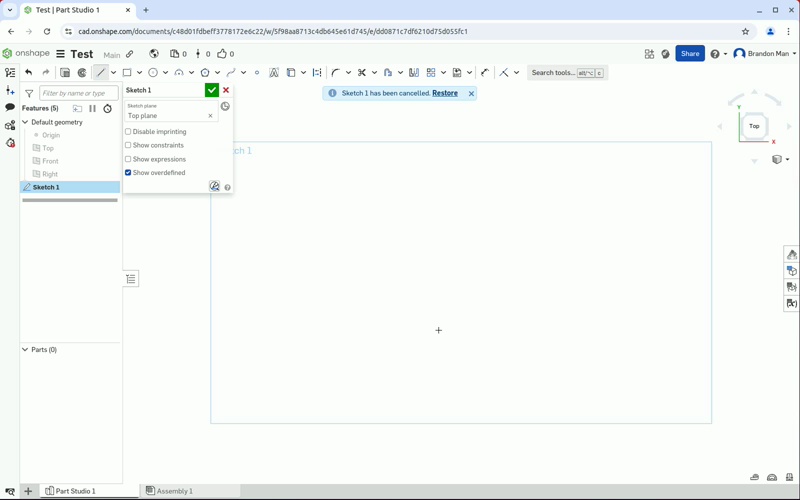
click(438, 329)
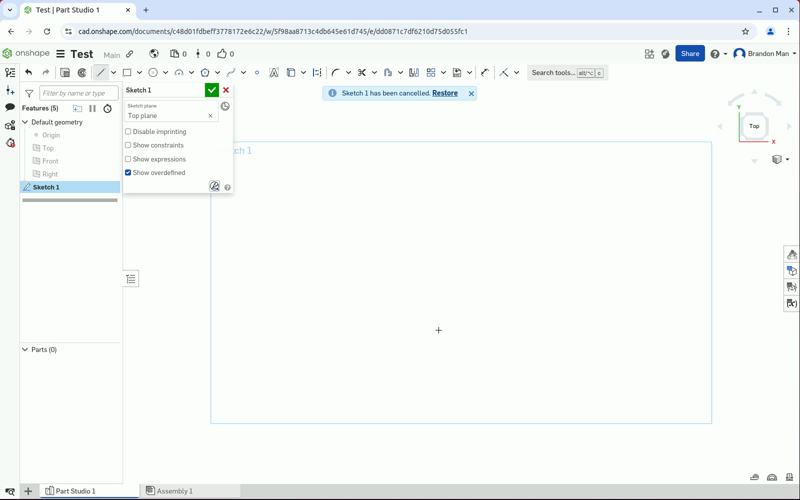
key_up(shift)
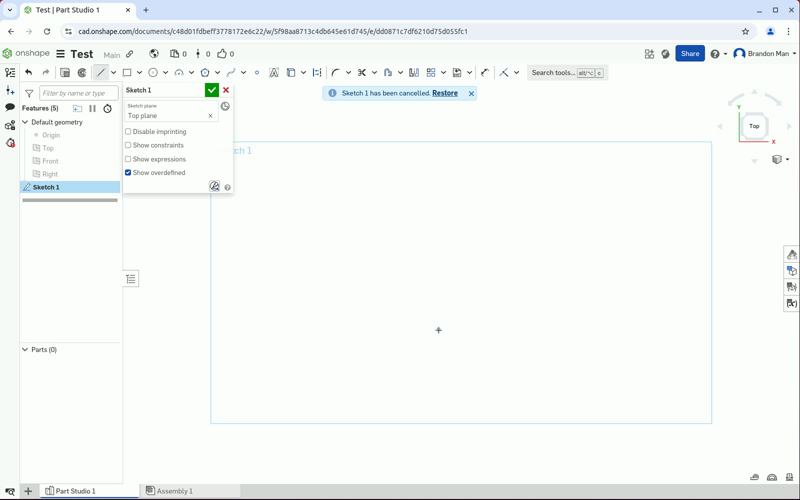
key_down(shift)
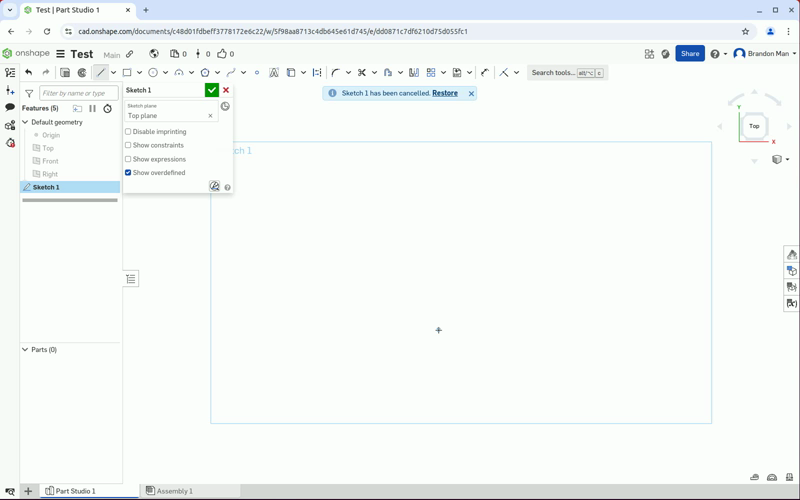
mouse_move(468, 329)
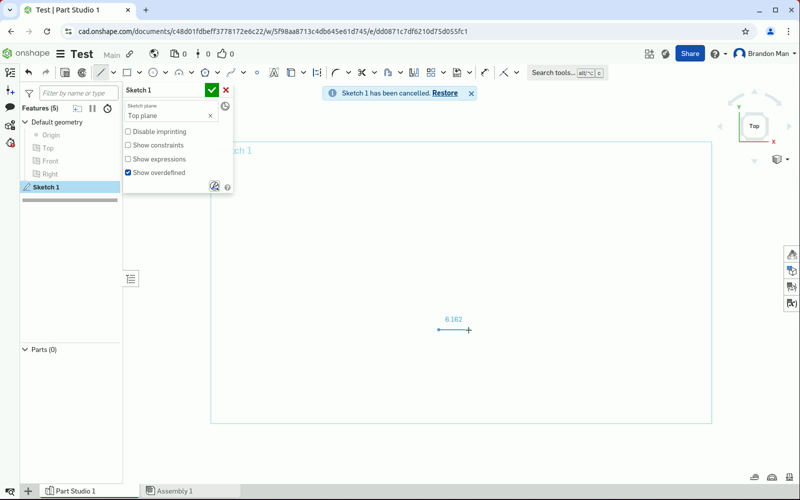
mouse_move(484, 329)
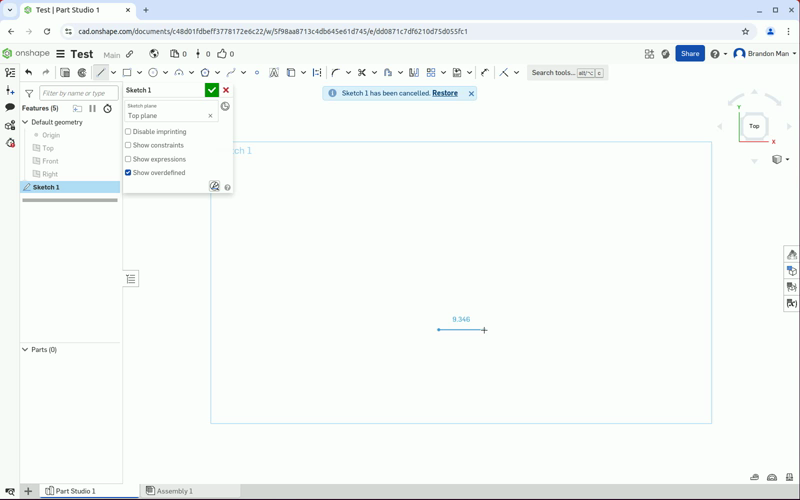
click(484, 329)
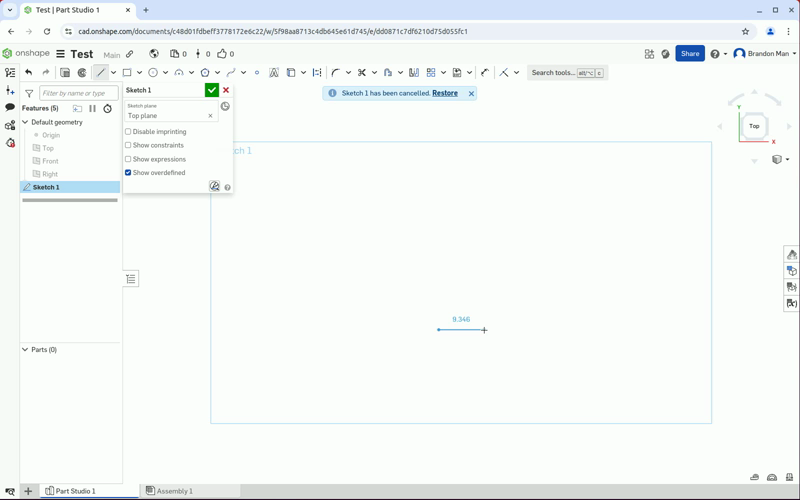
key_up(shift)
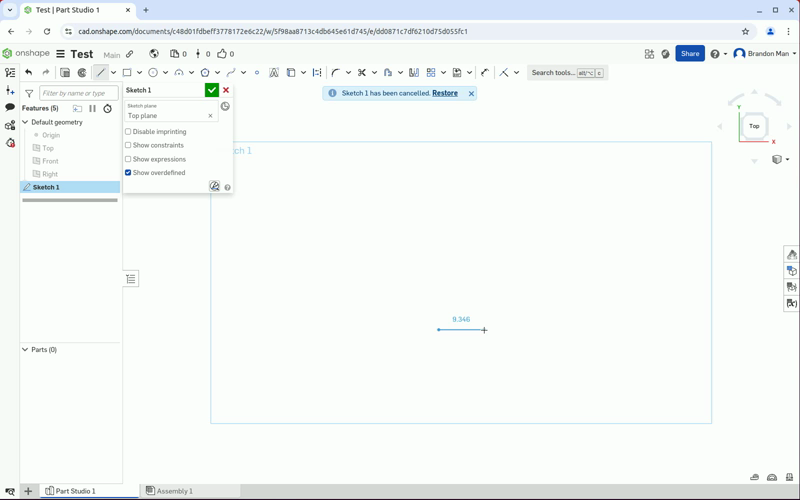
key_down(shift)
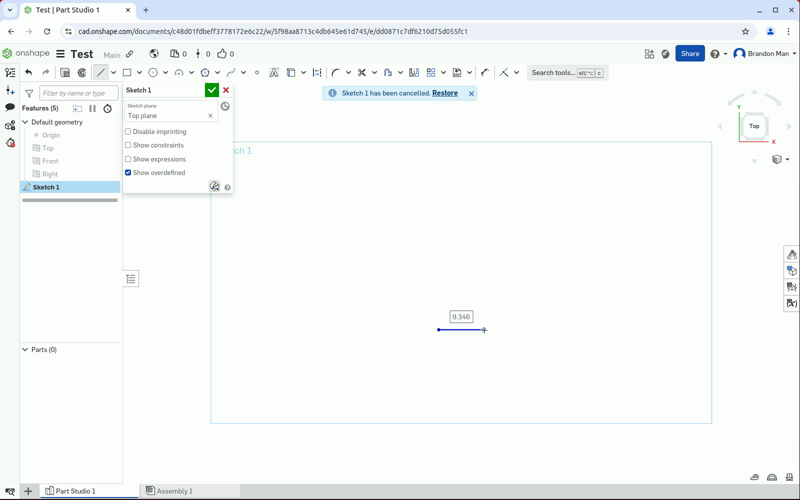
mouse_move(514, 329)
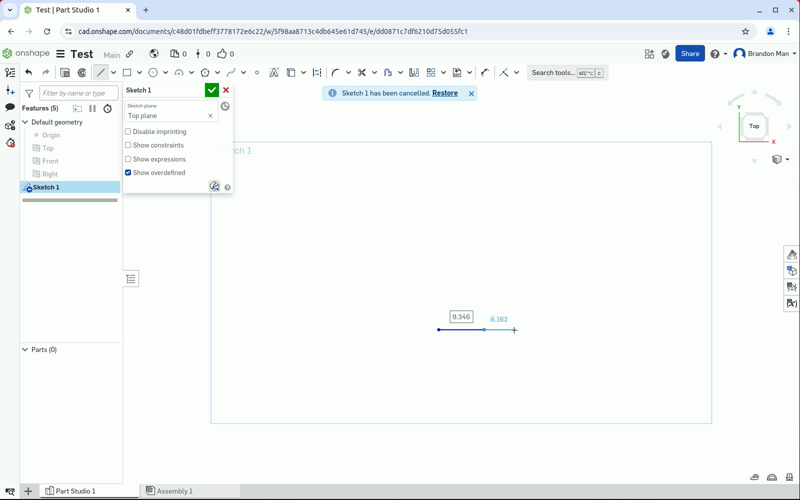
mouse_move(484, 290)
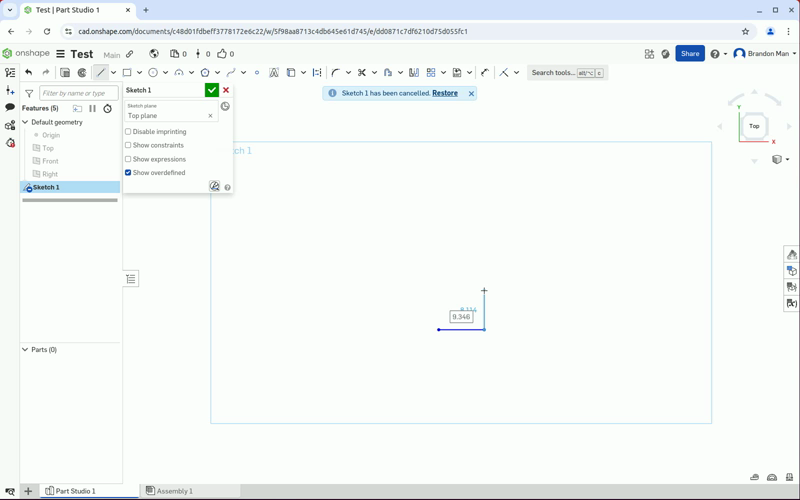
click(484, 290)
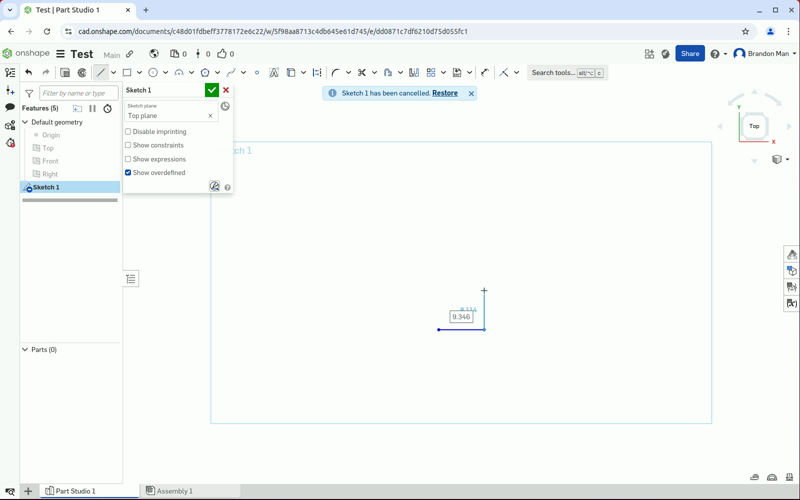
key_up(shift)
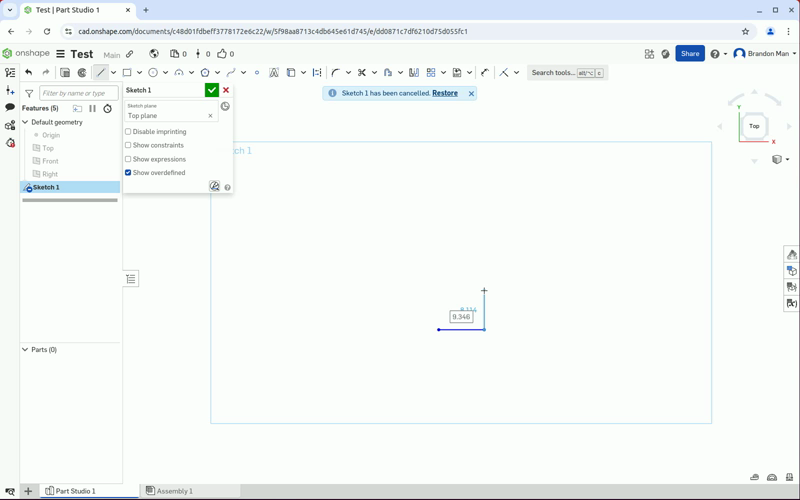
key_down(shift)
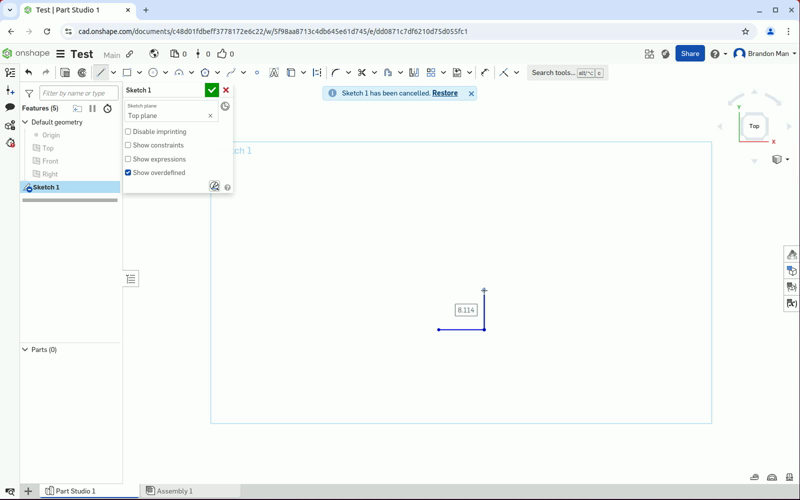
mouse_move(514, 290)
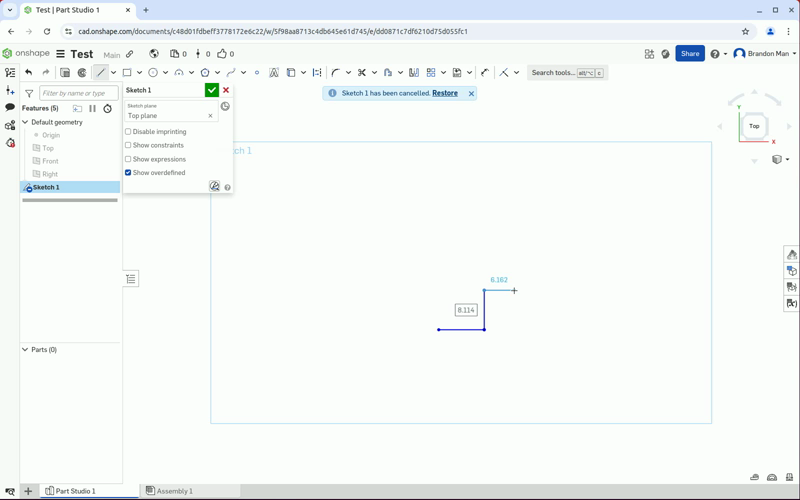
mouse_move(494, 290)
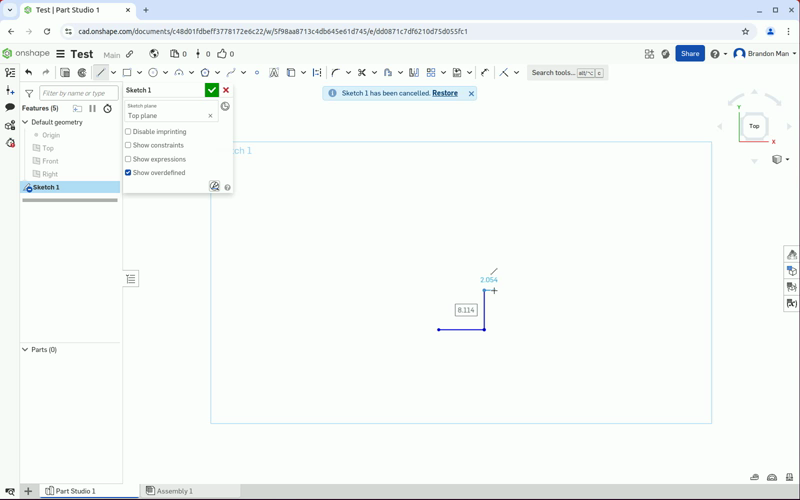
click(494, 290)
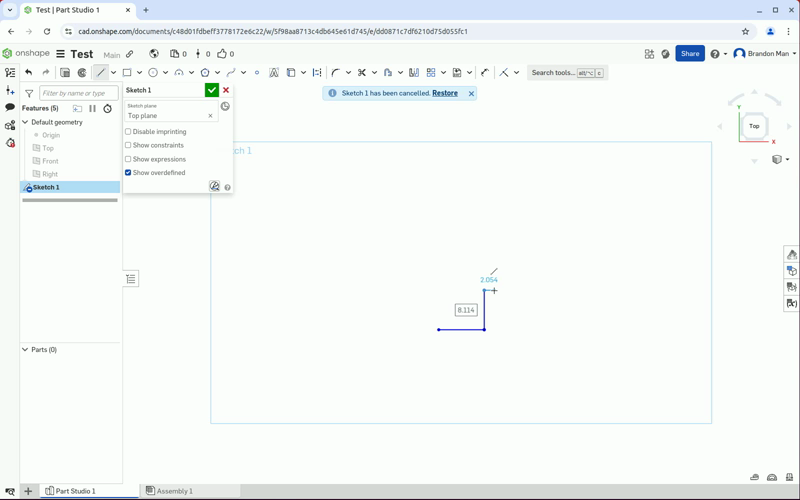
key_up(shift)
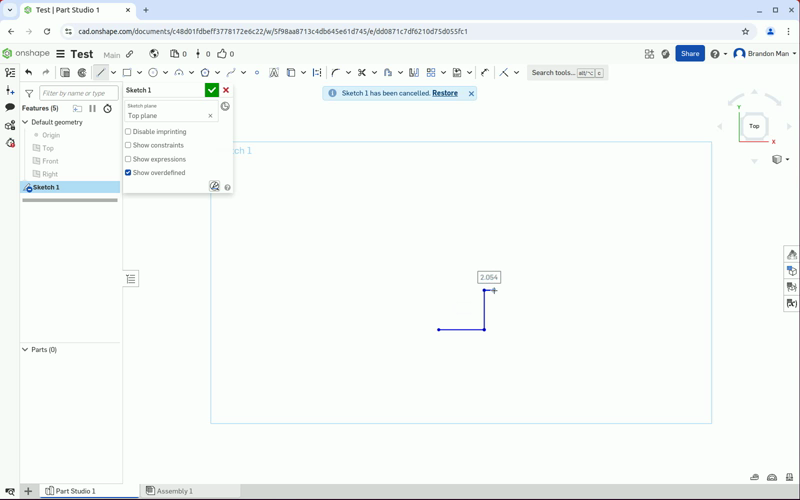
key_down(shift)
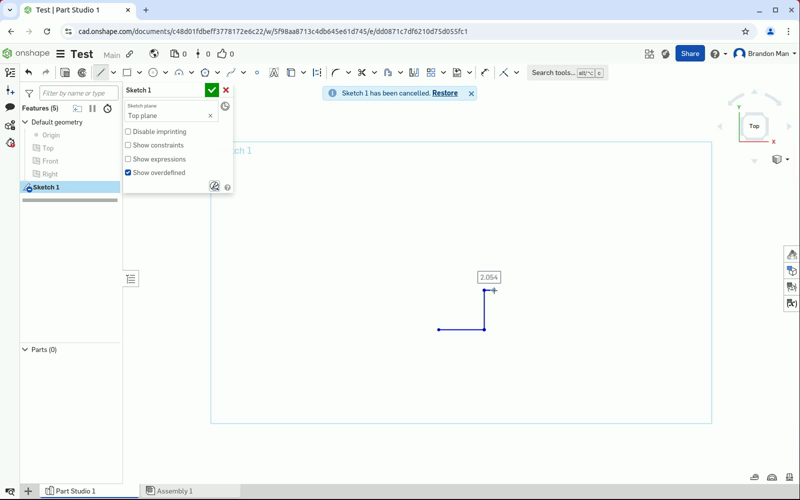
mouse_move(524, 290)
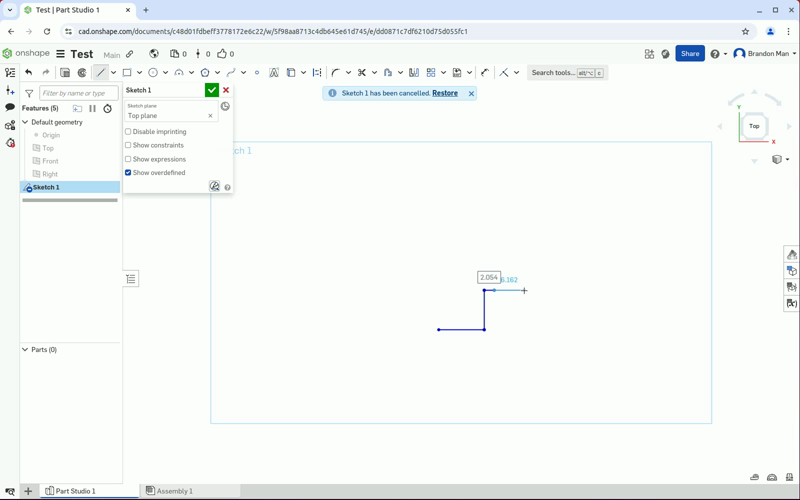
mouse_move(494, 275)
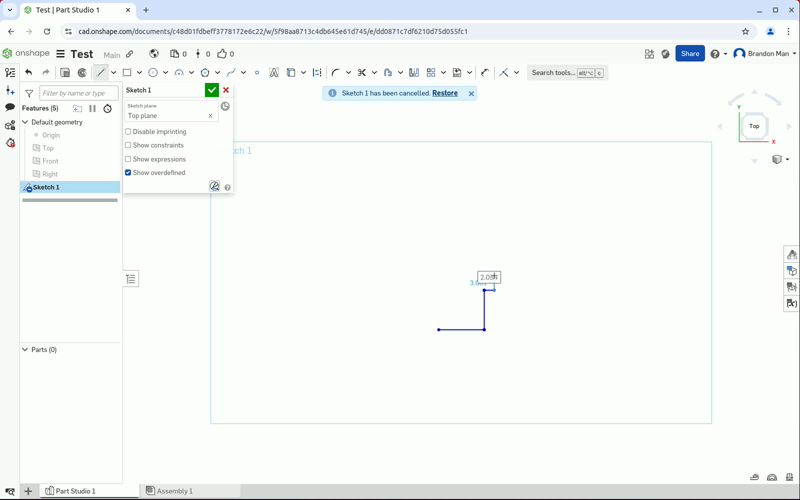
click(494, 275)
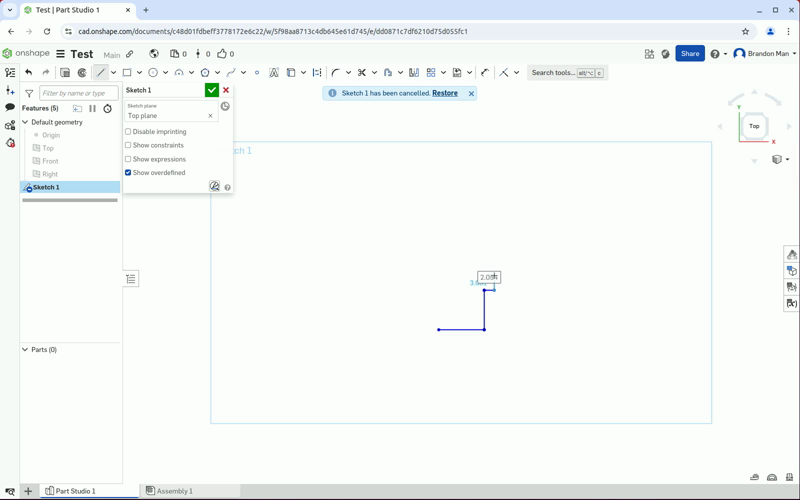
key_up(shift)
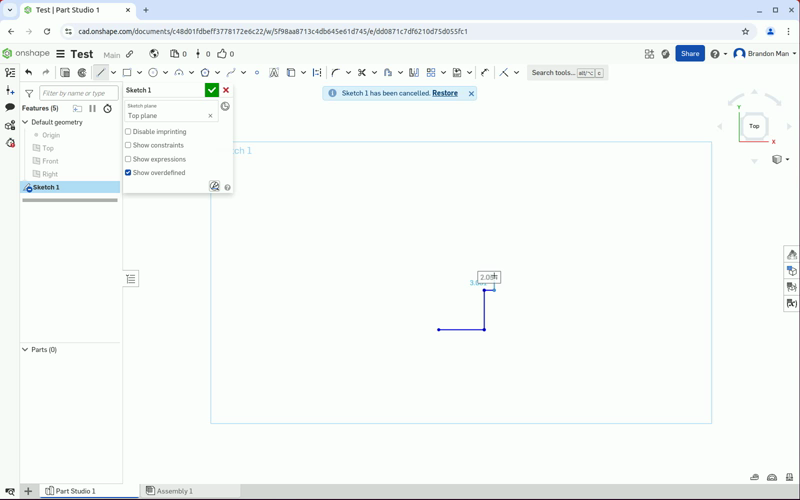
key_down(shift)
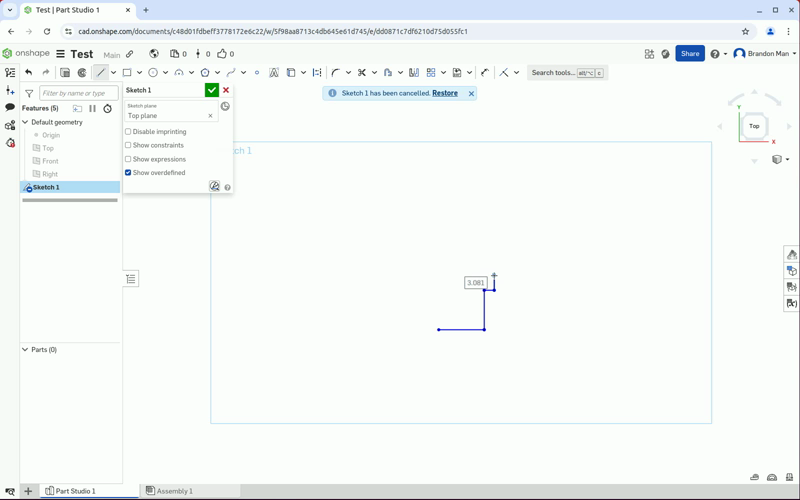
mouse_move(524, 275)
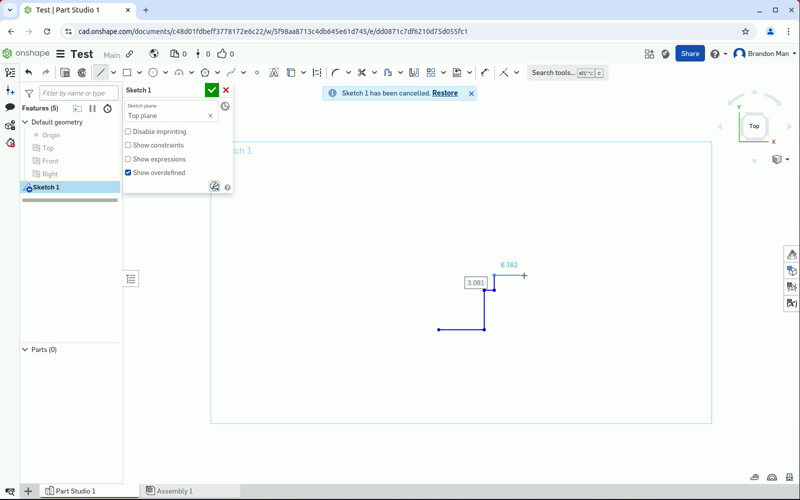
mouse_move(484, 275)
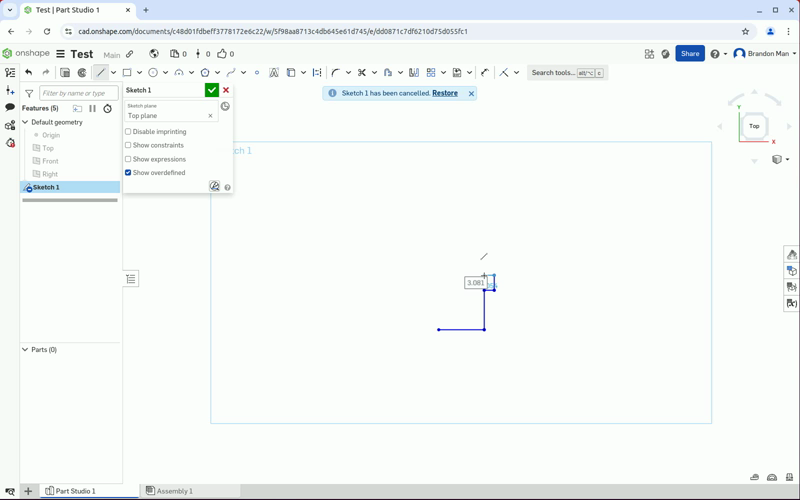
click(484, 275)
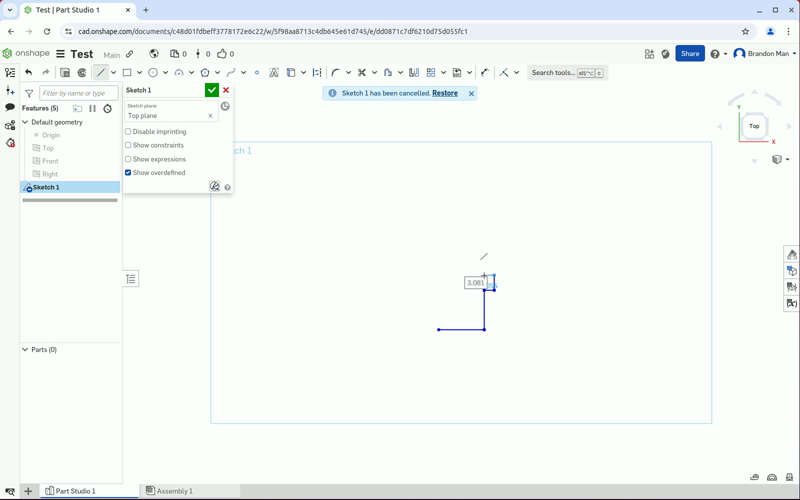
key_up(shift)
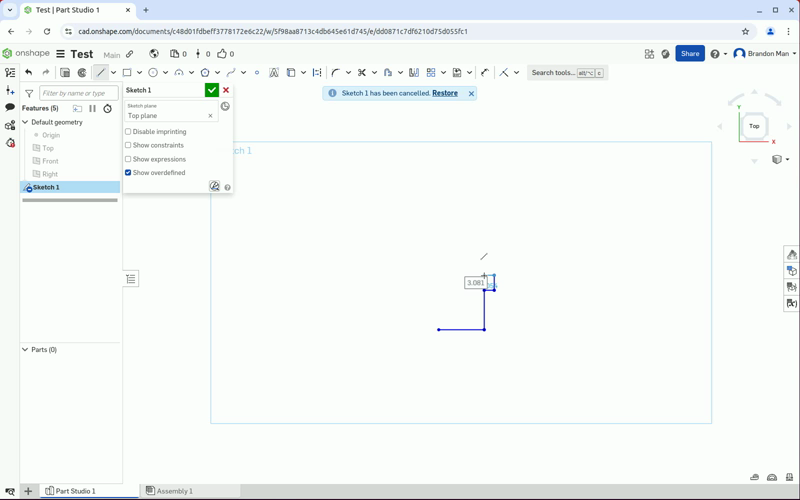
key_down(shift)
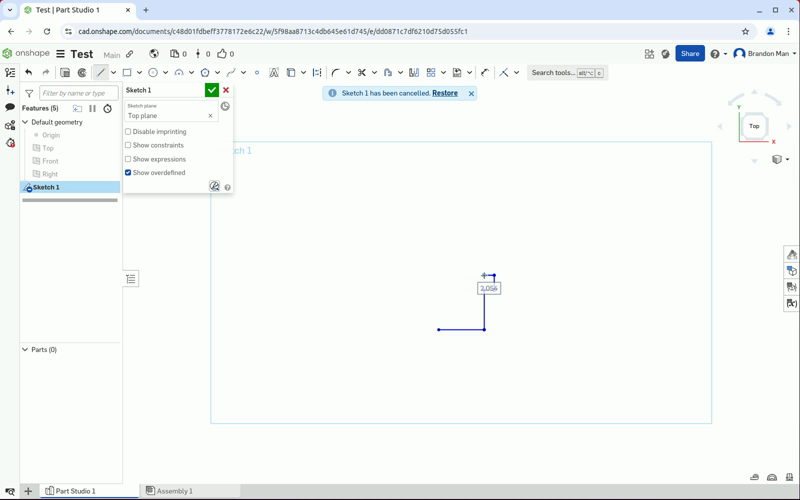
mouse_move(514, 275)
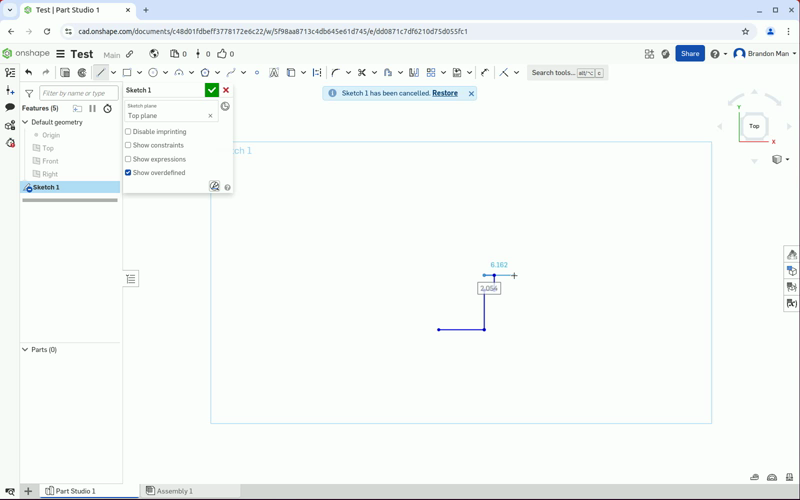
mouse_move(484, 235)
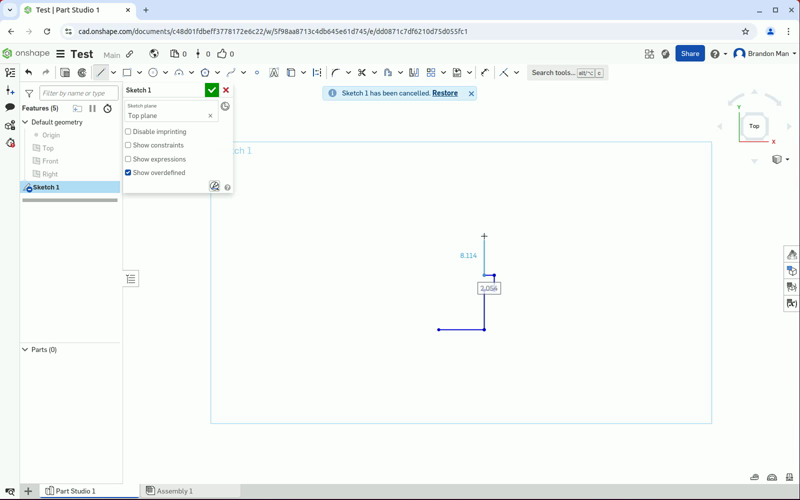
click(484, 235)
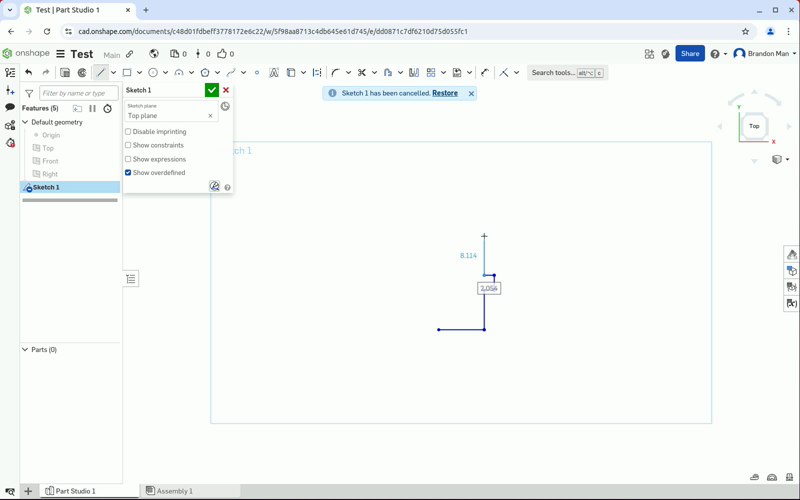
key_up(shift)
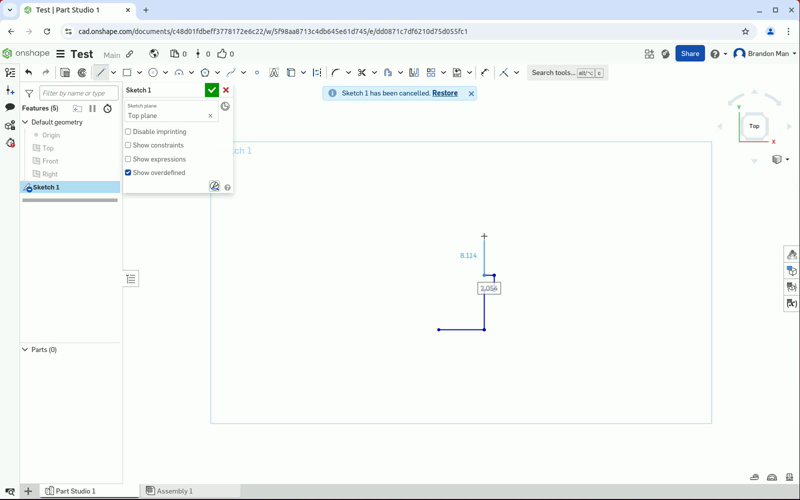
key_down(shift)
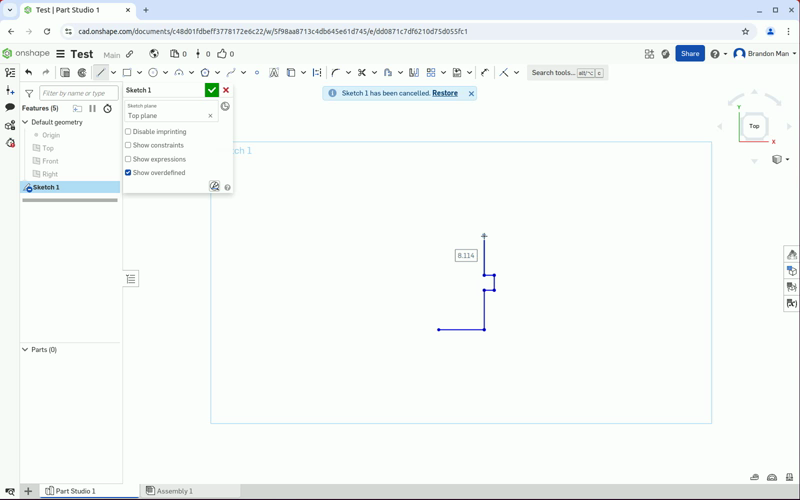
mouse_move(514, 235)
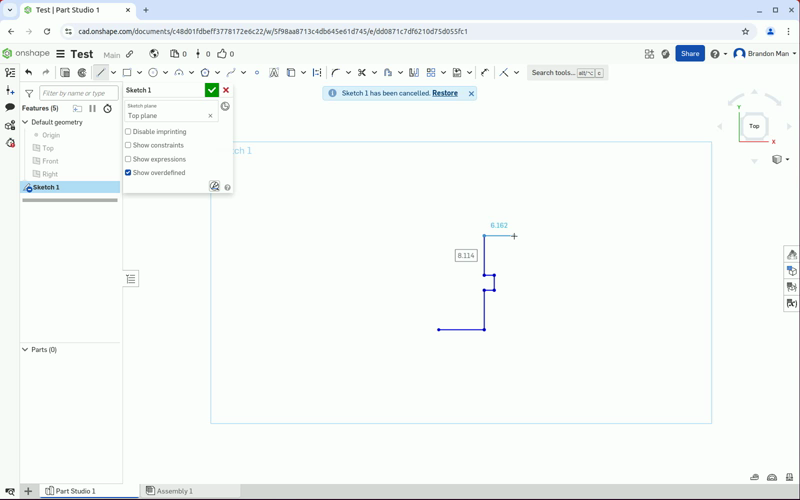
mouse_move(438, 235)
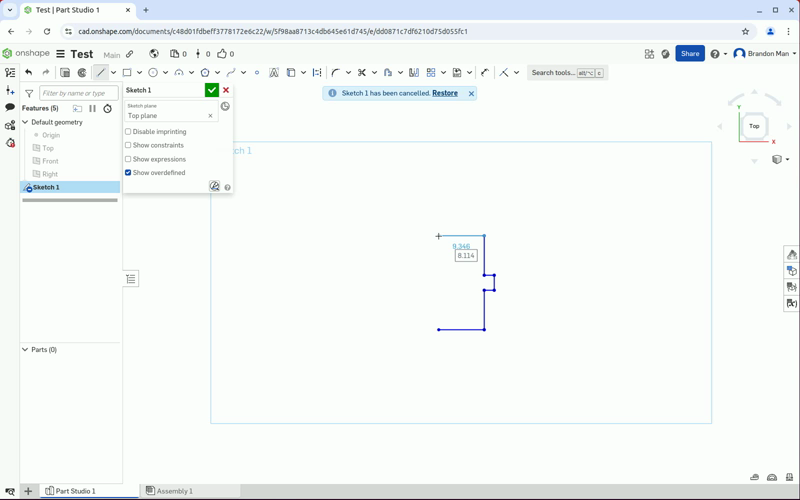
click(438, 235)
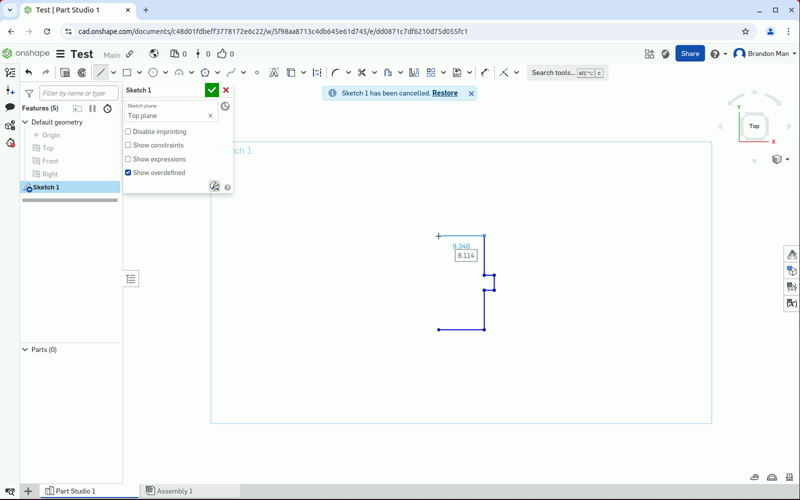
key_up(shift)
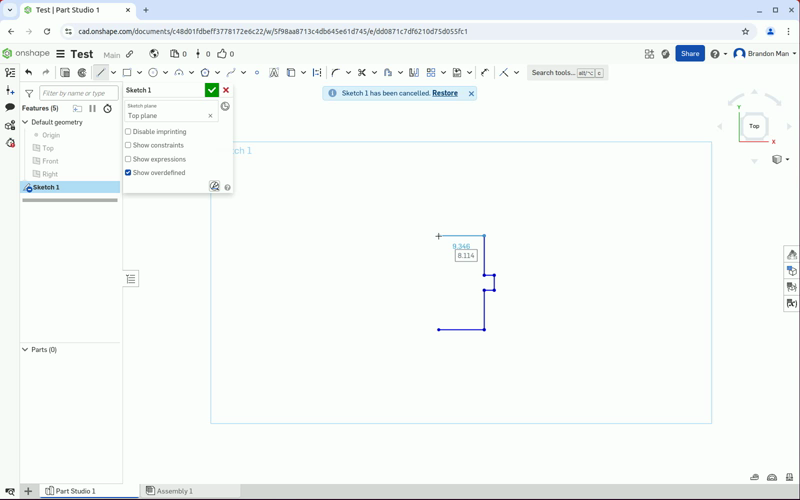
key_down(shift)
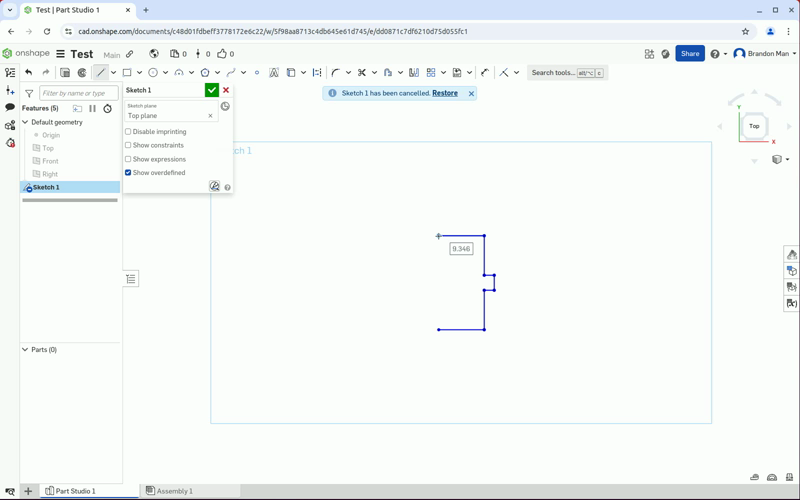
mouse_move(438, 329)
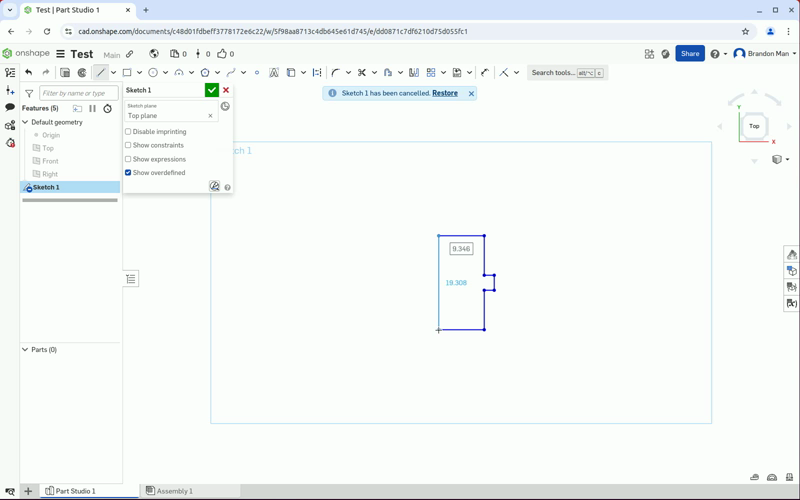
key_up(shift)
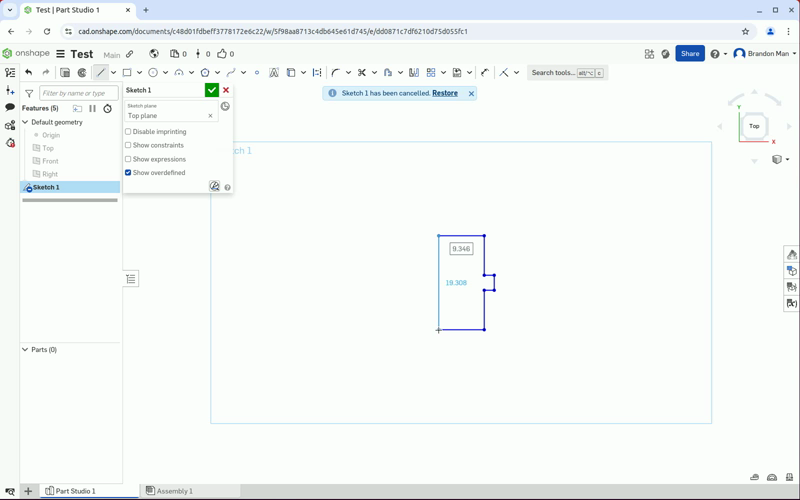
click(438, 329)
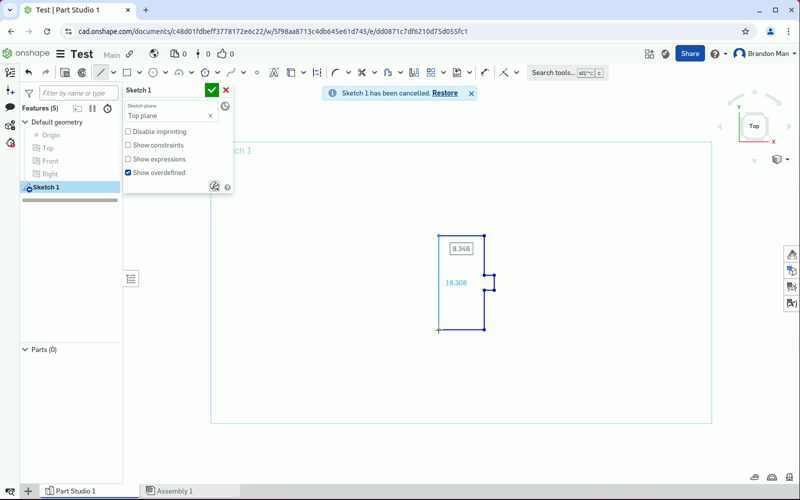
key(esc)
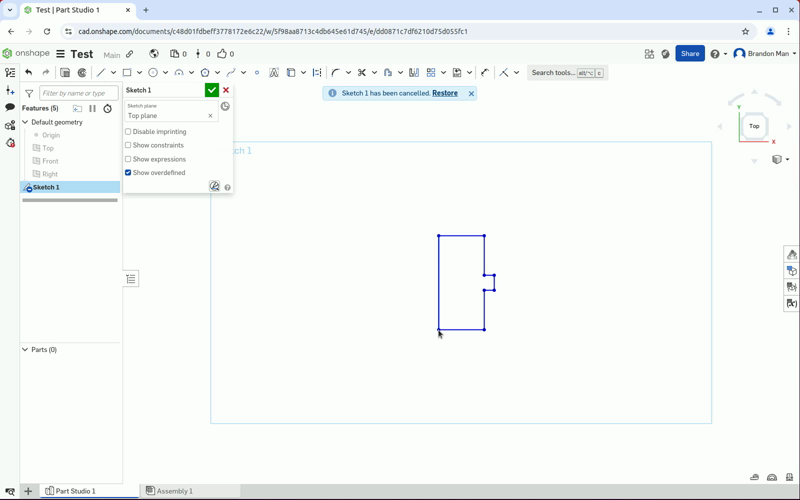
key(c)
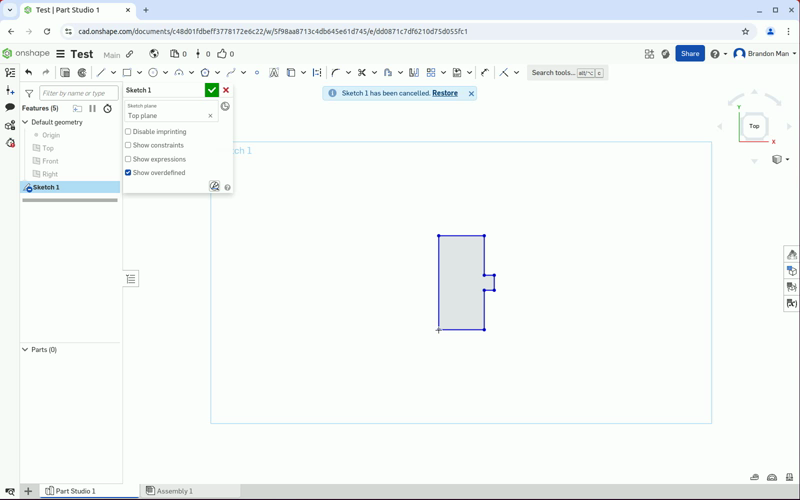
key_down(shift)
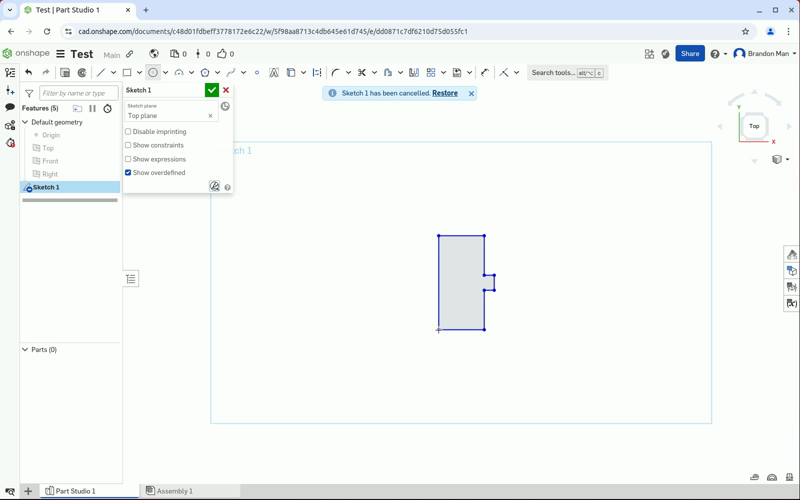
mouse_move(461, 282)
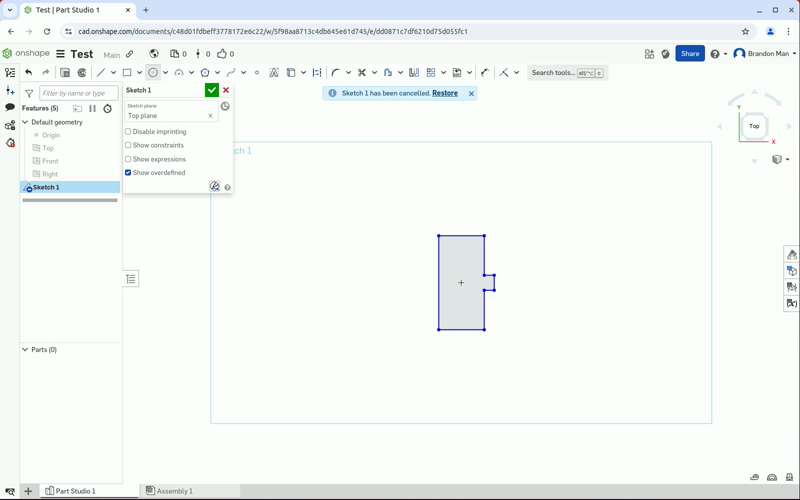
click(461, 282)
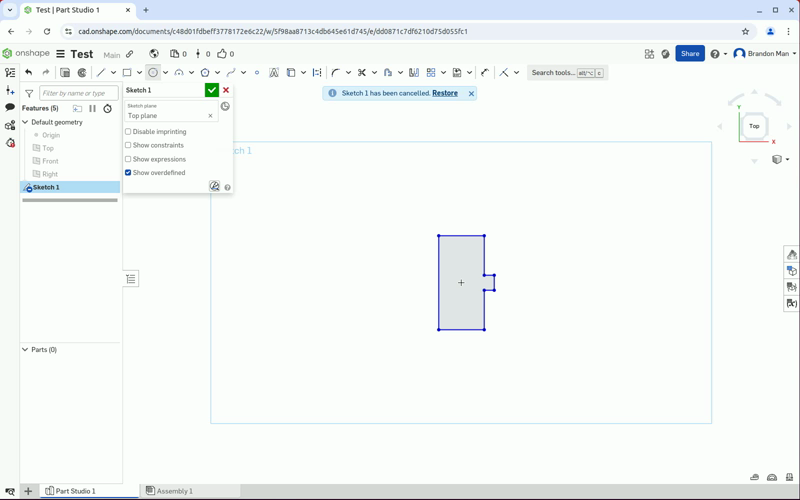
key_up(shift)
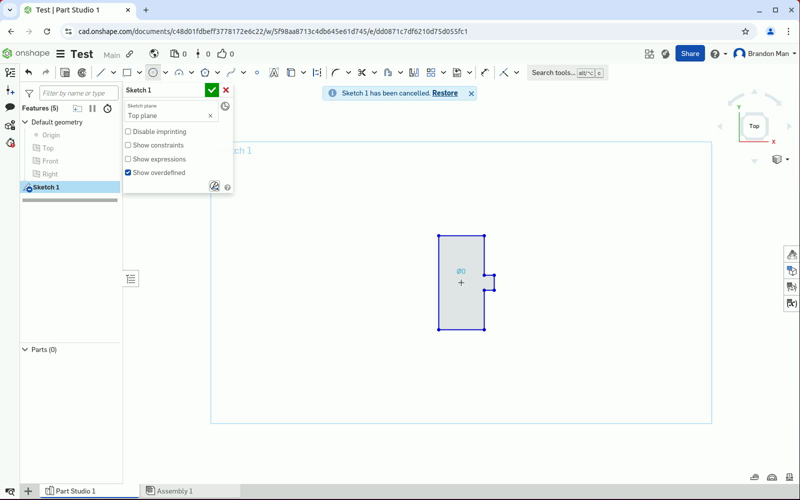
mouse_move(477, 282)
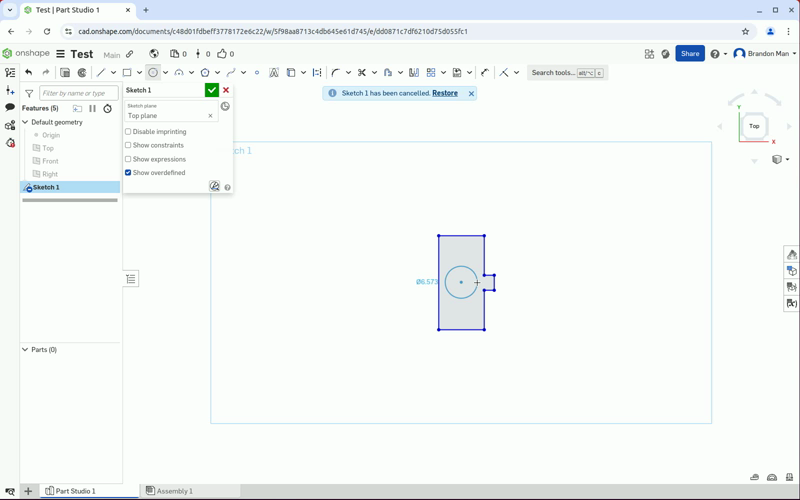
click(477, 282)
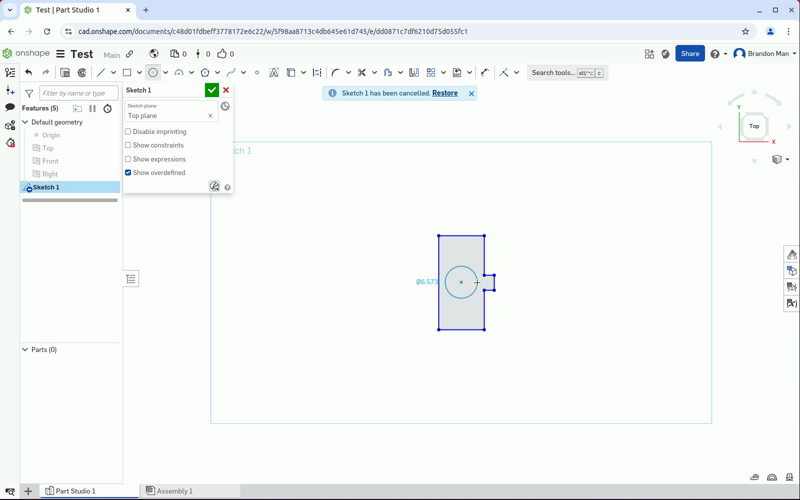
key(esc)
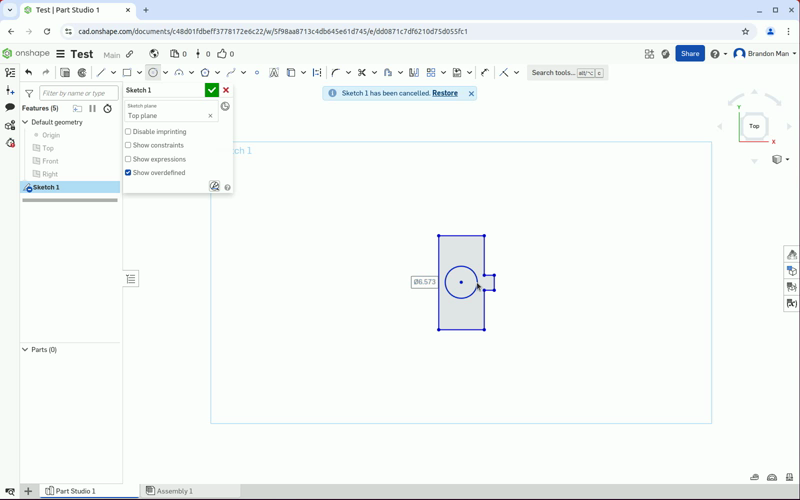
mouse_move(476, 258)
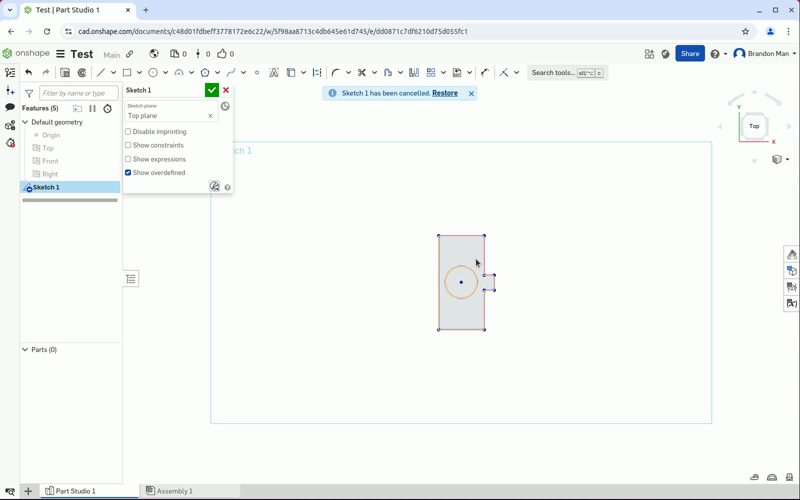
click(476, 258)
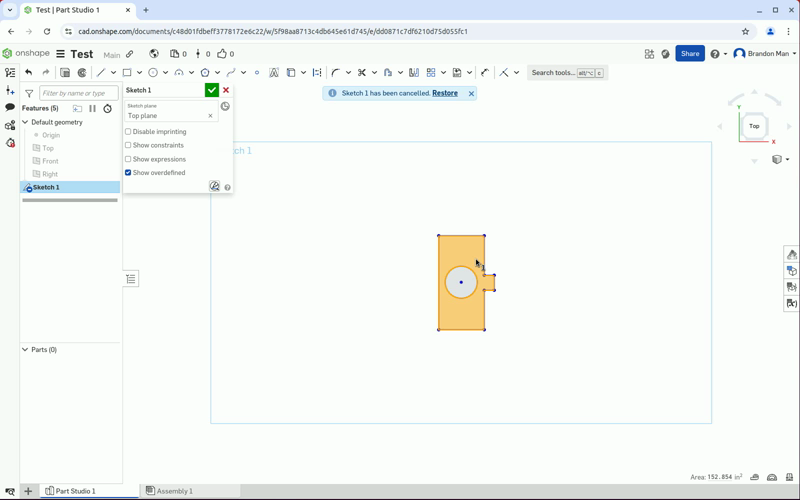
mouse_move(73, 352)
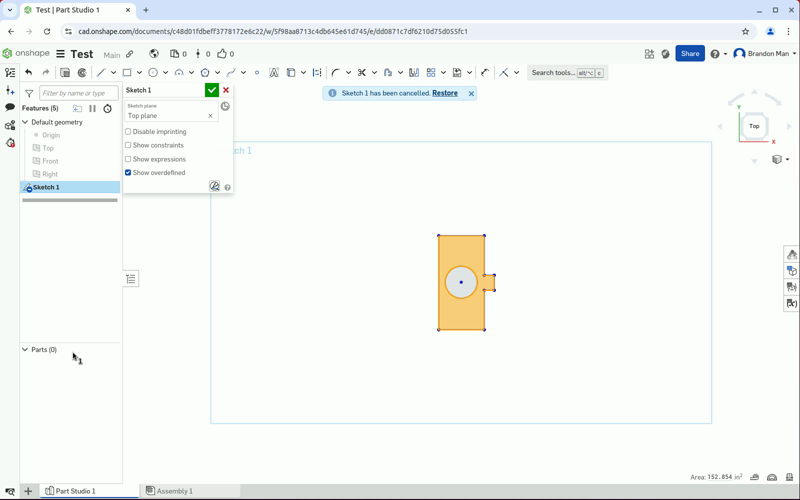
key(shift+y)
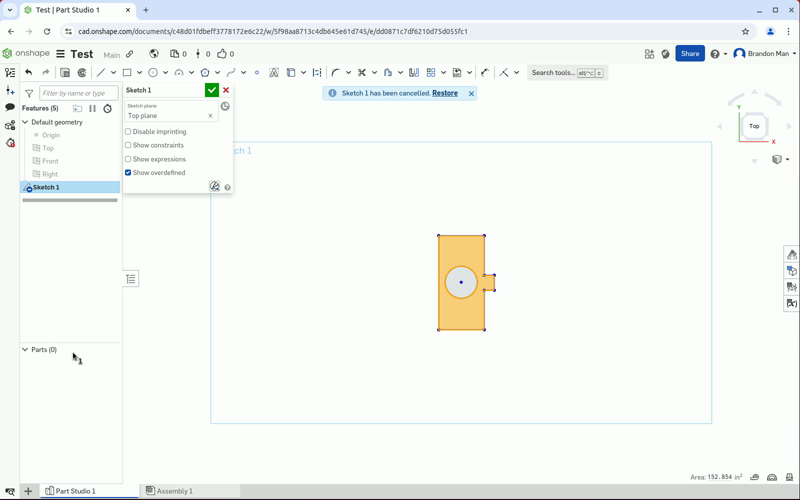
key(shift+e)
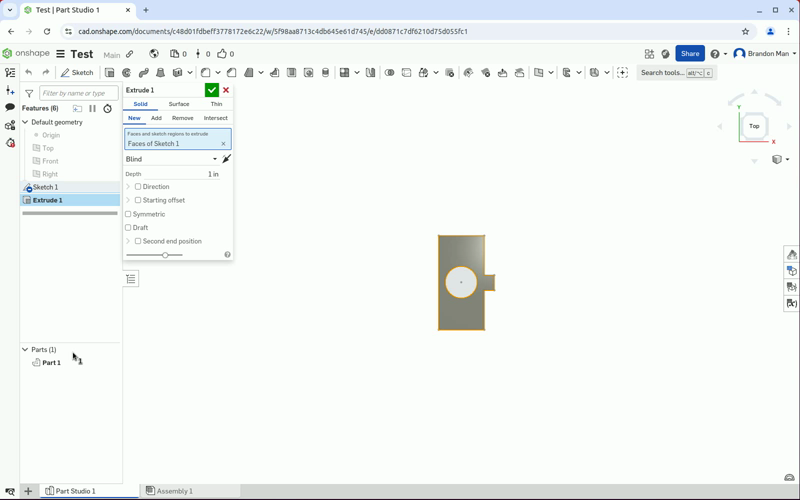
mouse_move(143, 106)
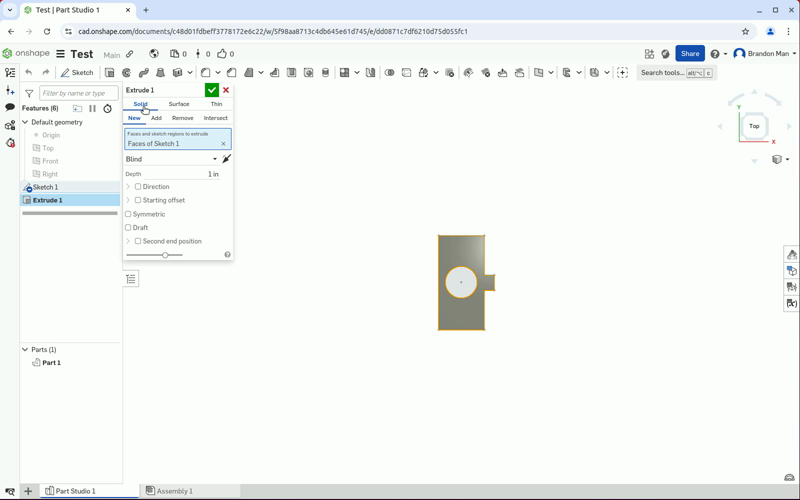
click(143, 106)
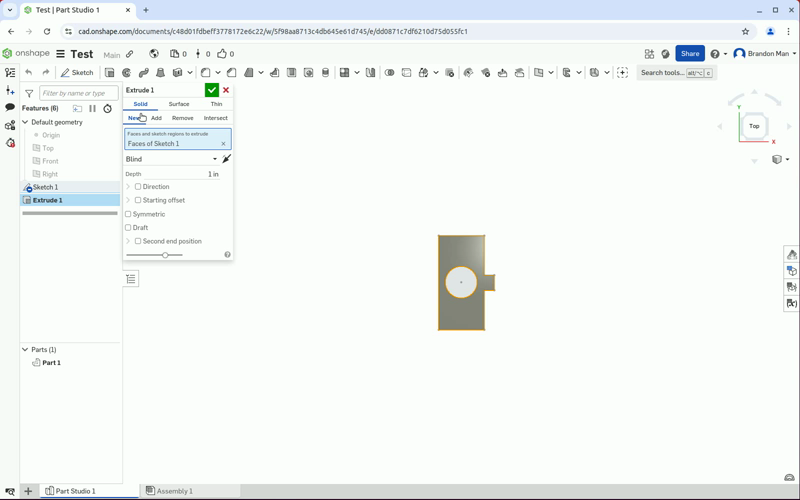
mouse_move(137, 120)
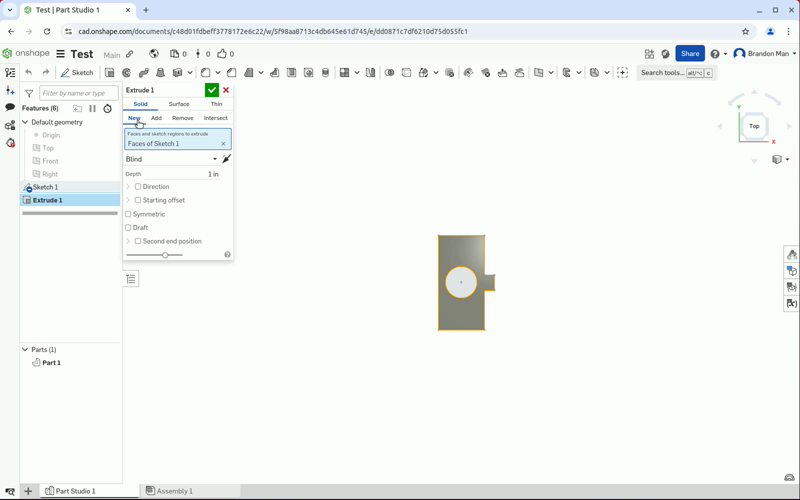
click(137, 120)
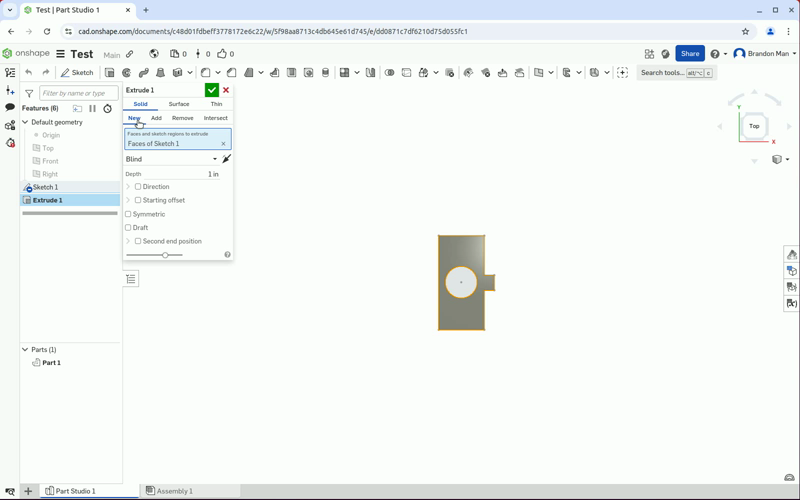
key(tab, 4)
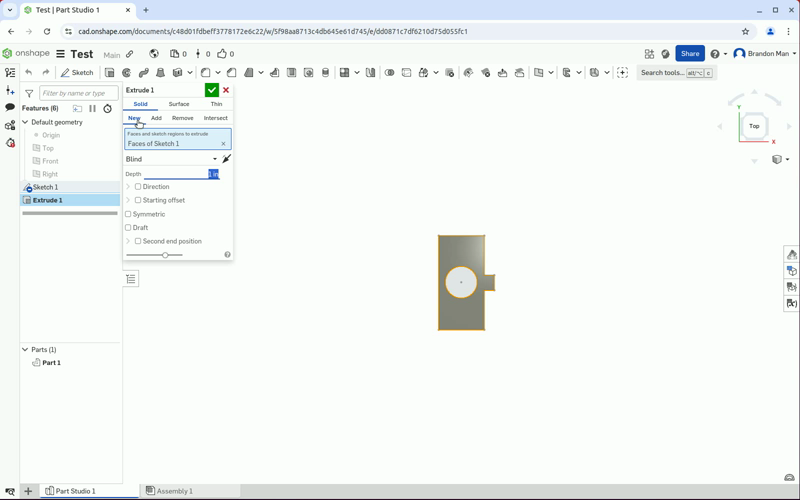
text(23.108)
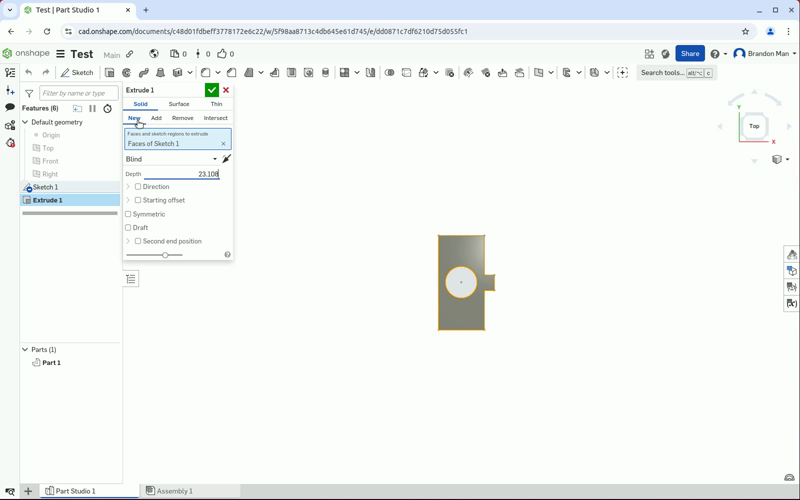
key(enter)
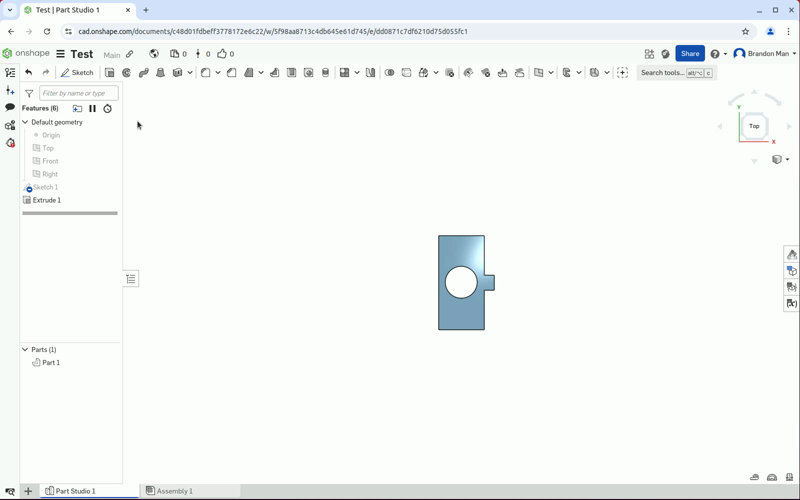
key(shift+h)
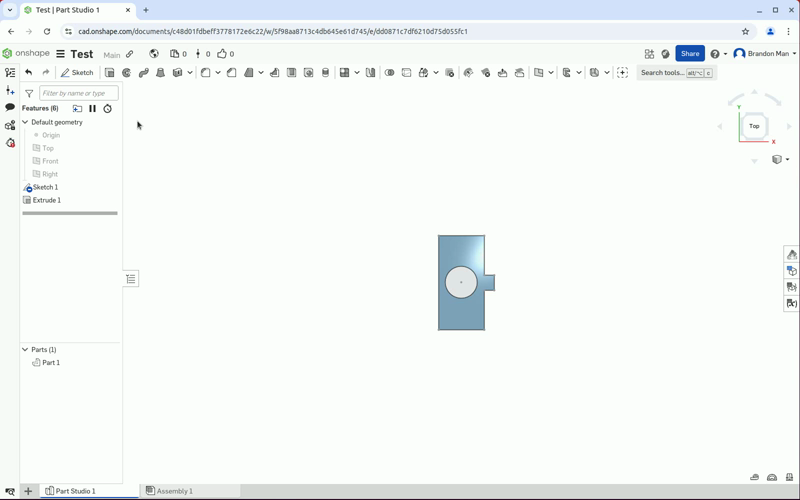
key(shift+h)
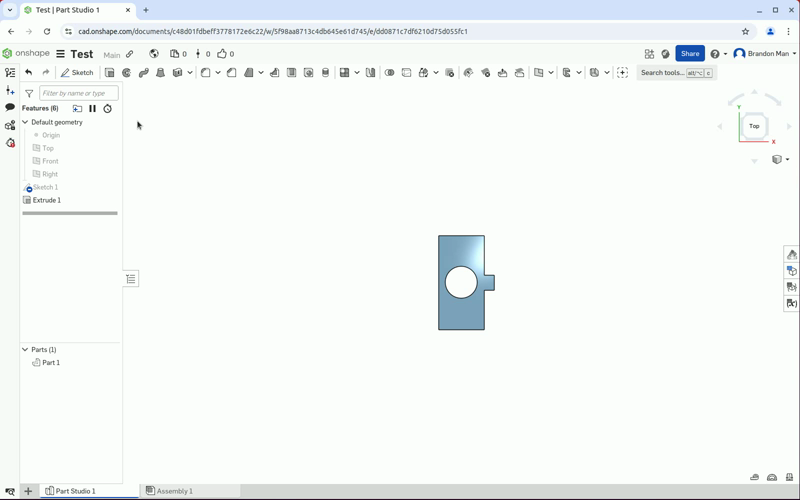
mouse_move(73, 189)
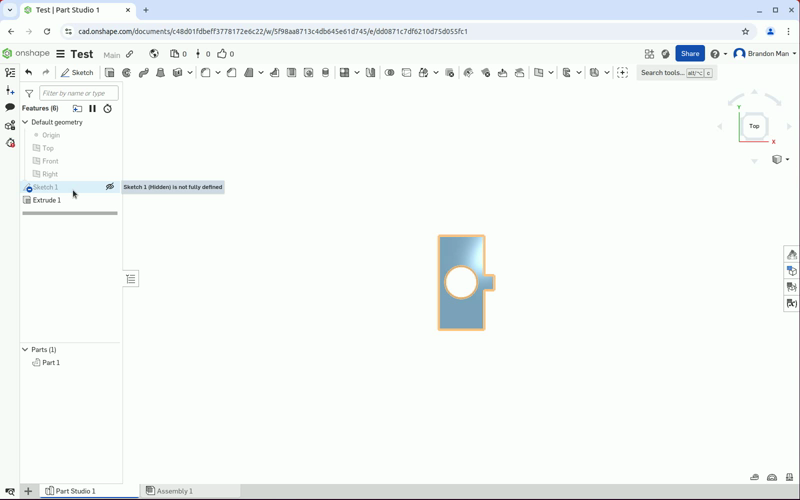
click(73, 189)
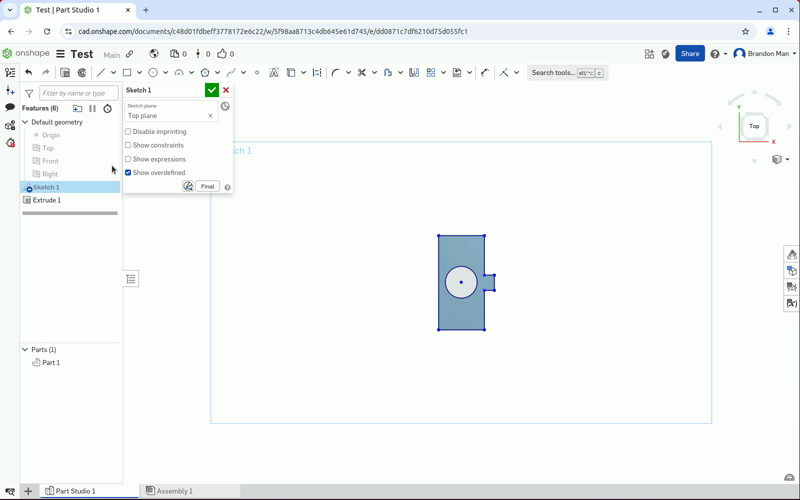
mouse_move(229, 92)
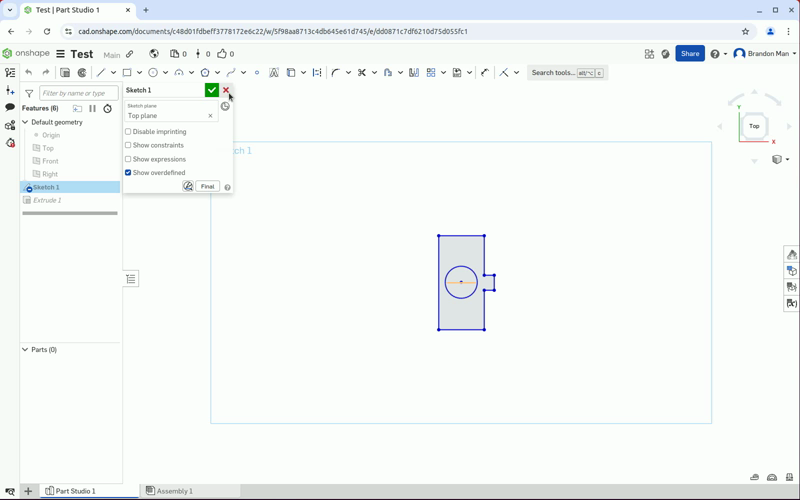
click(229, 92)
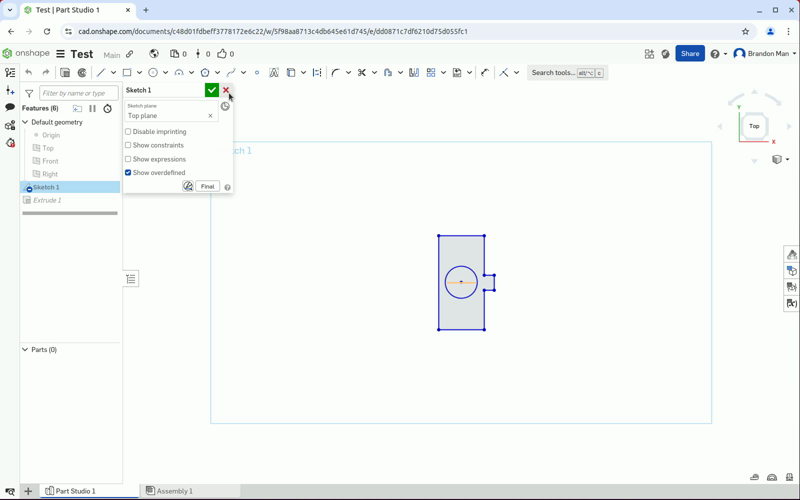
key(shift+s)
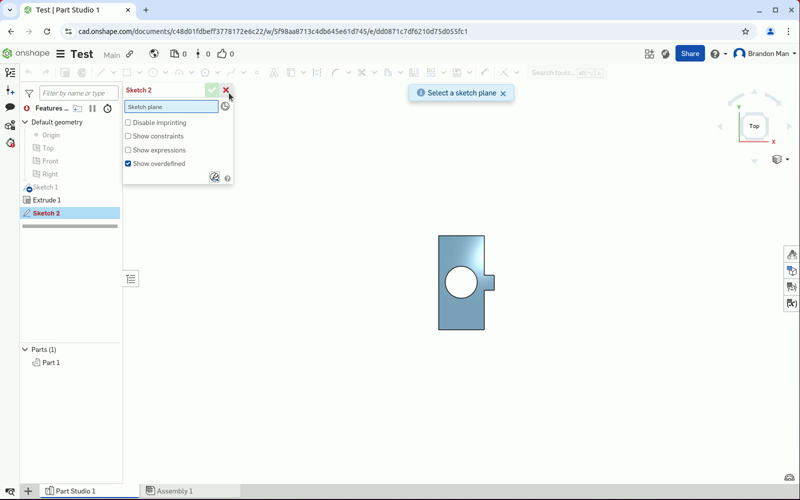
mouse_move(73, 150)
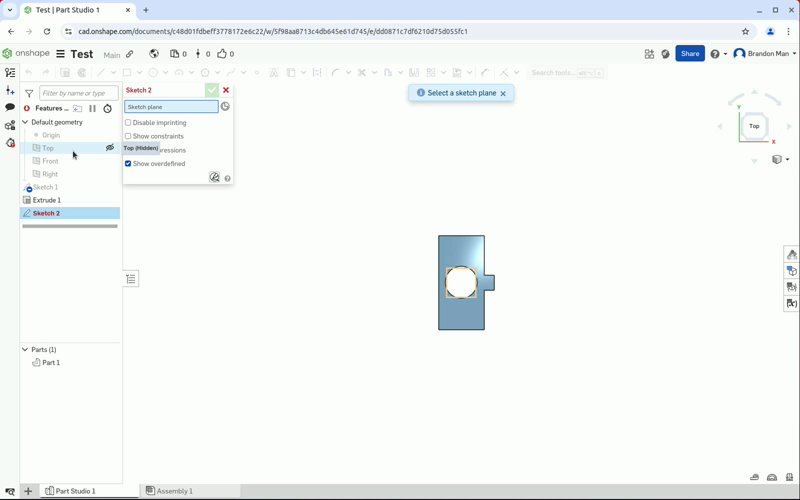
click(73, 150)
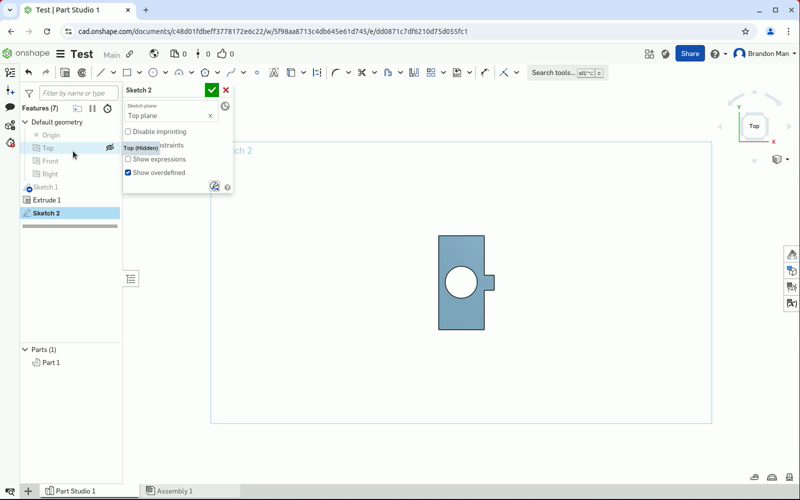
mouse_move(73, 352)
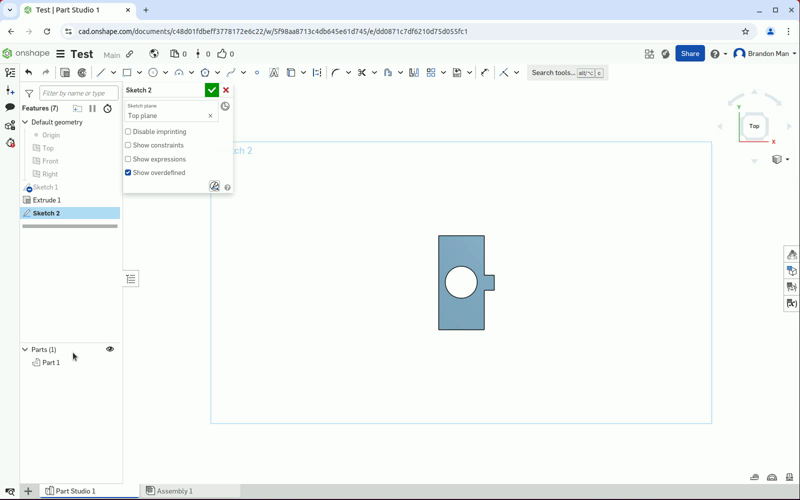
key(y)
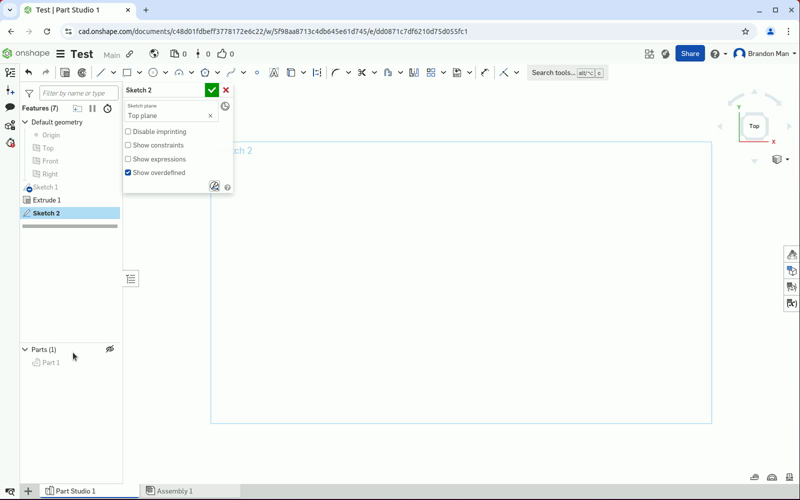
key(c)
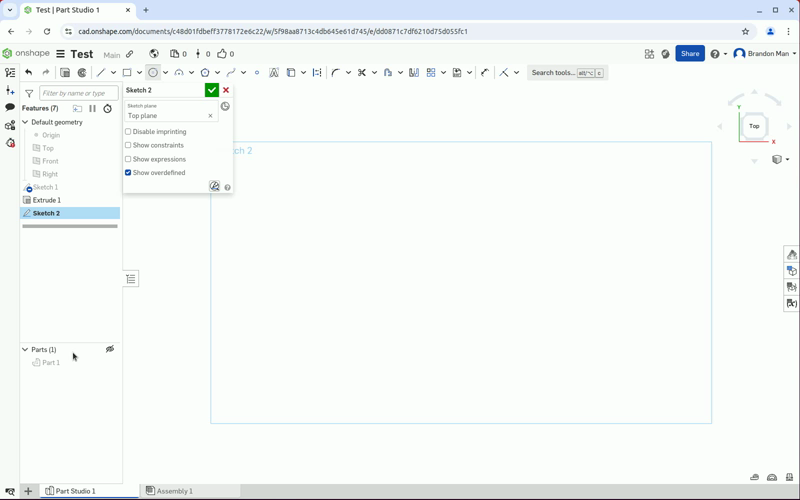
key_down(shift)
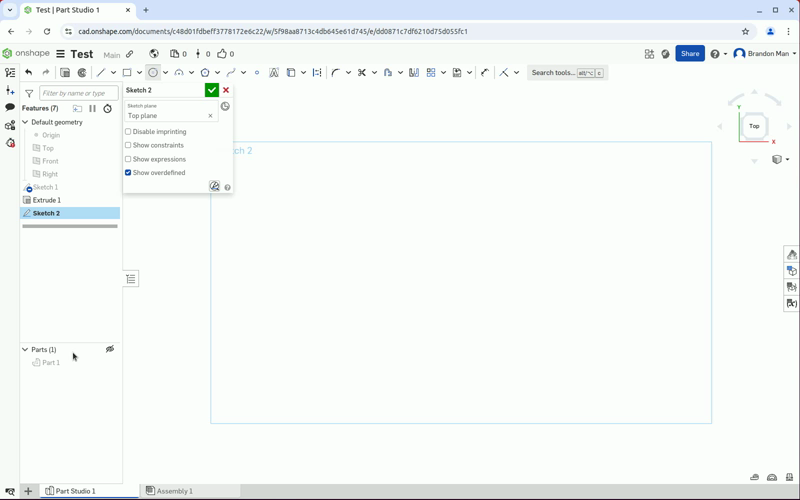
mouse_move(461, 282)
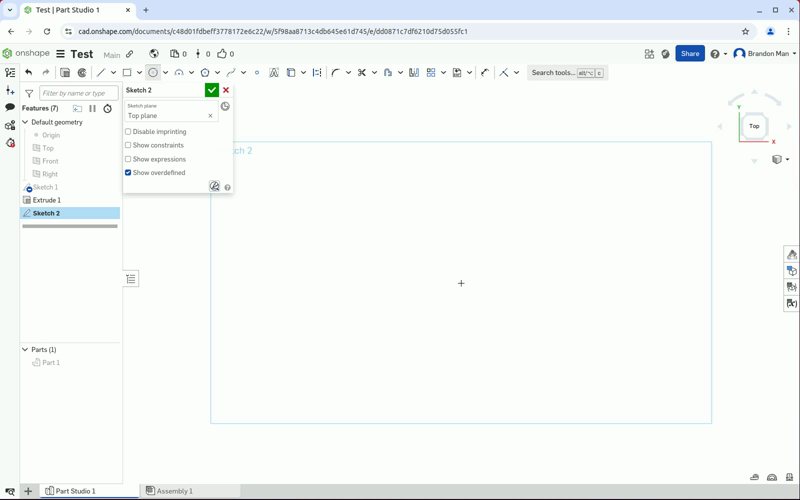
click(461, 282)
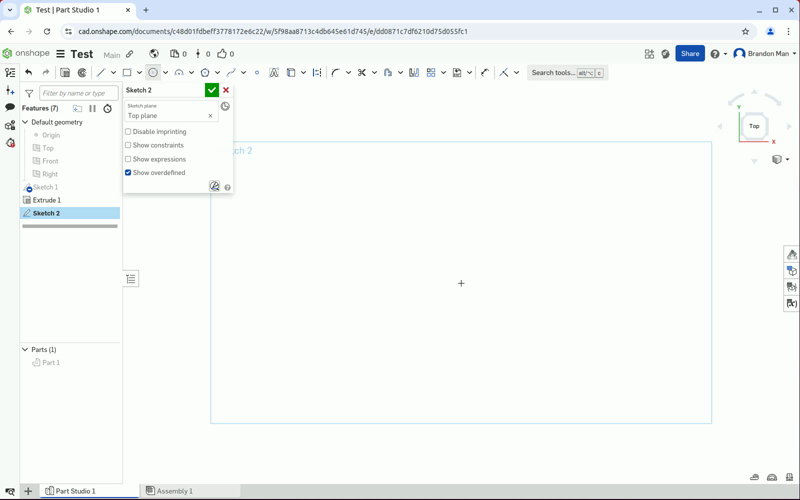
key_up(shift)
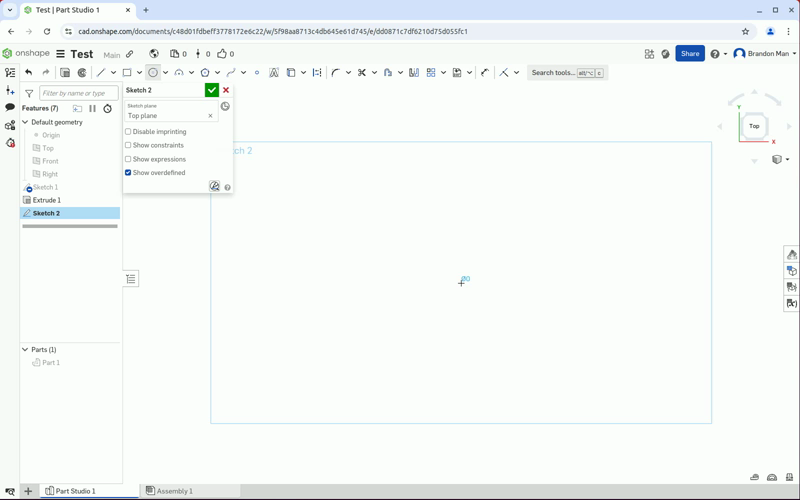
mouse_move(477, 282)
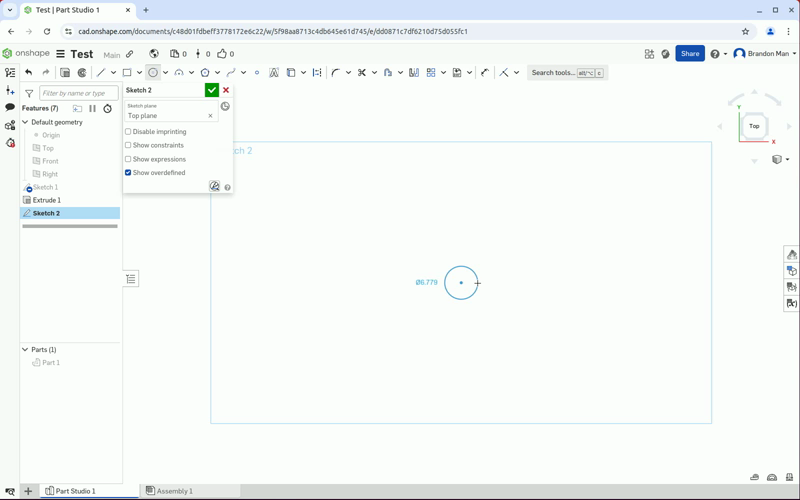
click(477, 282)
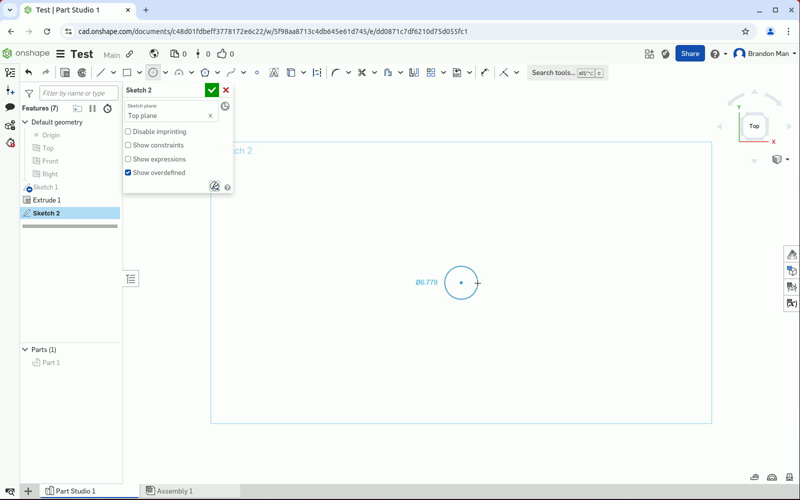
key(esc)
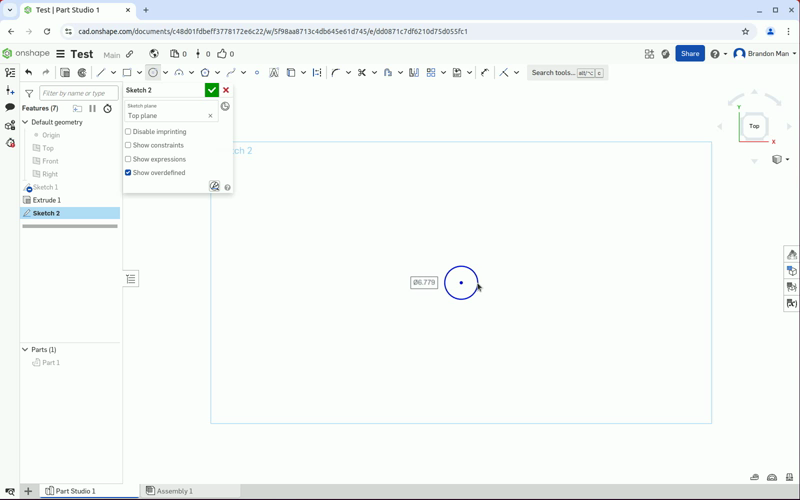
key(c)
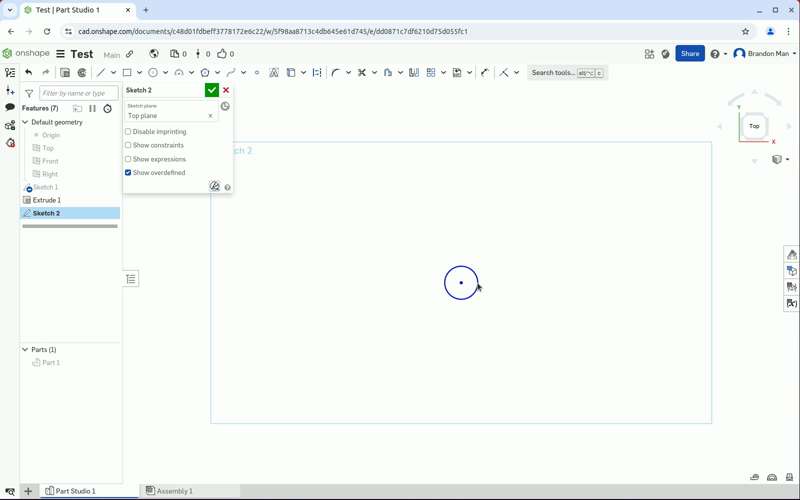
key_down(shift)
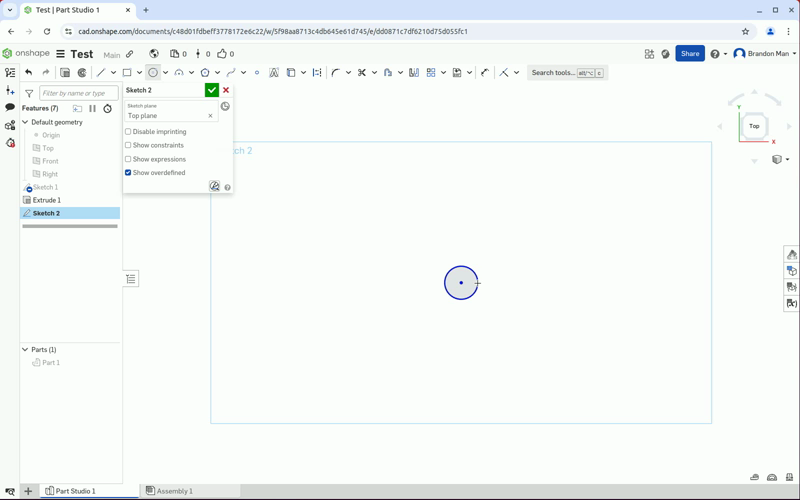
mouse_move(461, 282)
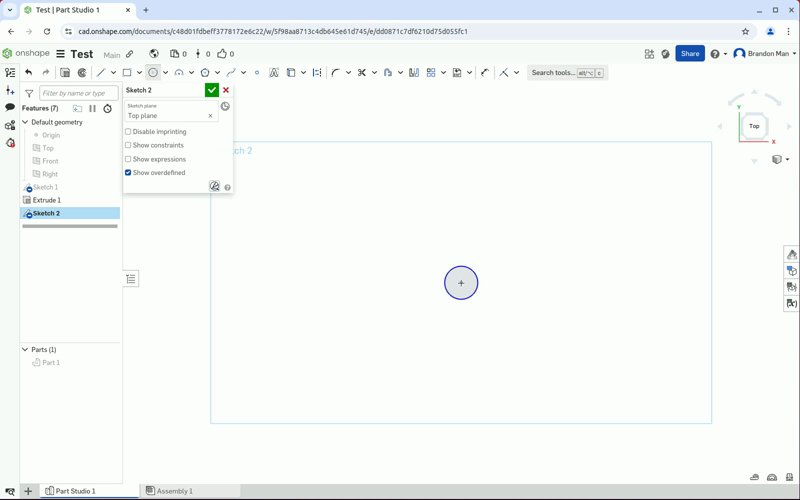
click(461, 282)
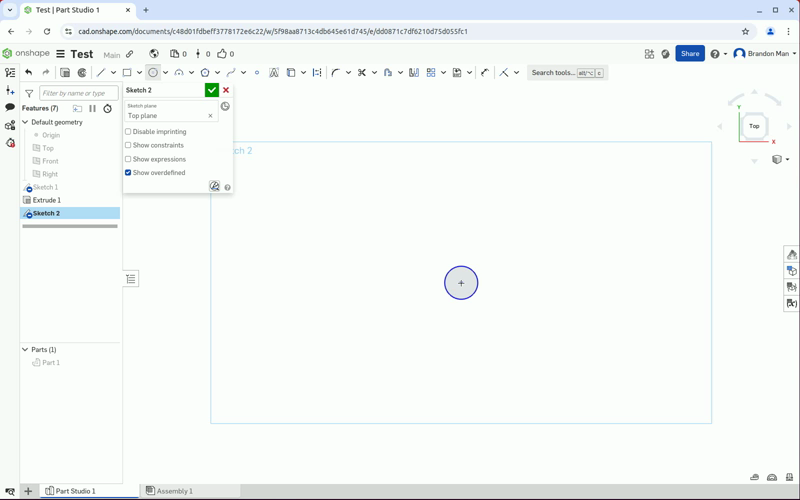
key_up(shift)
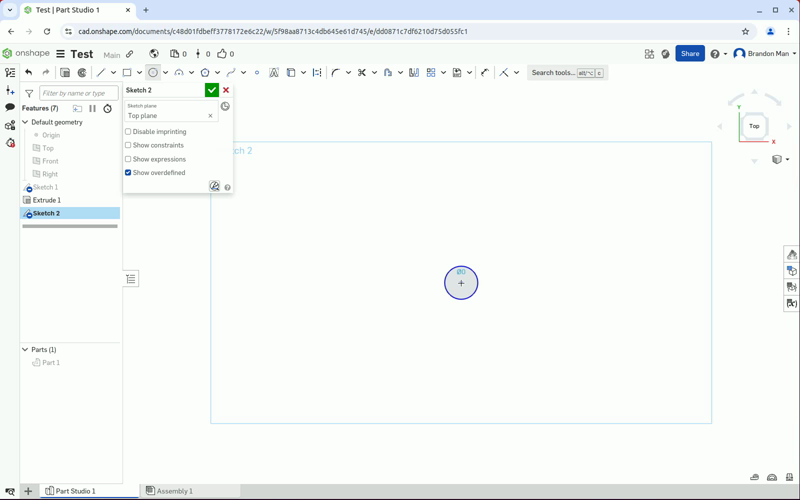
mouse_move(469, 282)
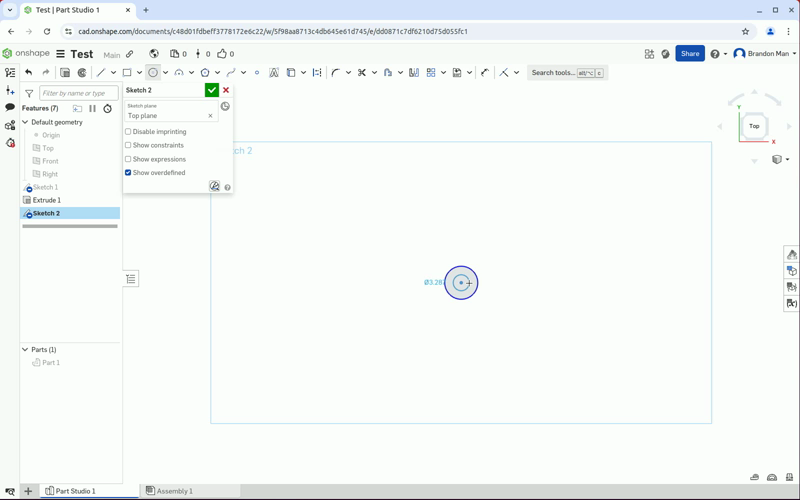
click(469, 282)
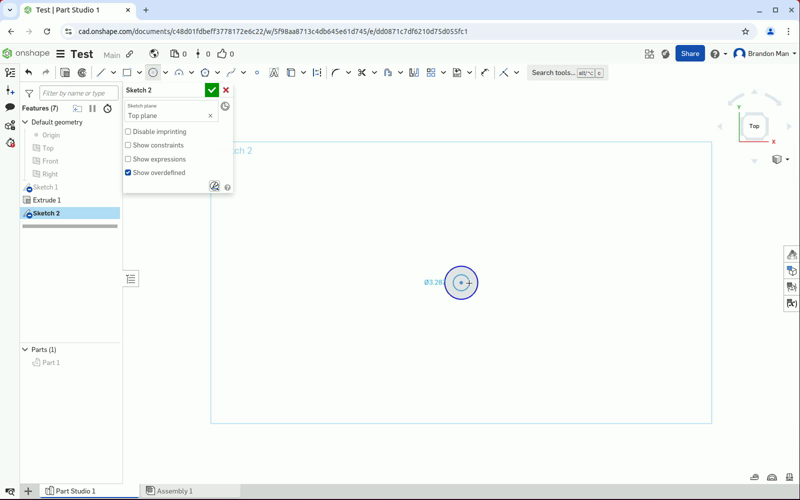
key(esc)
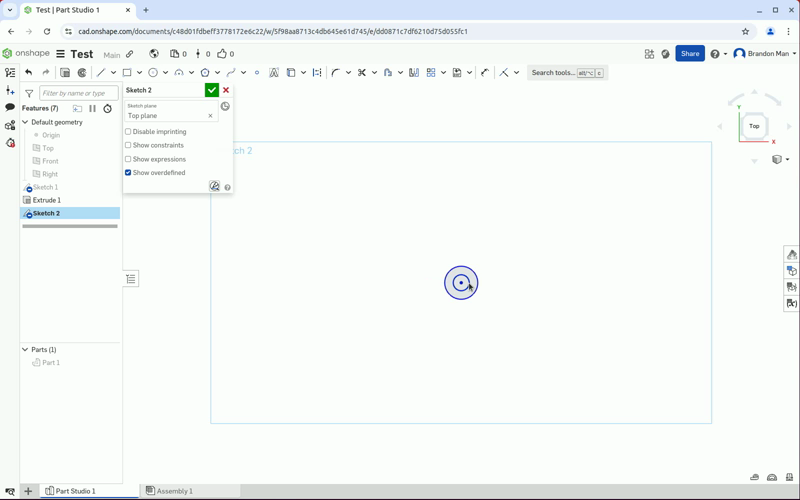
mouse_move(466, 290)
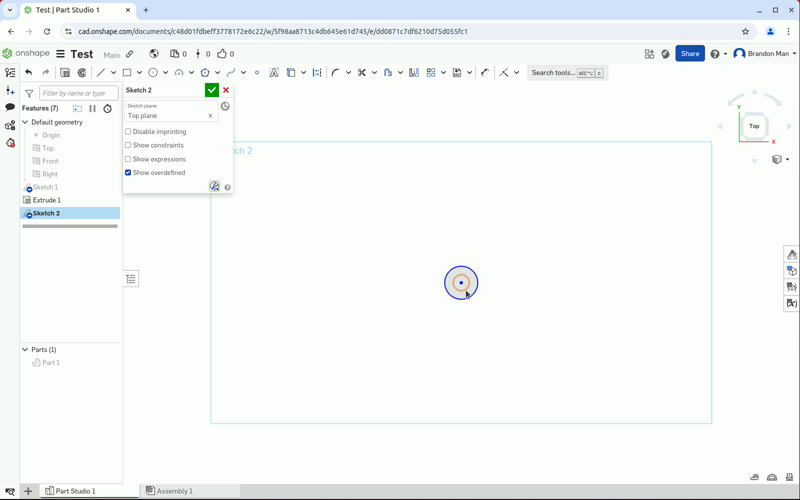
scroll(6)
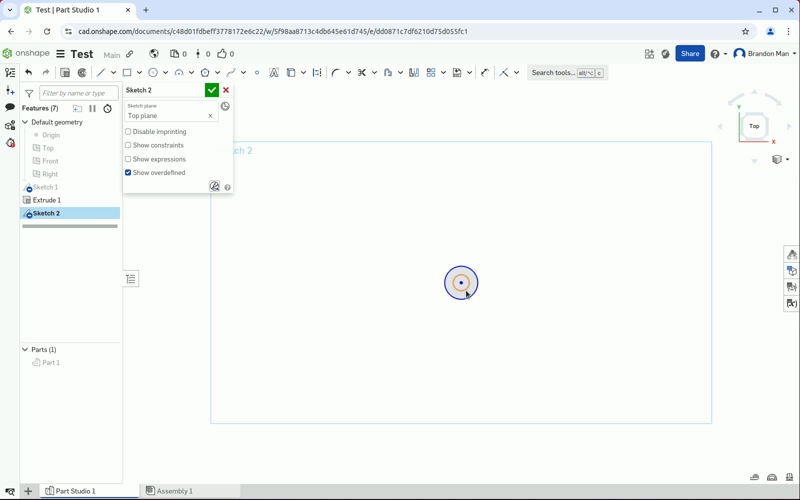
scroll(6)
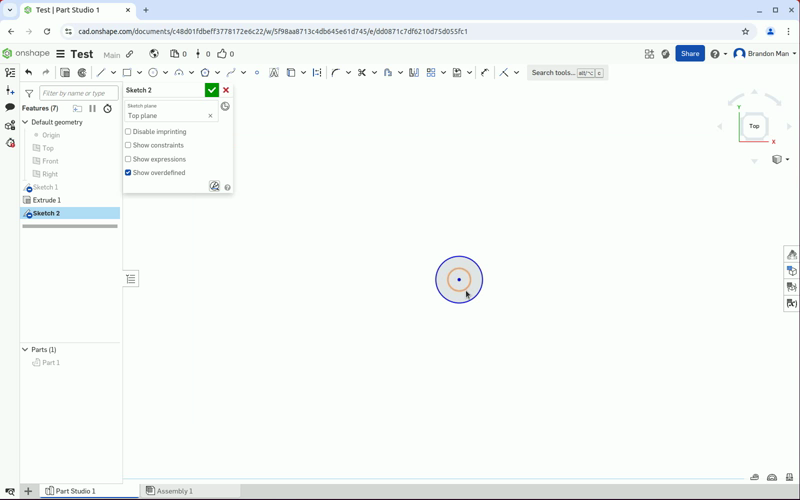
scroll(6)
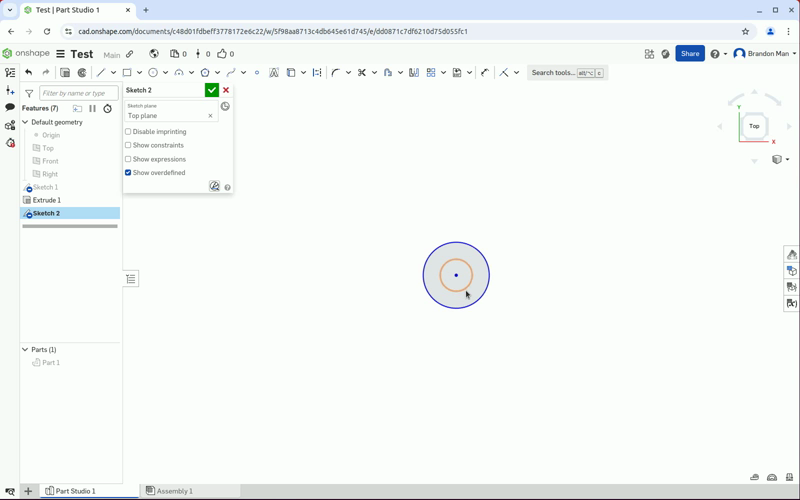
scroll(6)
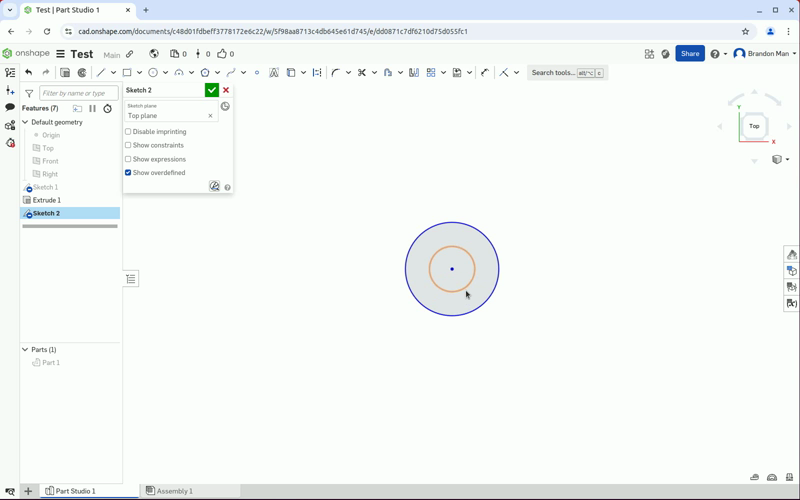
scroll(6)
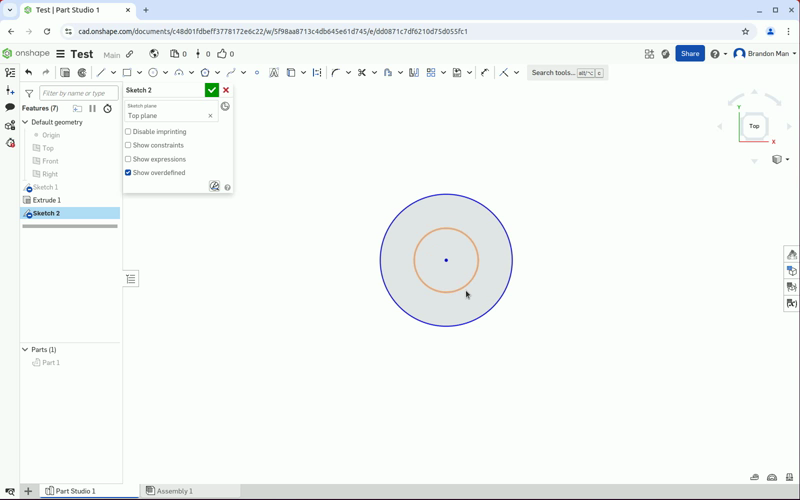
scroll(6)
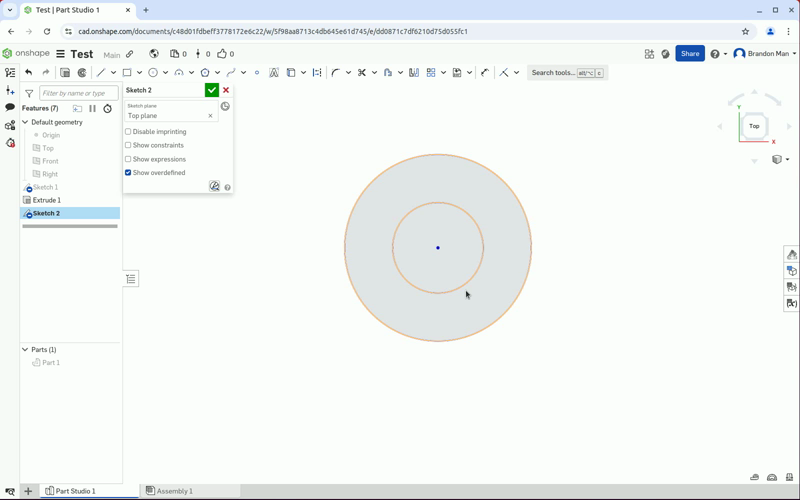
scroll(6)
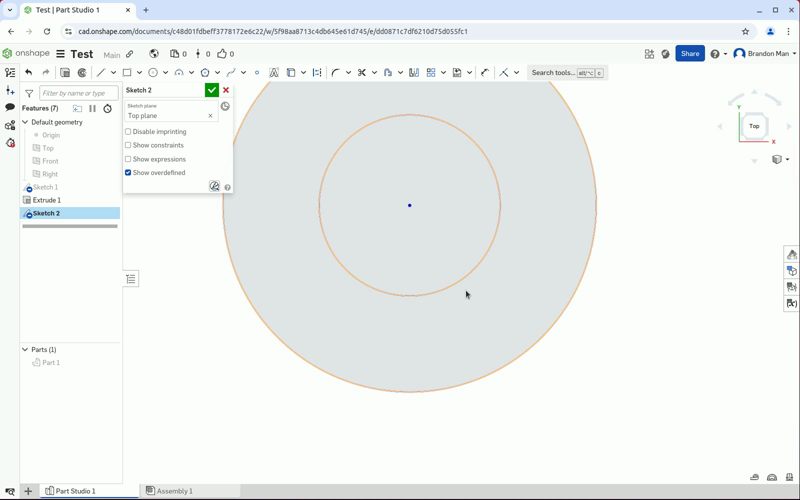
click(466, 290)
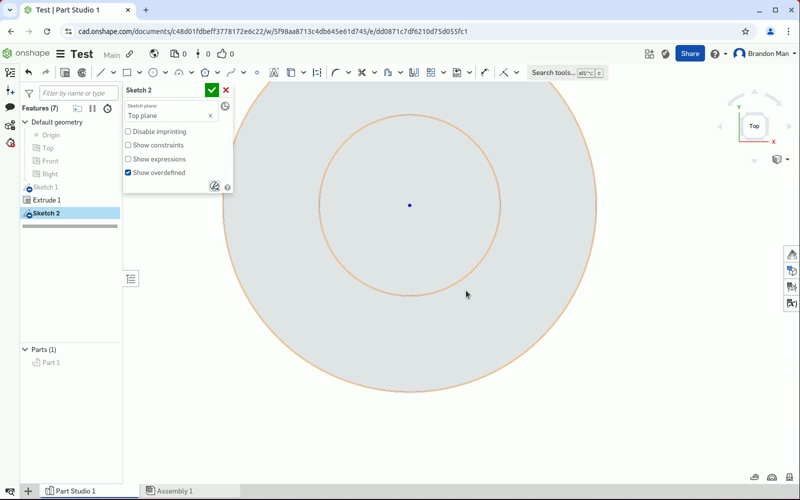
scroll(-6)
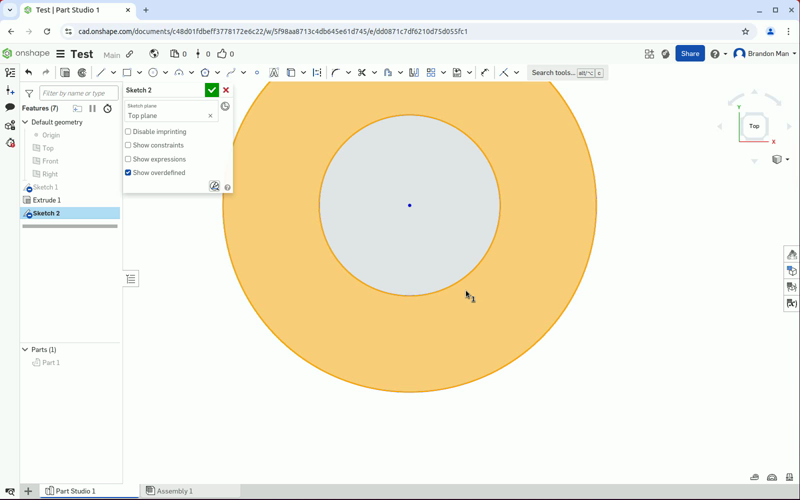
scroll(-6)
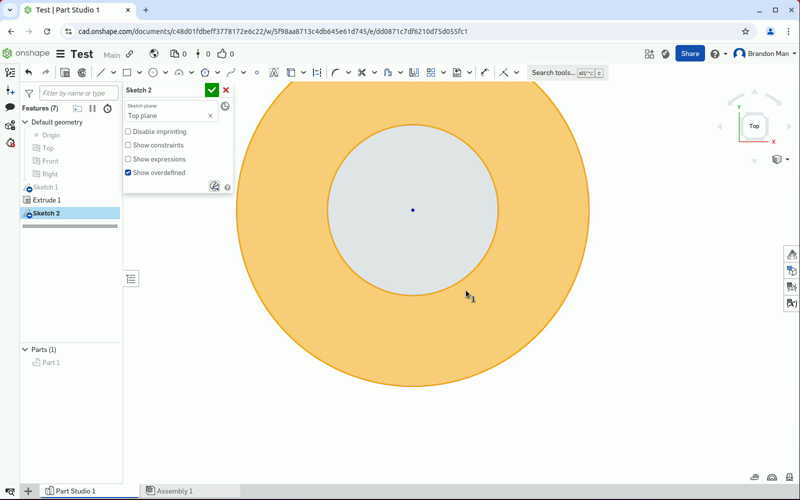
scroll(-6)
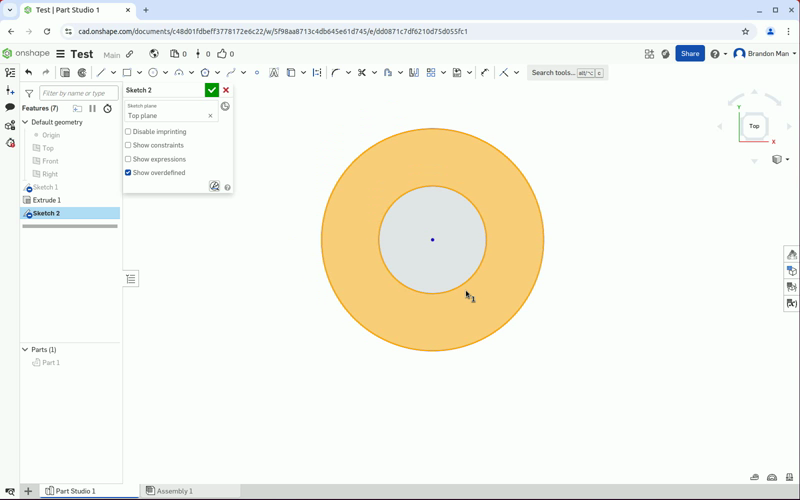
scroll(-6)
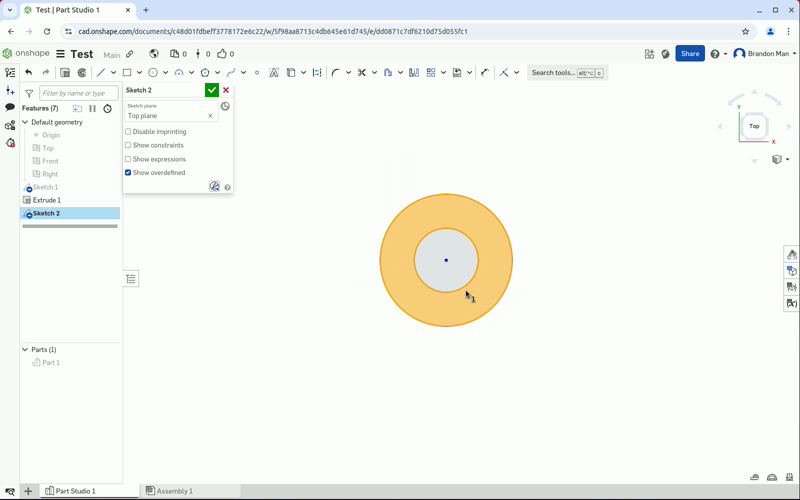
scroll(-6)
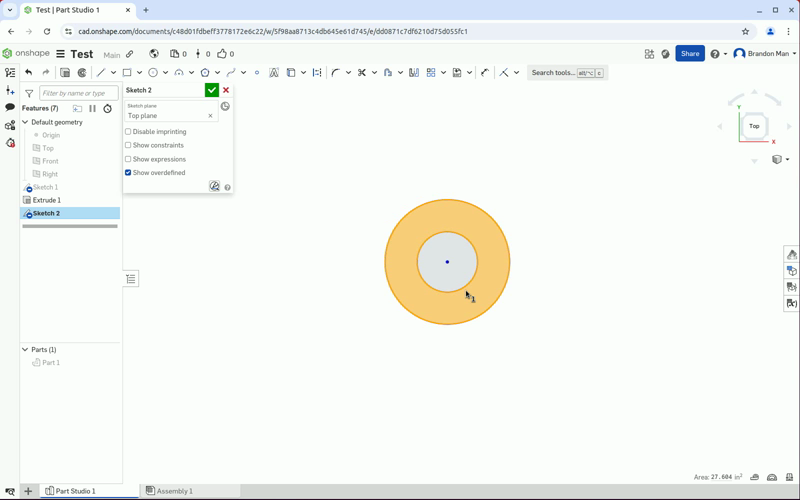
scroll(-6)
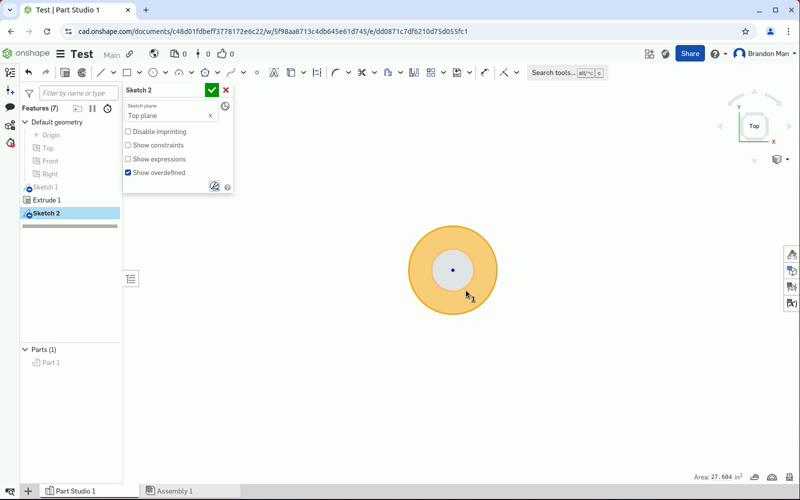
scroll(-6)
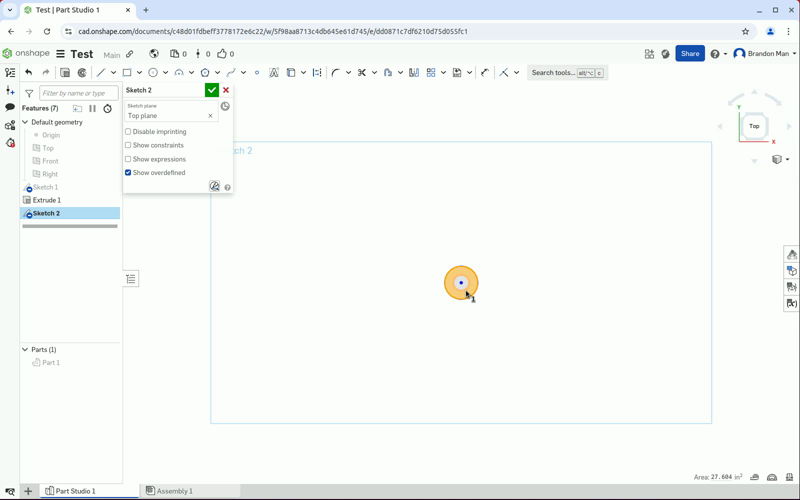
mouse_move(73, 352)
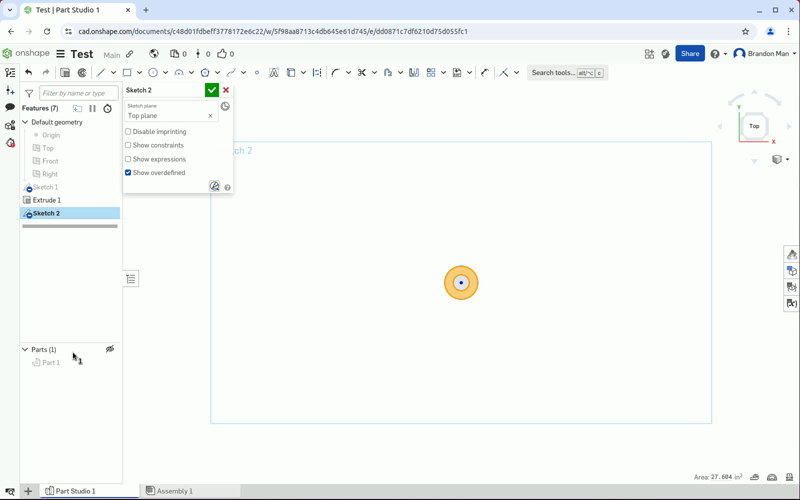
key(shift+y)
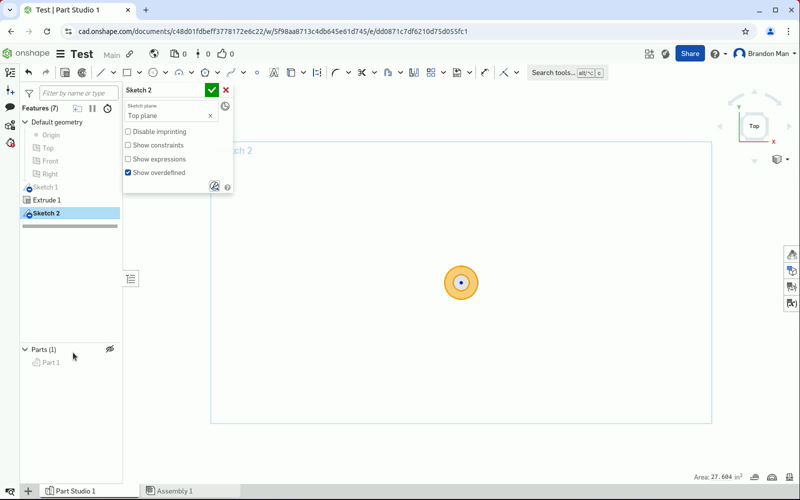
key(shift+e)
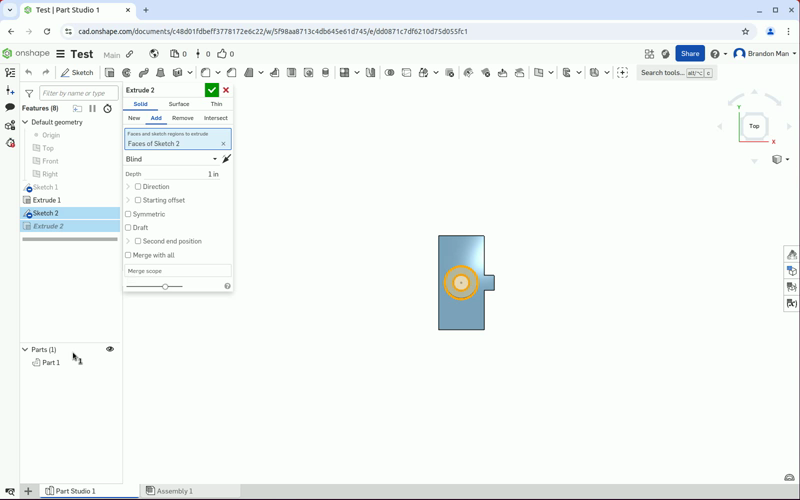
mouse_move(143, 106)
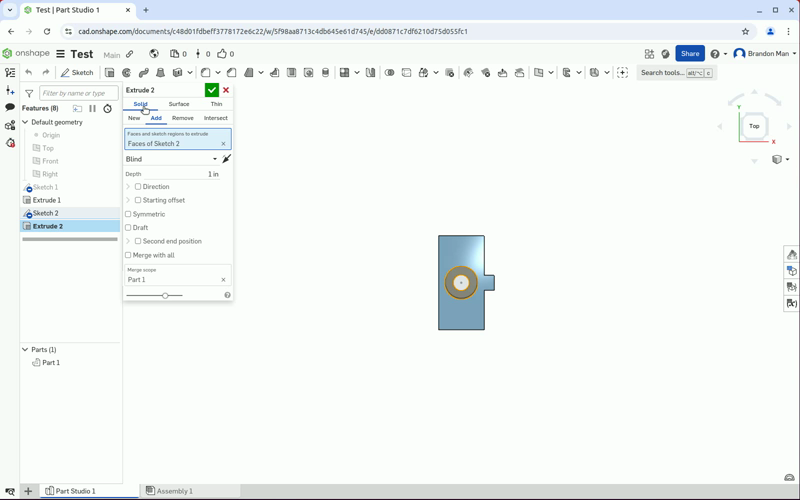
click(143, 106)
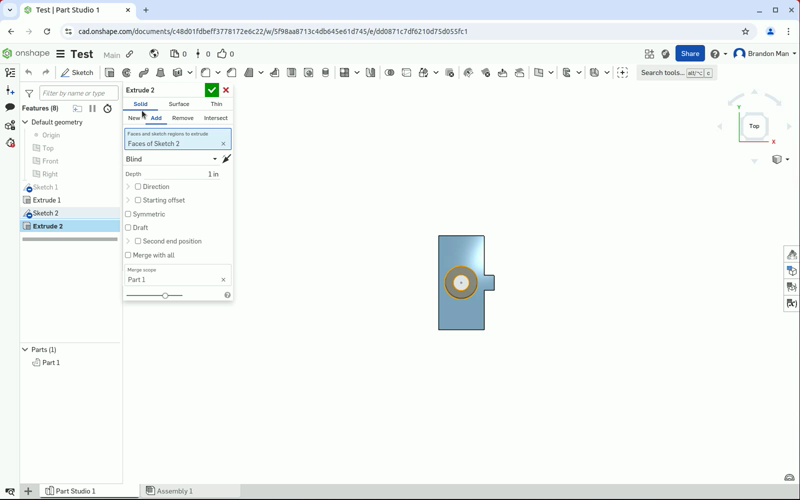
mouse_move(137, 120)
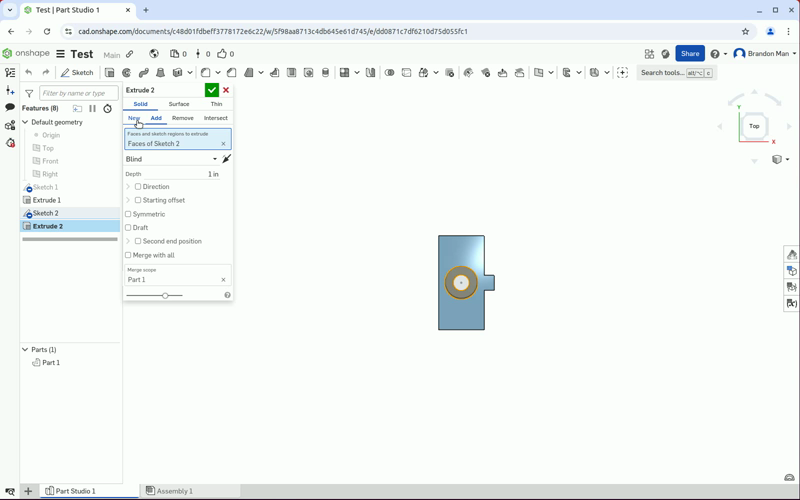
click(137, 120)
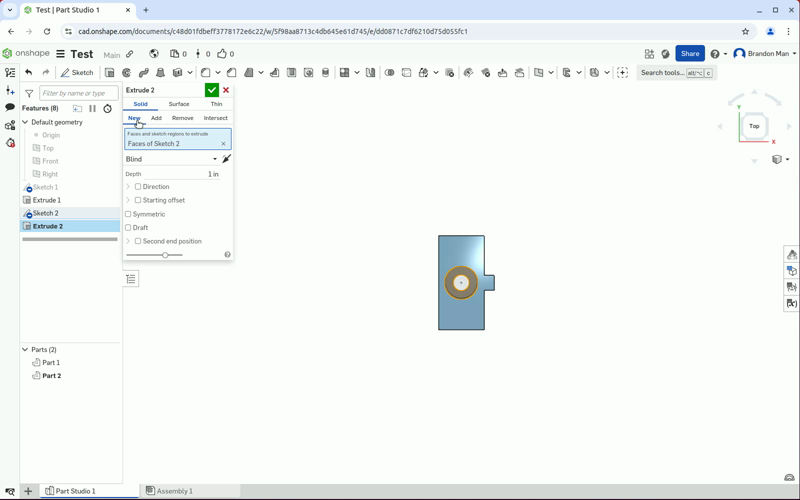
key(tab, 4)
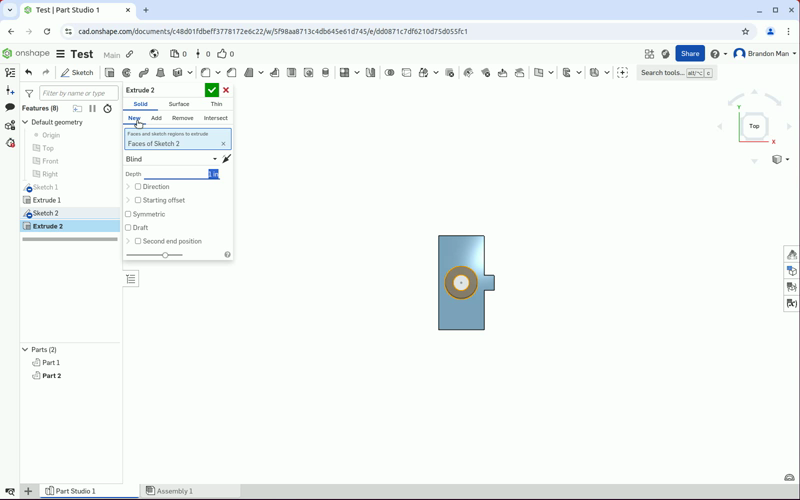
text(23.108)
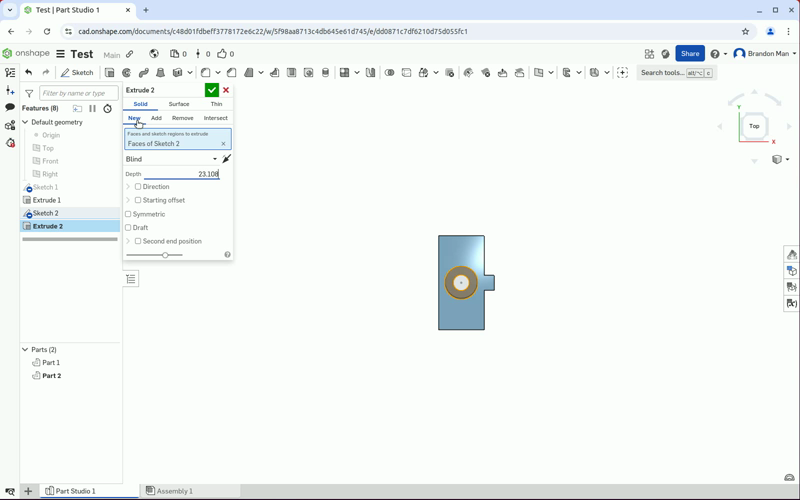
key(enter)
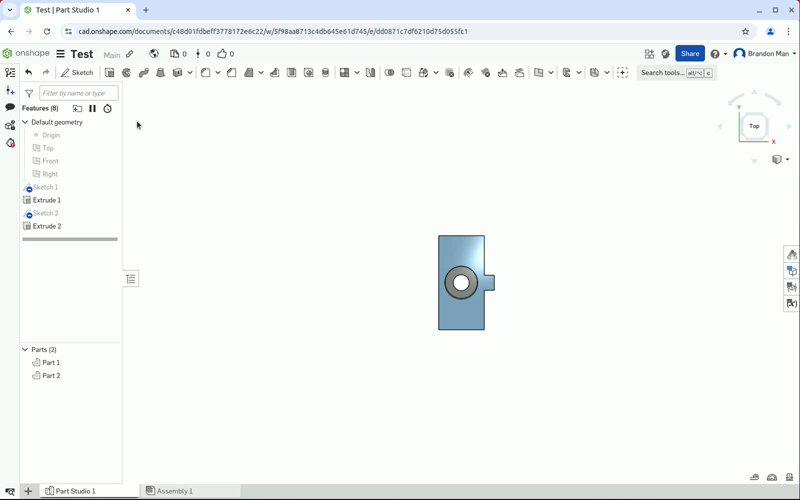
key(shift+h)
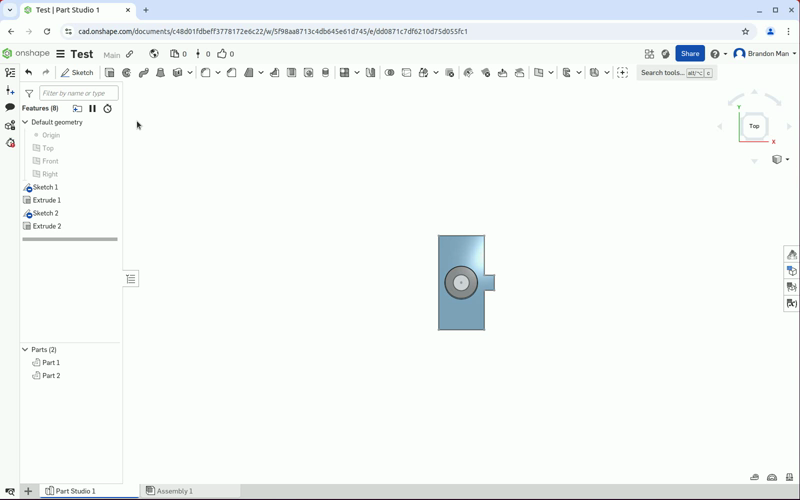
key(shift+h)
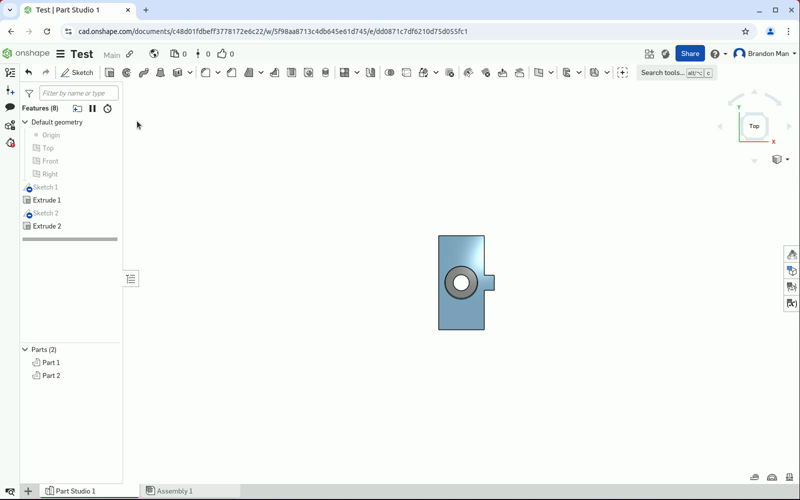
mouse_move(73, 189)
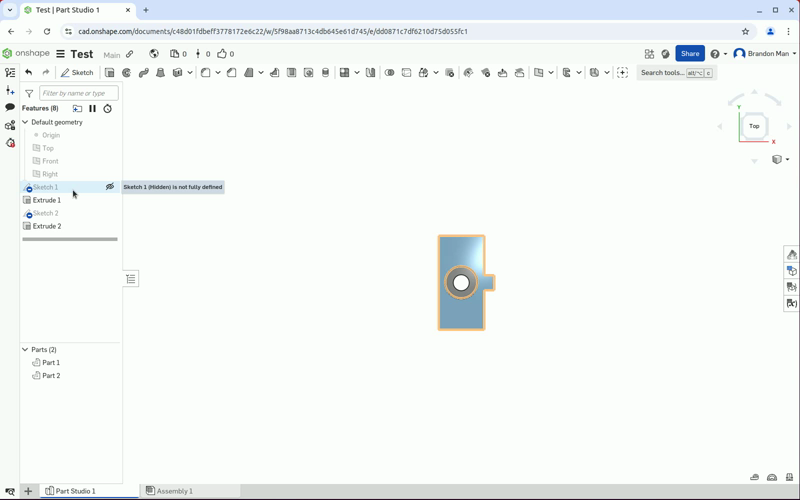
click(73, 189)
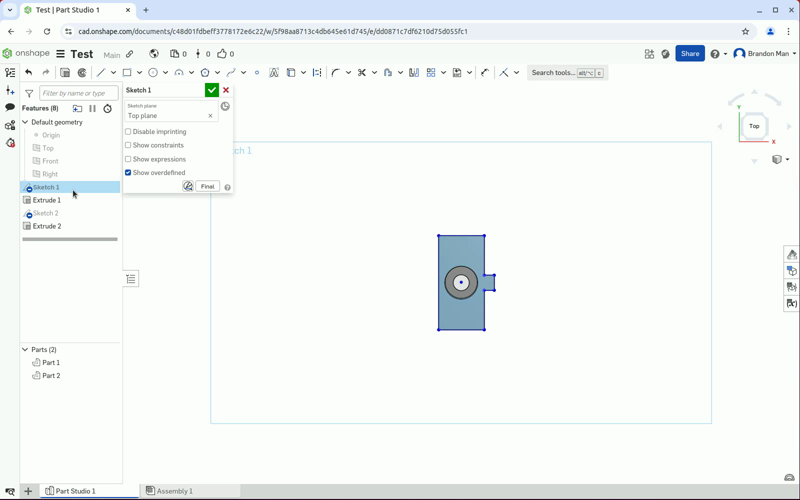
mouse_move(229, 92)
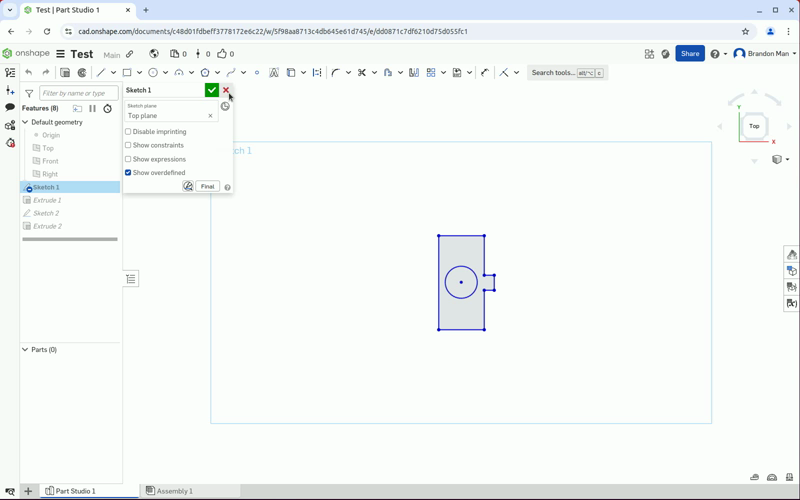
click(229, 92)
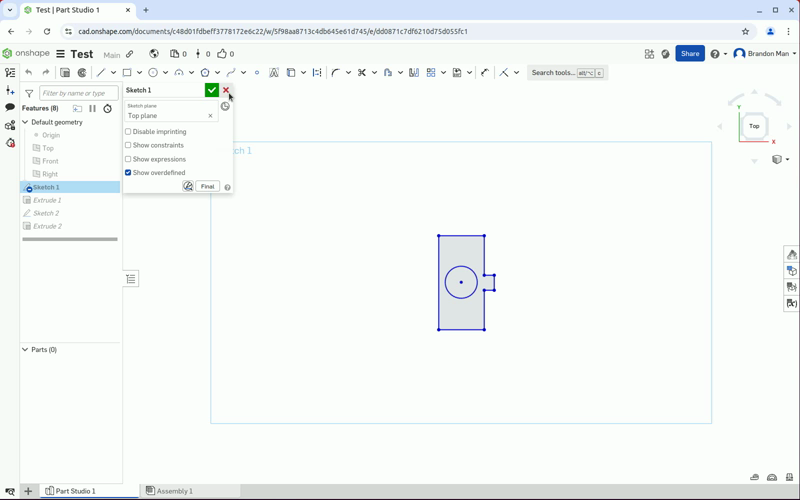
key(shift+s)
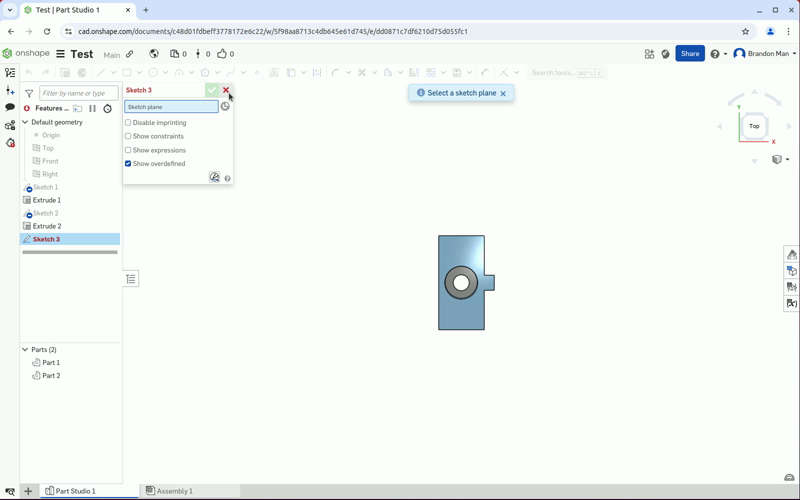
mouse_move(73, 150)
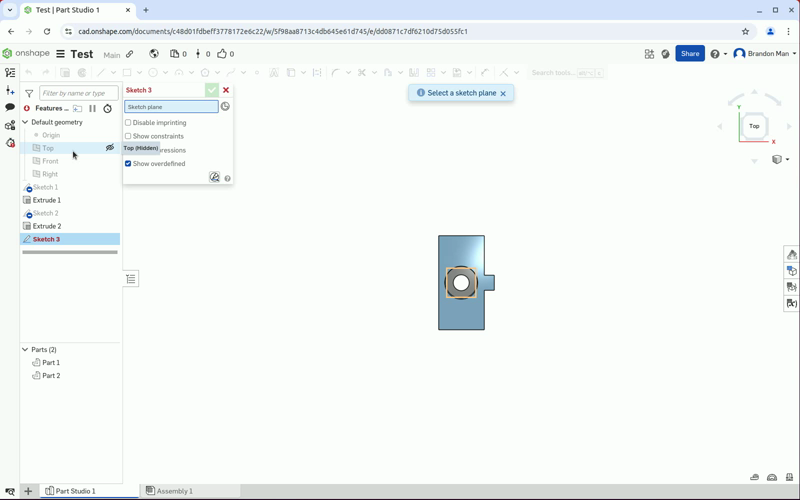
click(73, 150)
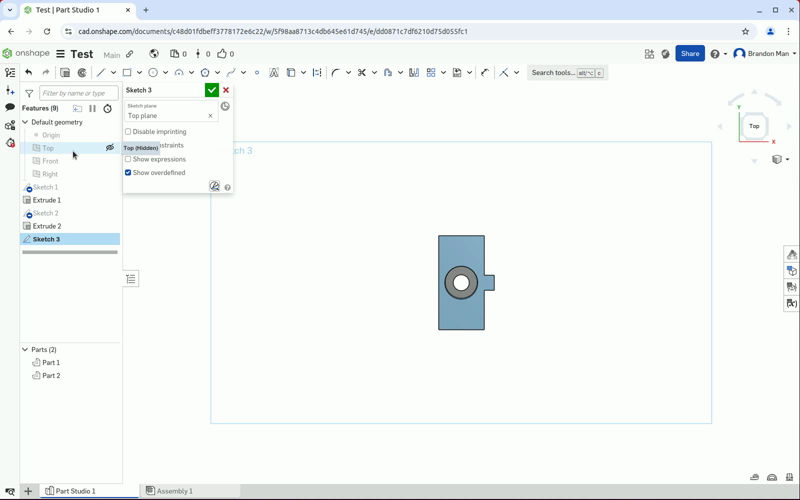
mouse_move(73, 352)
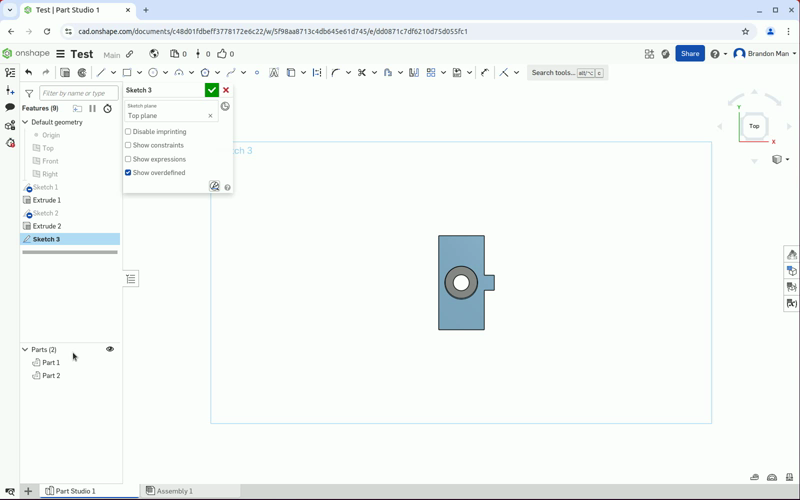
key(y)
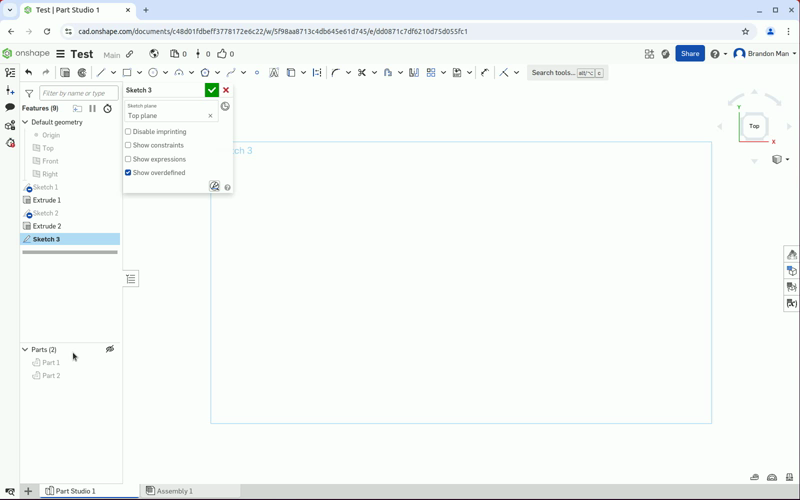
key(c)
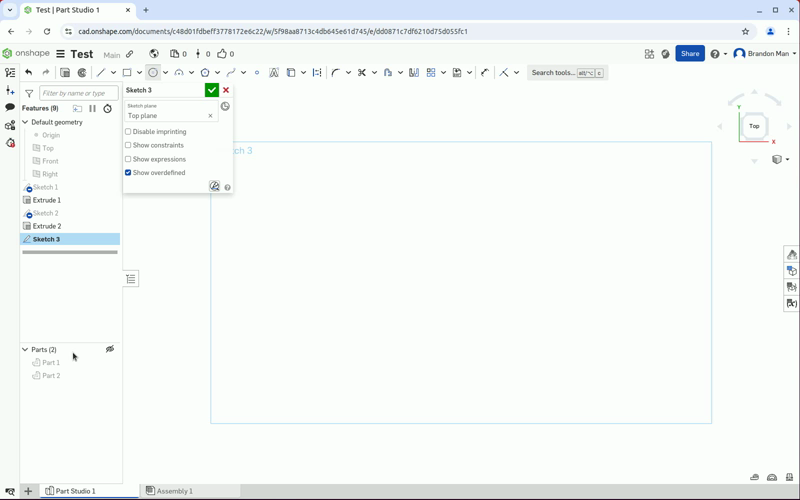
key_down(shift)
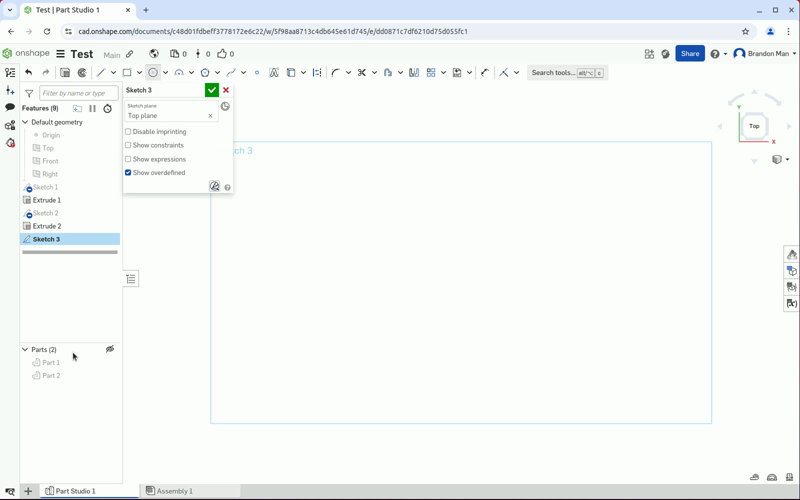
mouse_move(461, 282)
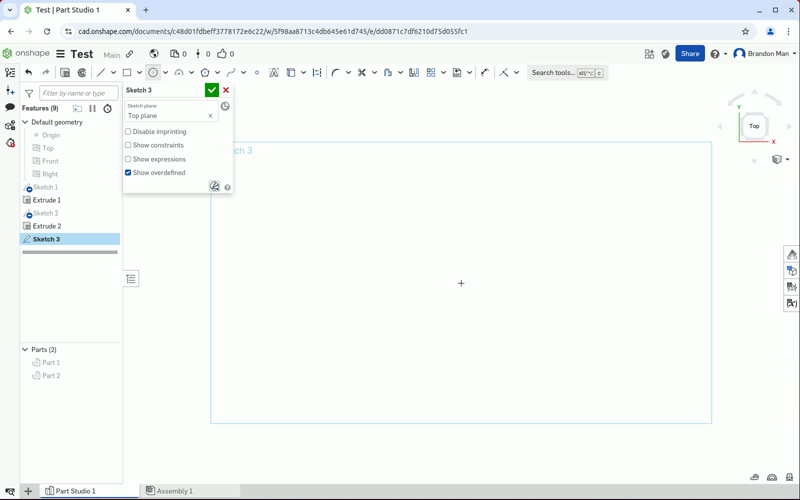
click(461, 282)
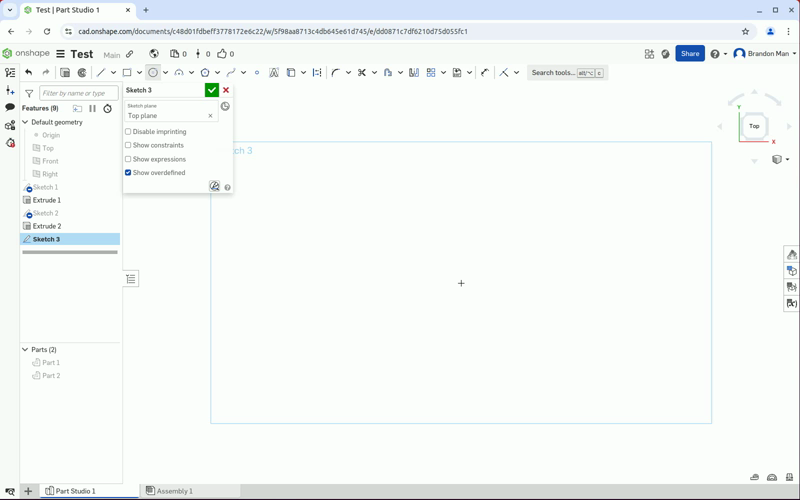
key_up(shift)
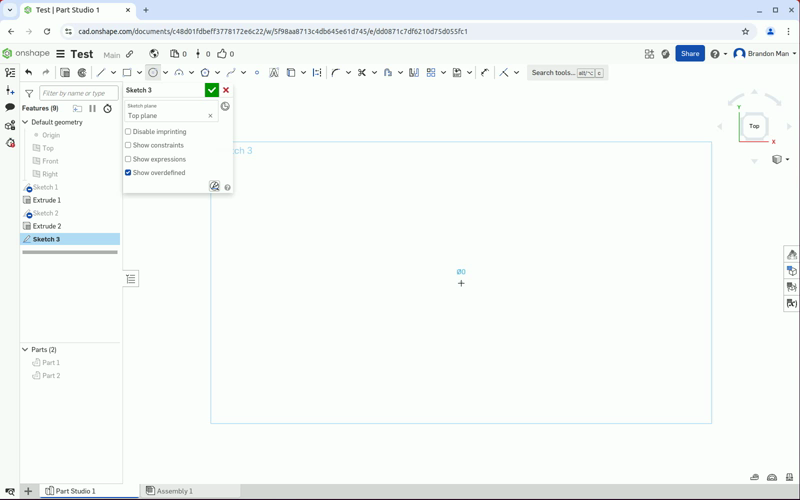
mouse_move(477, 282)
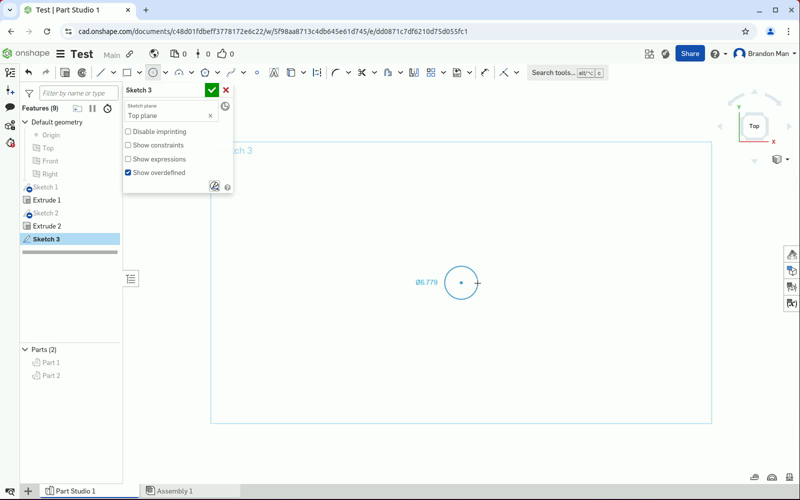
click(477, 282)
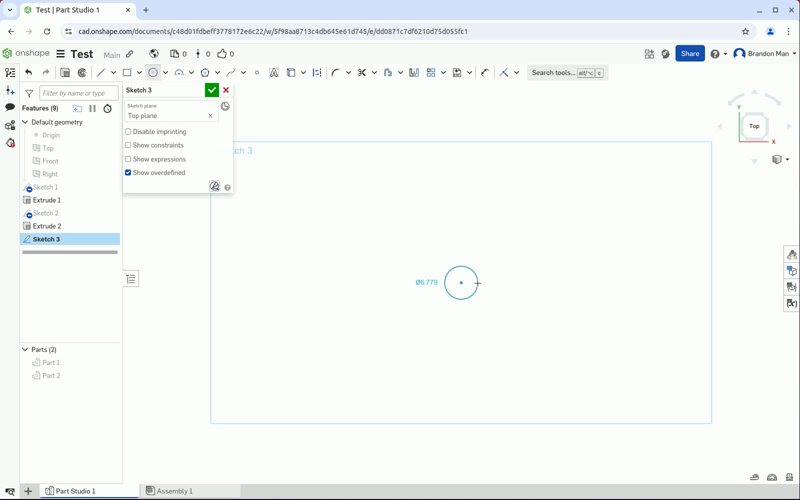
key(esc)
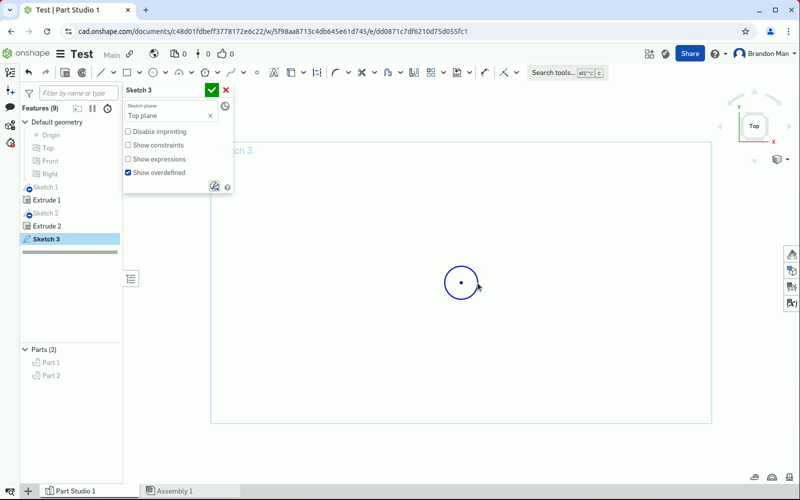
key(c)
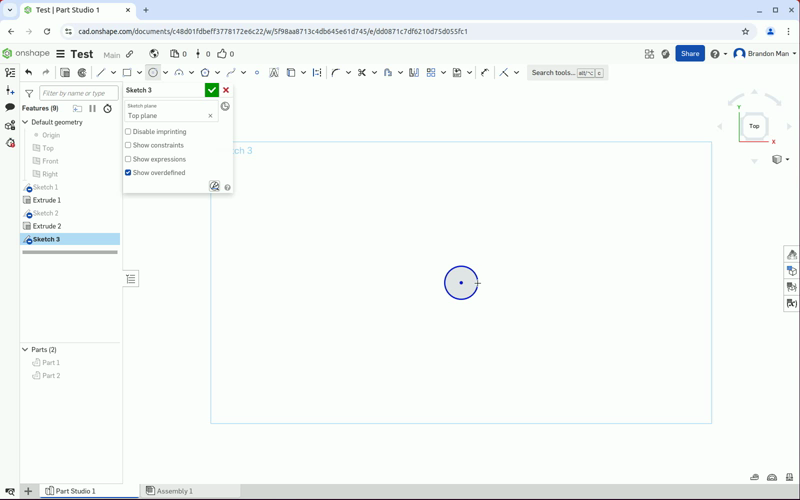
key_down(shift)
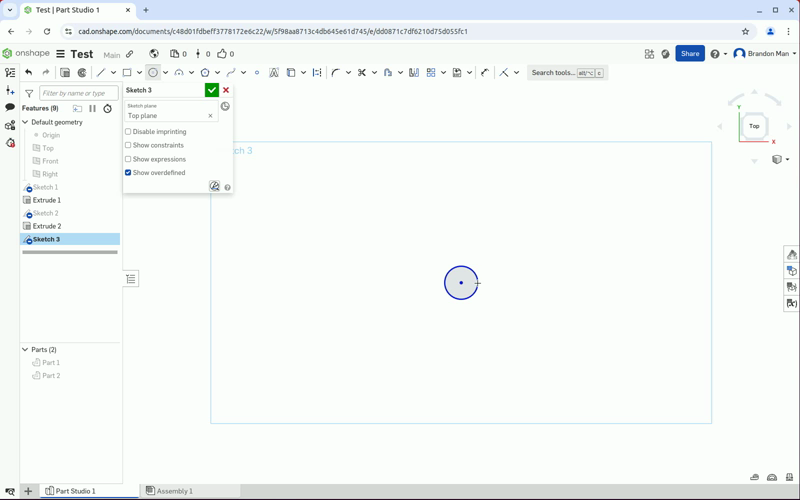
mouse_move(461, 282)
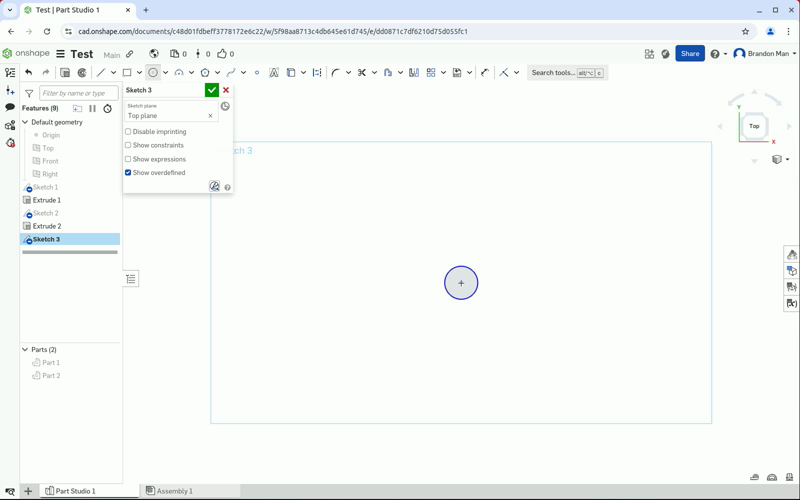
click(461, 282)
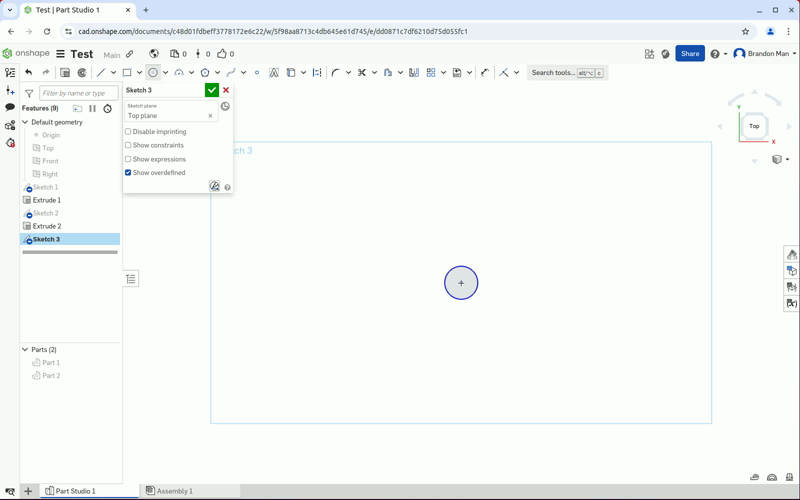
key_up(shift)
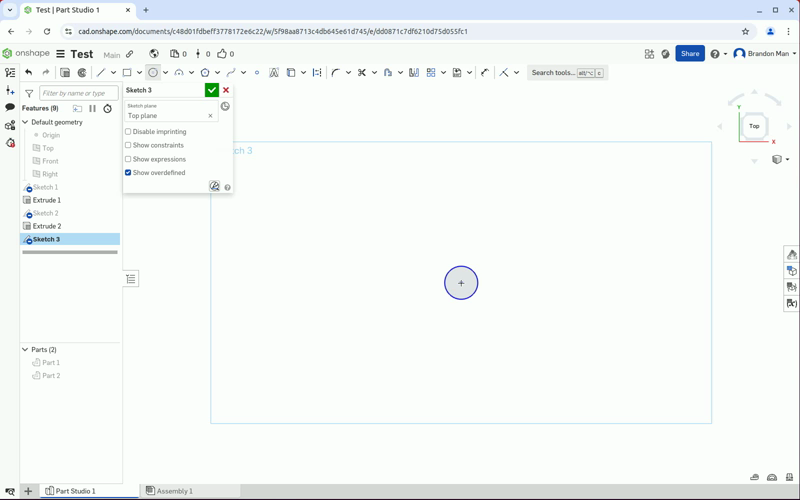
mouse_move(469, 282)
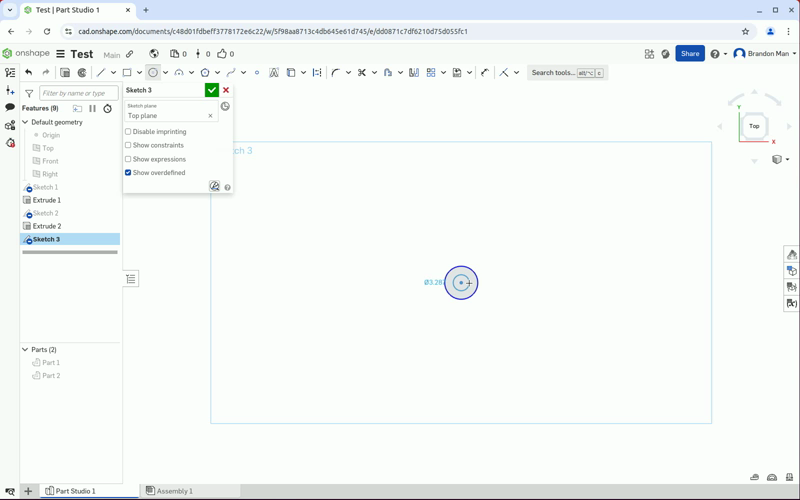
click(469, 282)
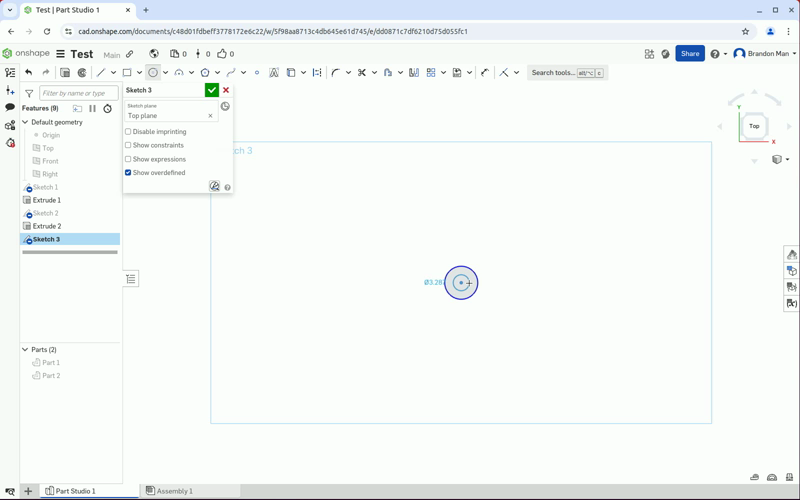
key(esc)
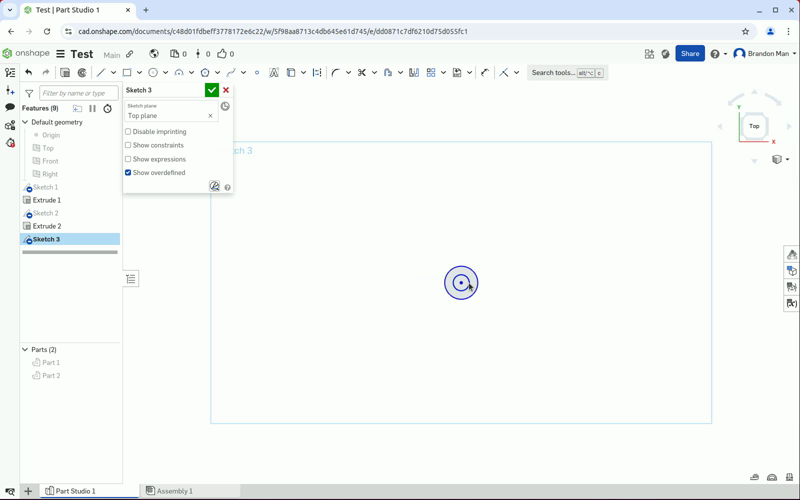
mouse_move(461, 291)
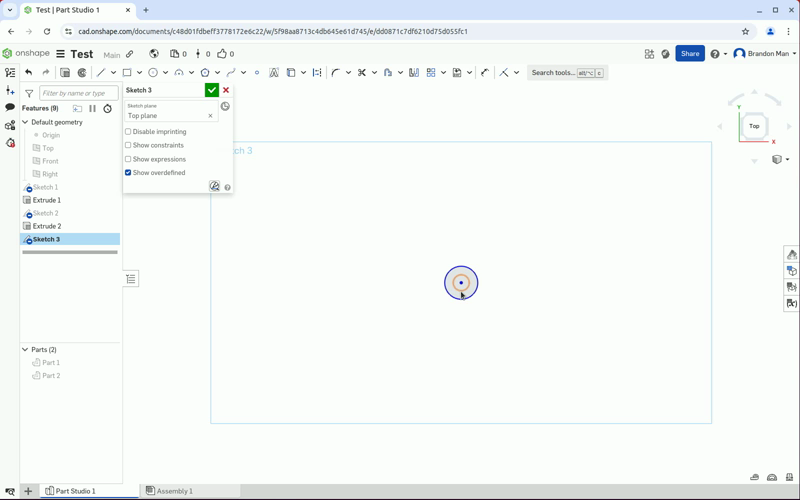
scroll(6)
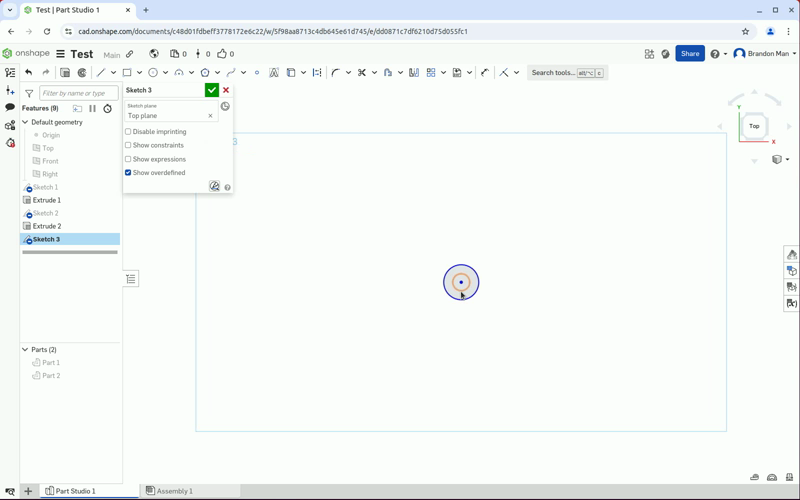
scroll(6)
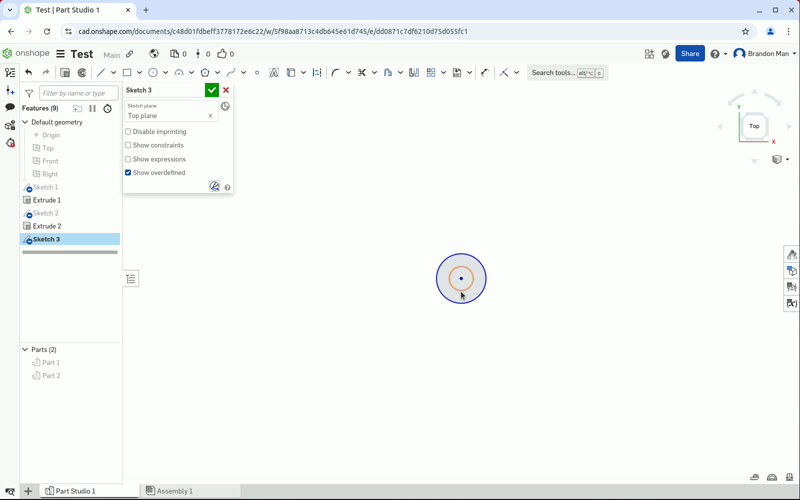
scroll(6)
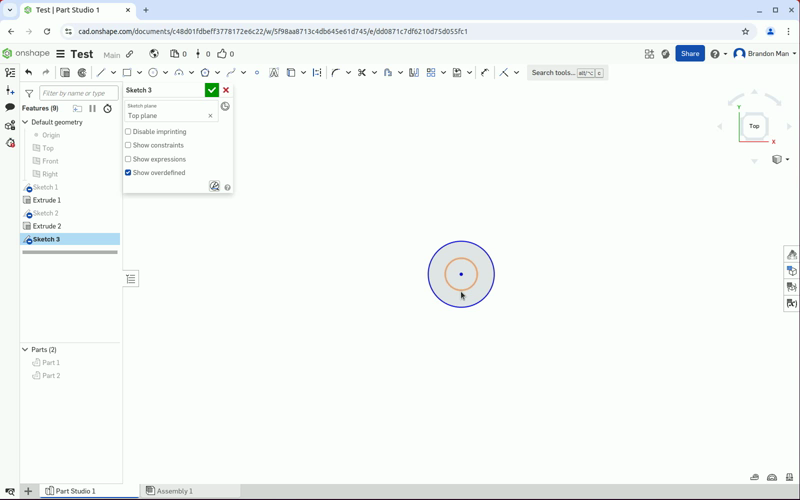
scroll(6)
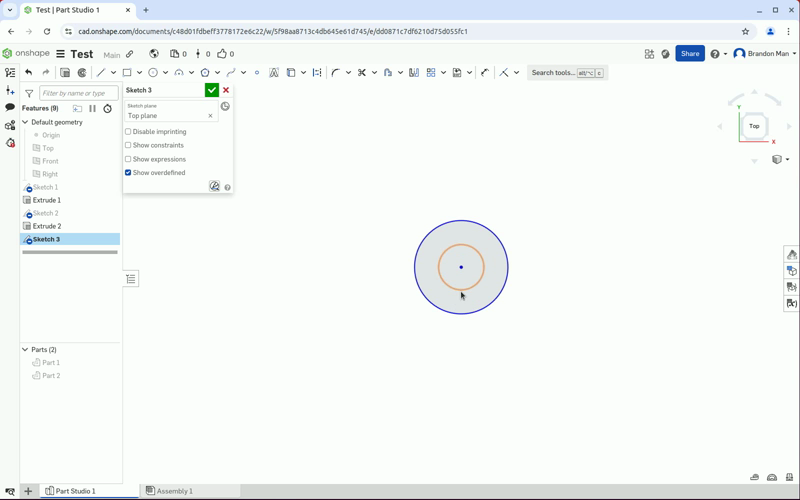
scroll(6)
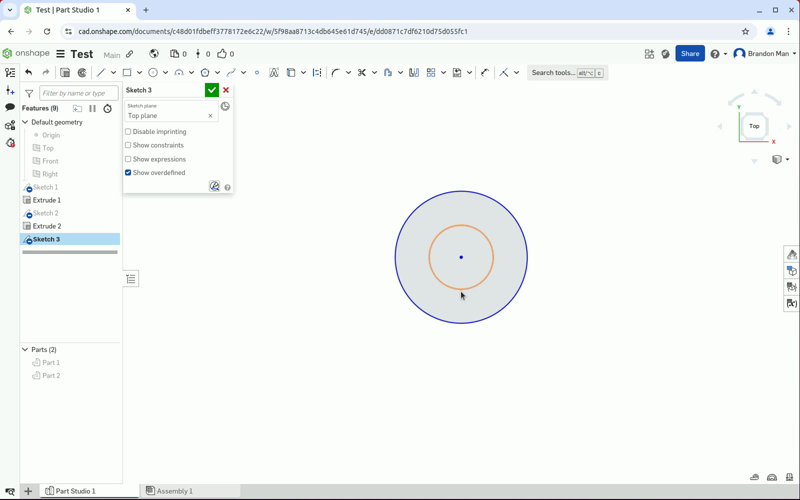
scroll(6)
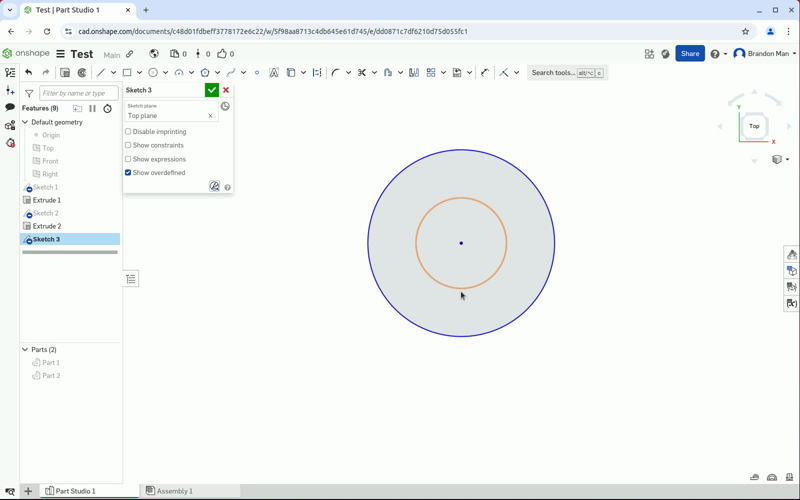
scroll(6)
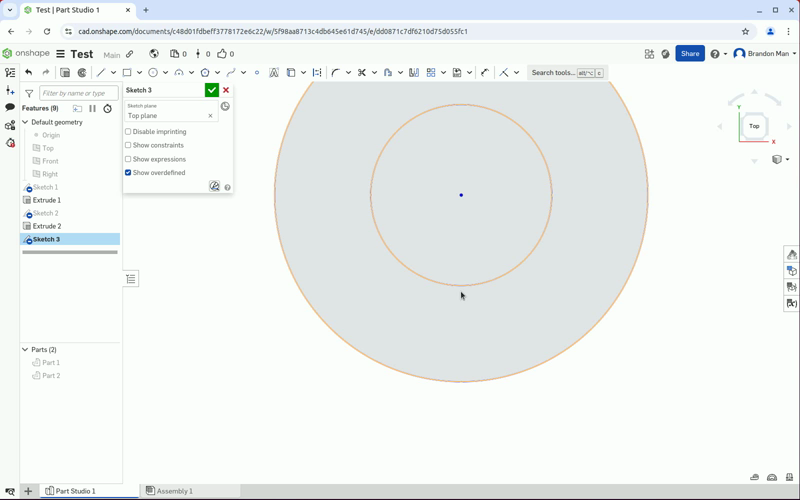
click(461, 291)
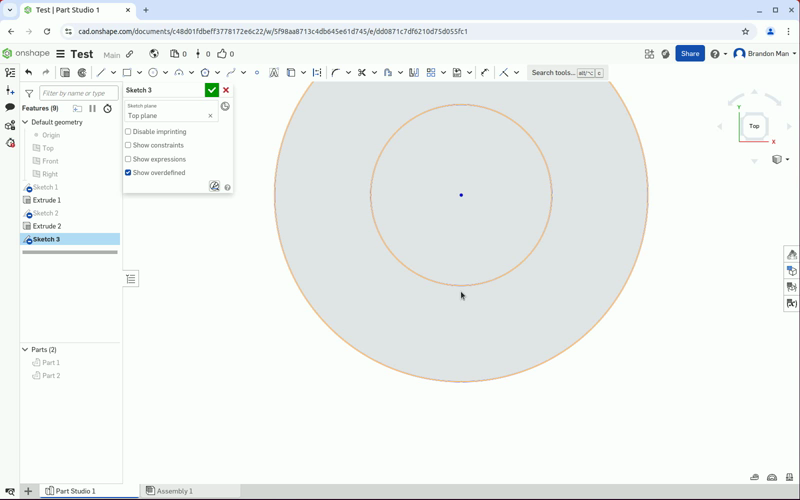
scroll(-6)
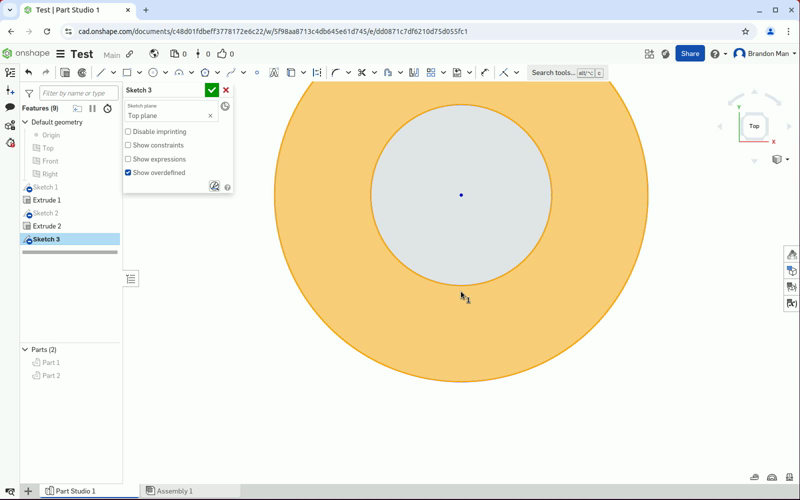
scroll(-6)
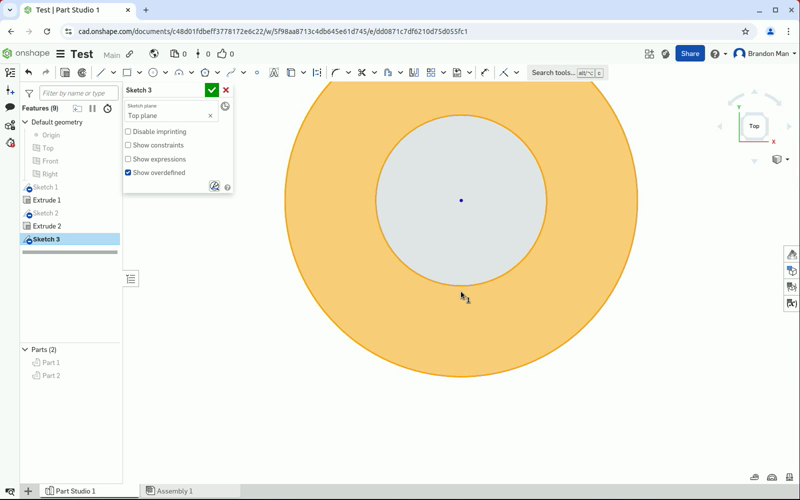
scroll(-6)
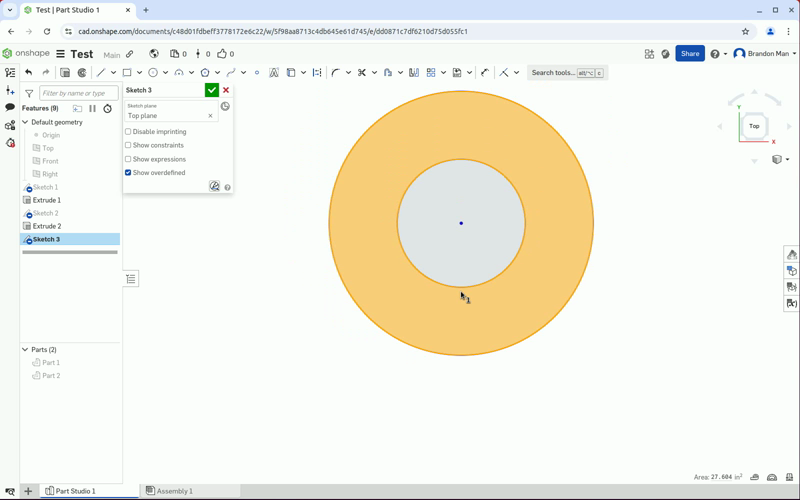
scroll(-6)
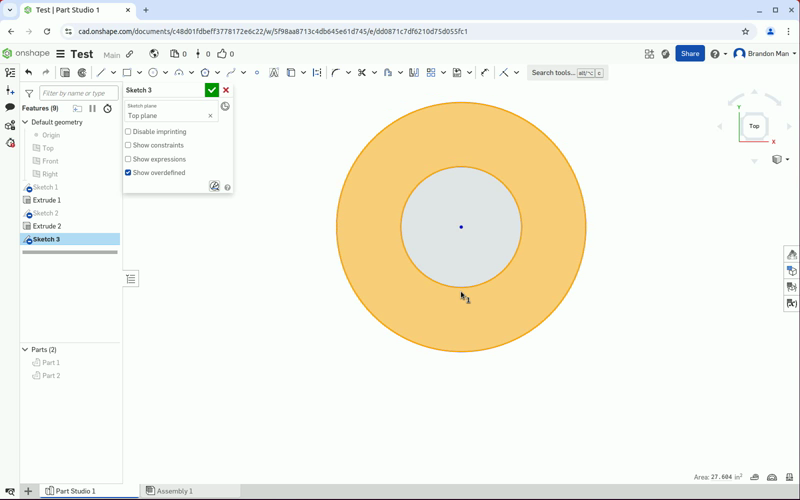
scroll(-6)
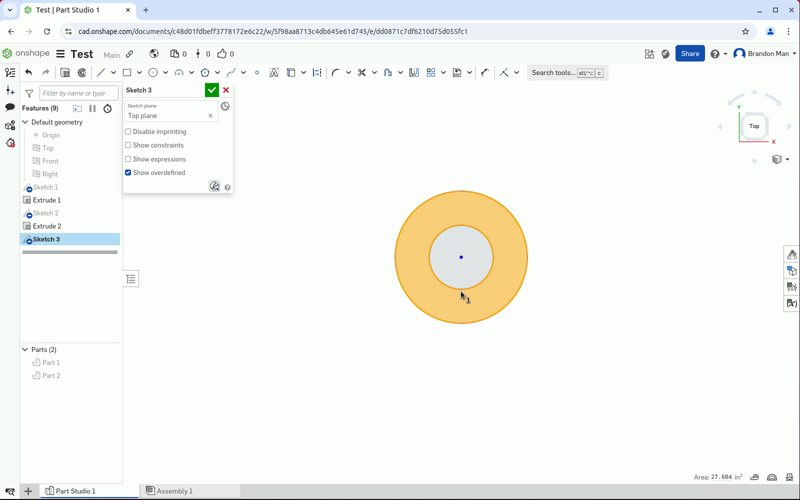
scroll(-6)
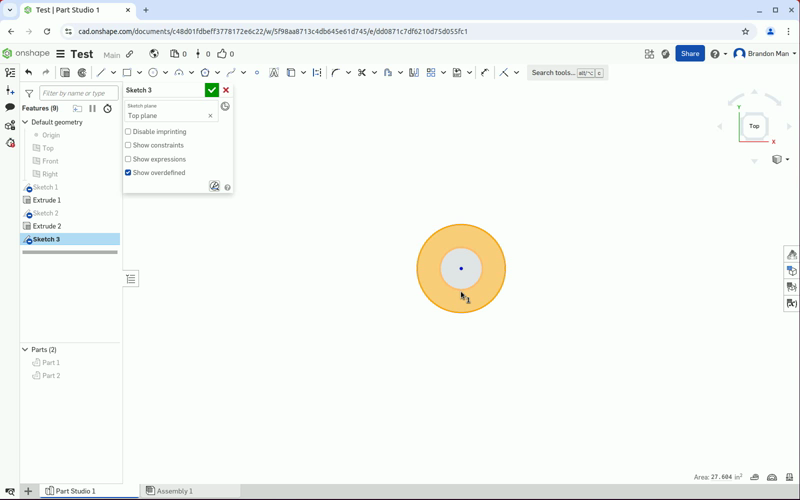
scroll(-6)
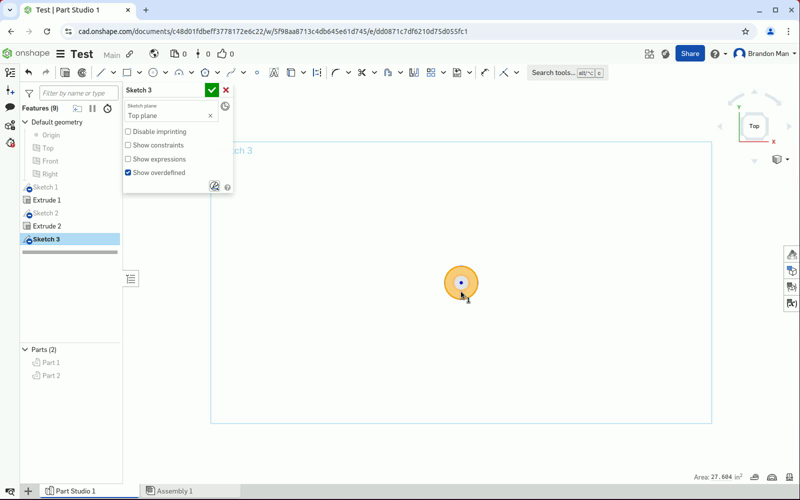
mouse_move(73, 352)
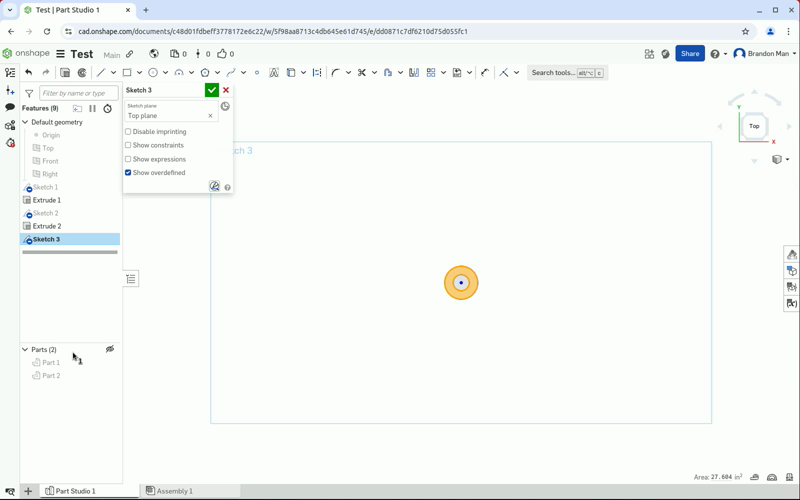
key(shift+y)
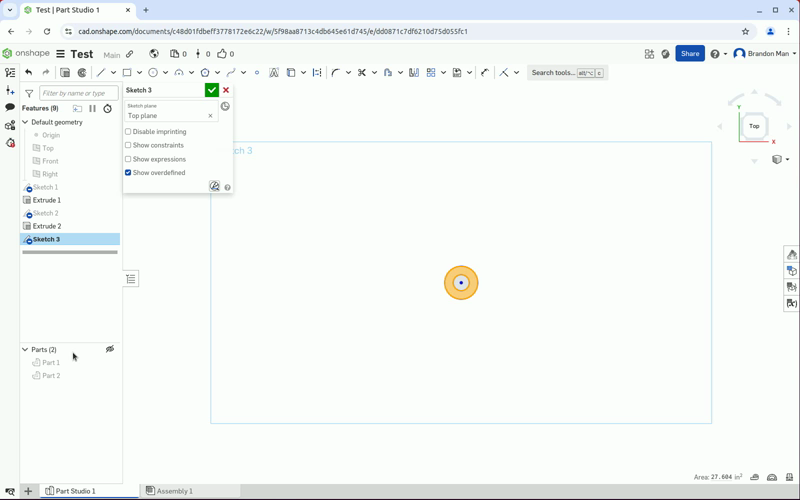
key(shift+e)
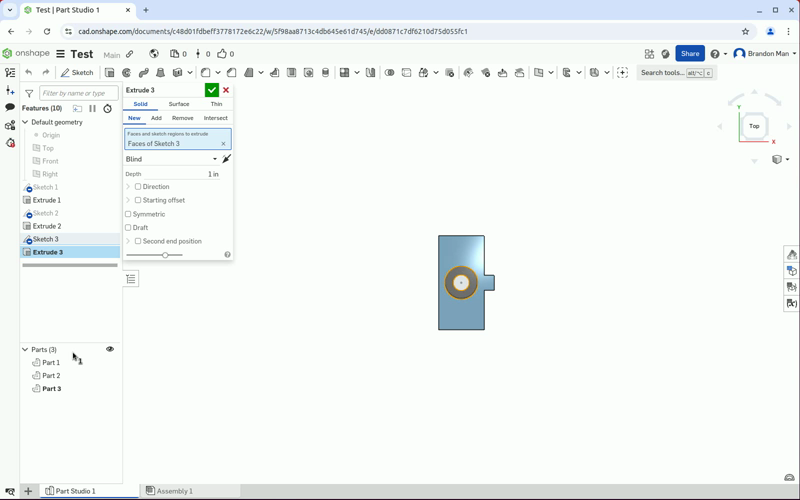
mouse_move(143, 106)
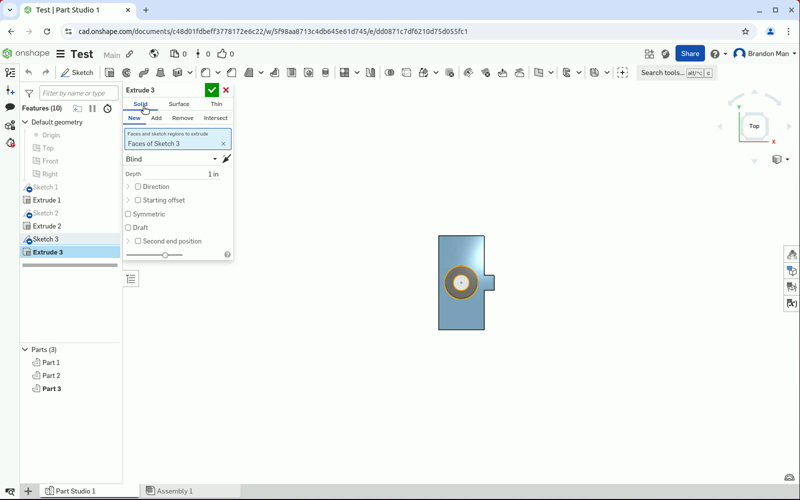
click(143, 106)
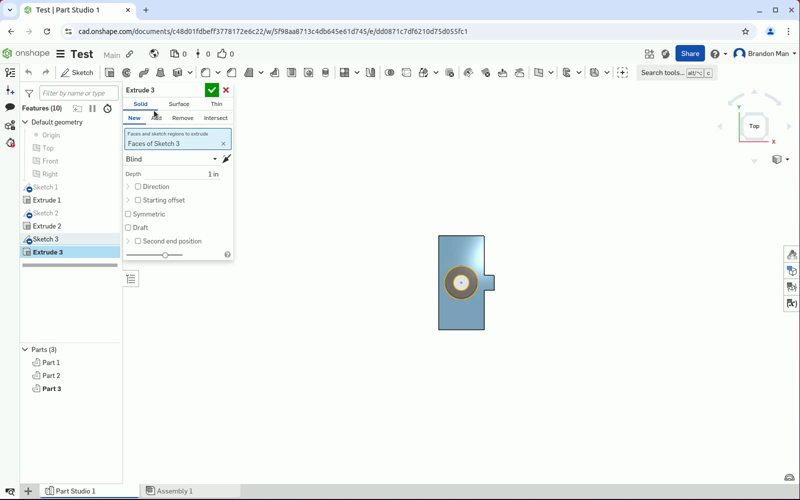
mouse_move(186, 120)
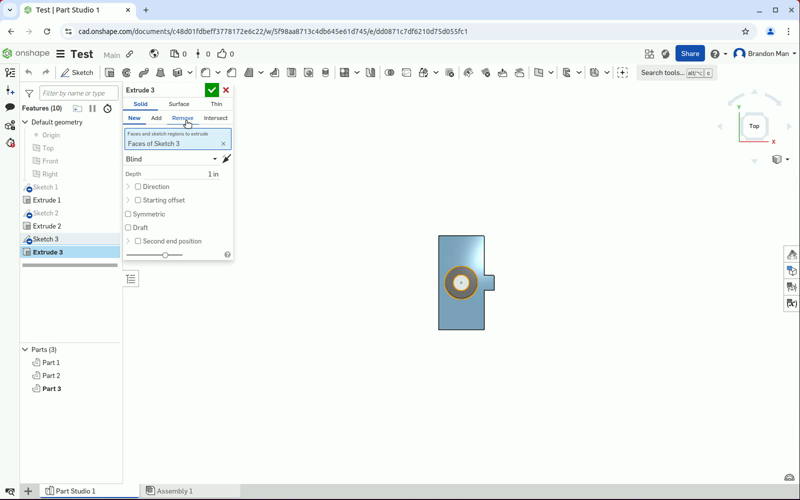
click(186, 120)
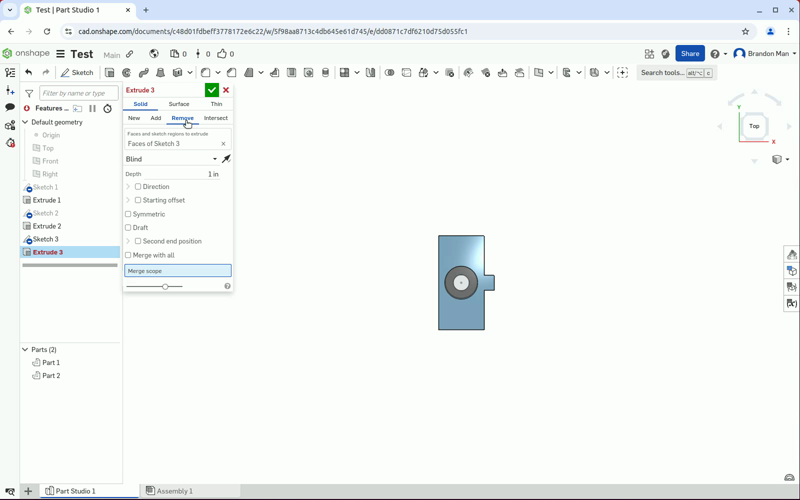
key(tab, 4)
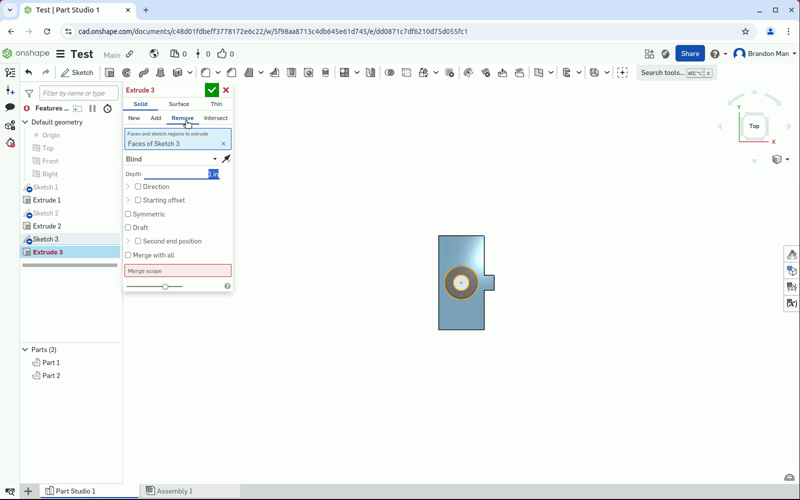
text(-7.703)
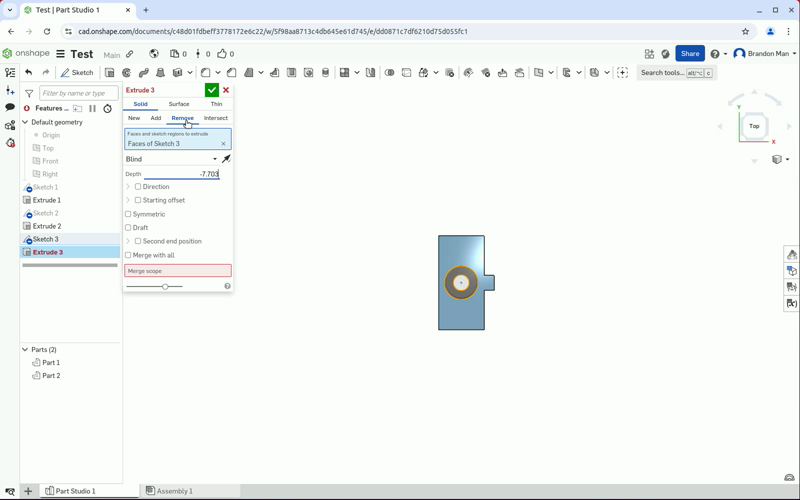
key(tab, 6)
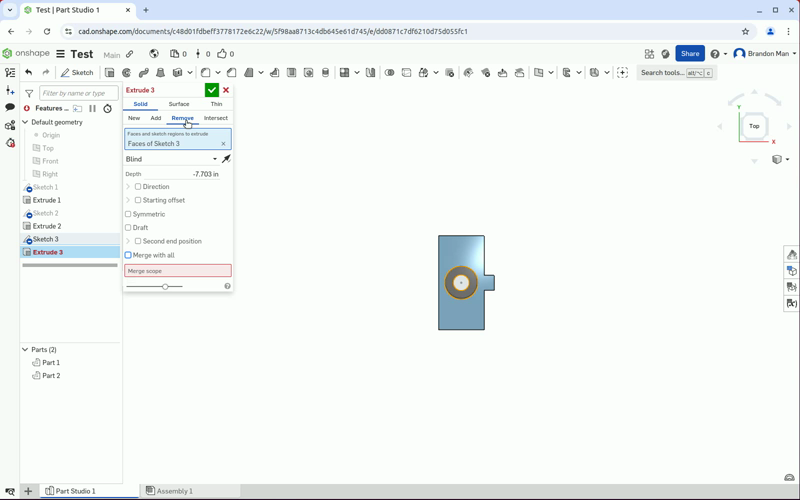
key(space)
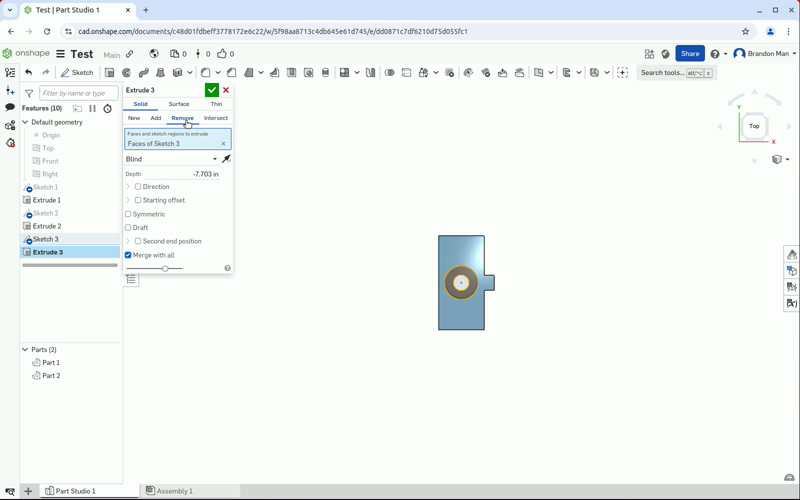
key(enter)
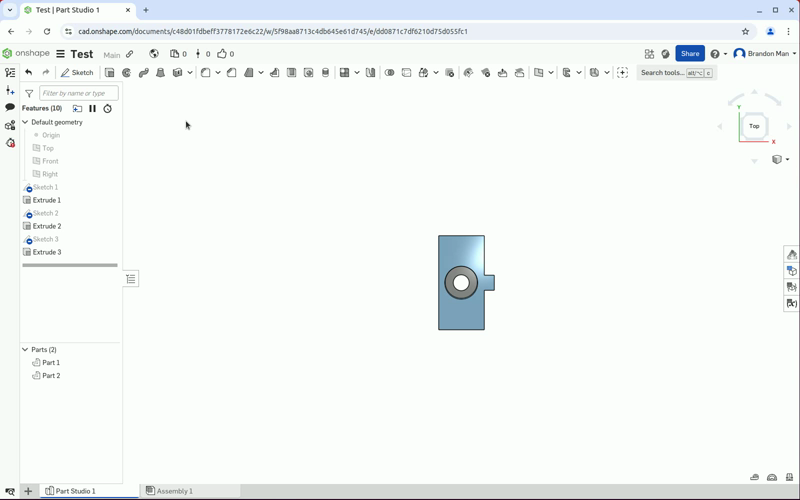
key(shift+h)
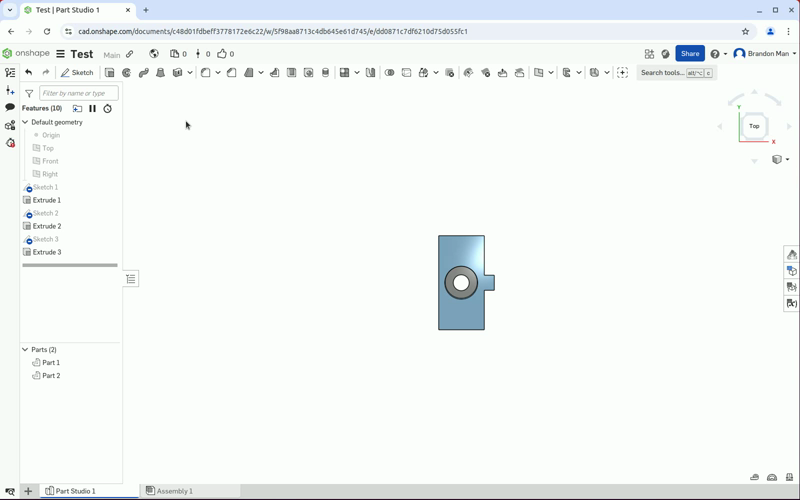
key(shift+h)
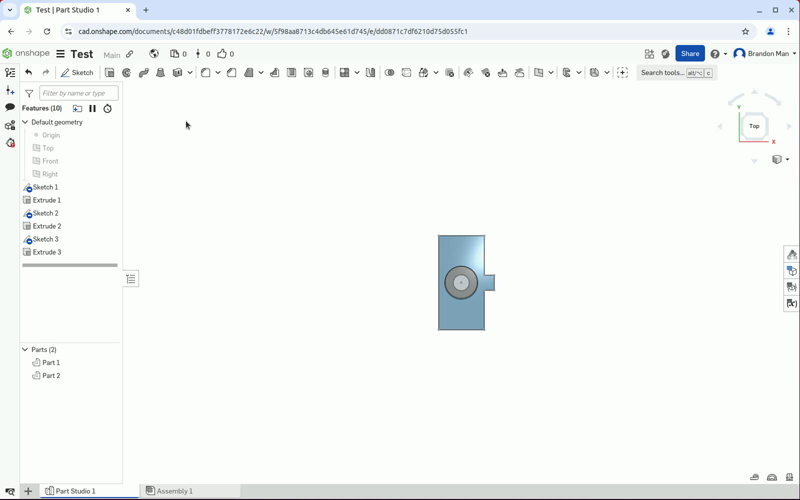
key(shift+7)
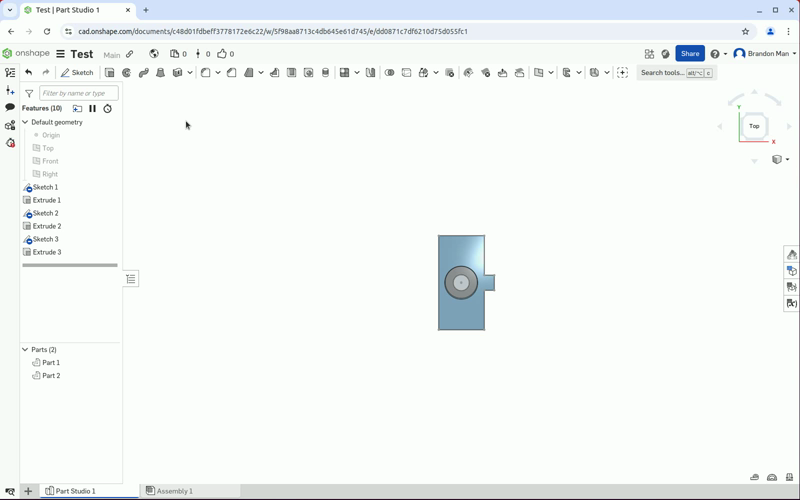
key(up, 3)
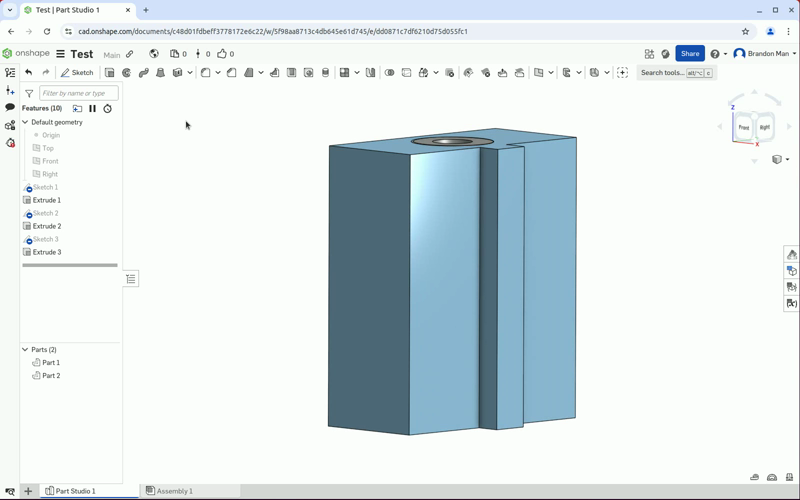
key(left, 3)
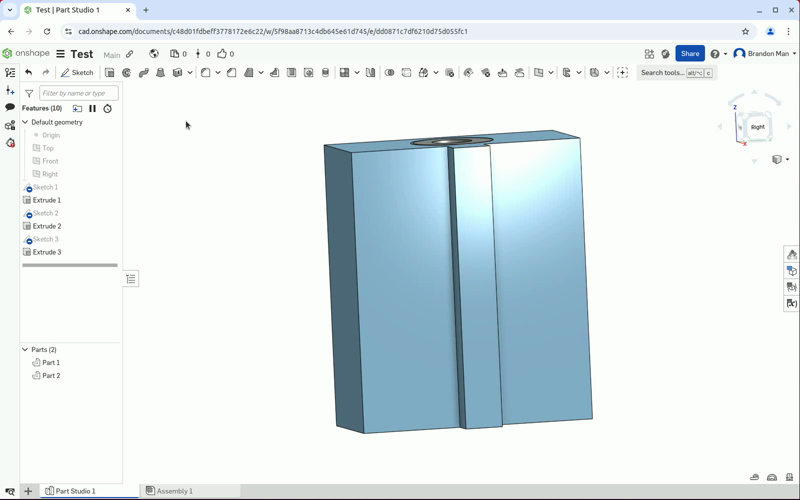
key(right, 3)
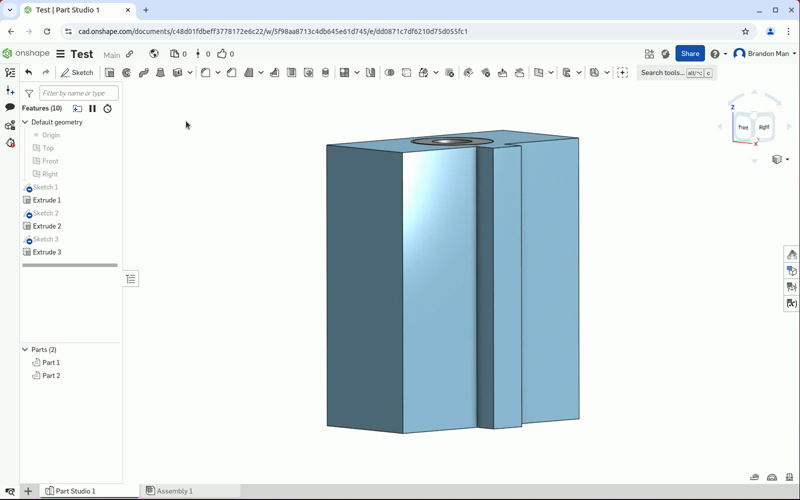
key(down, 3)
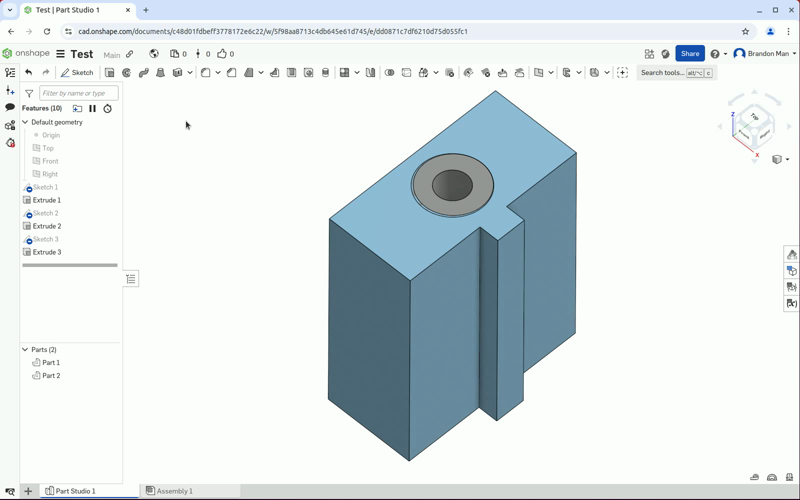
mouse_move(73, 189)
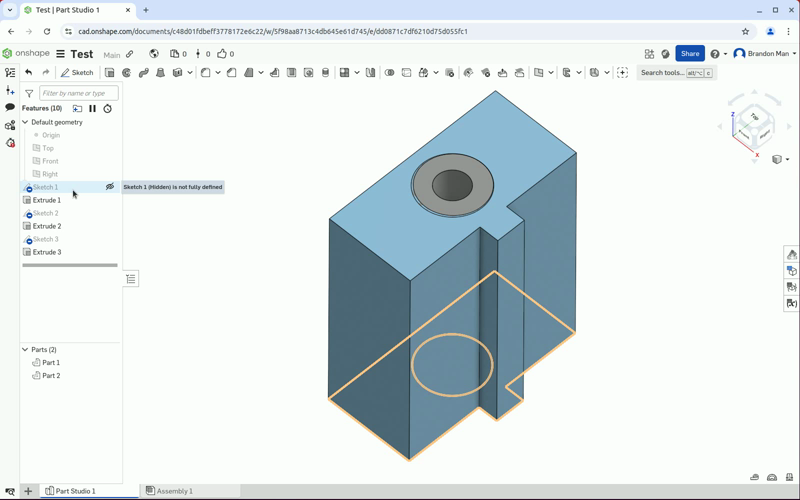
click(73, 189)